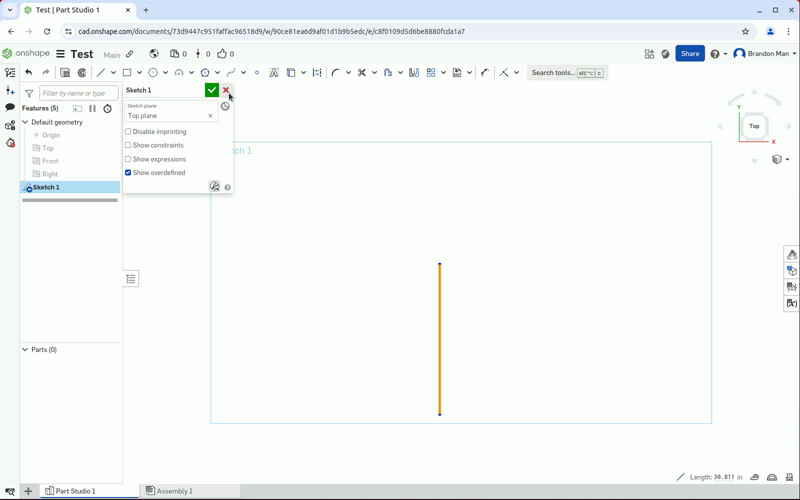
key(shift+h)
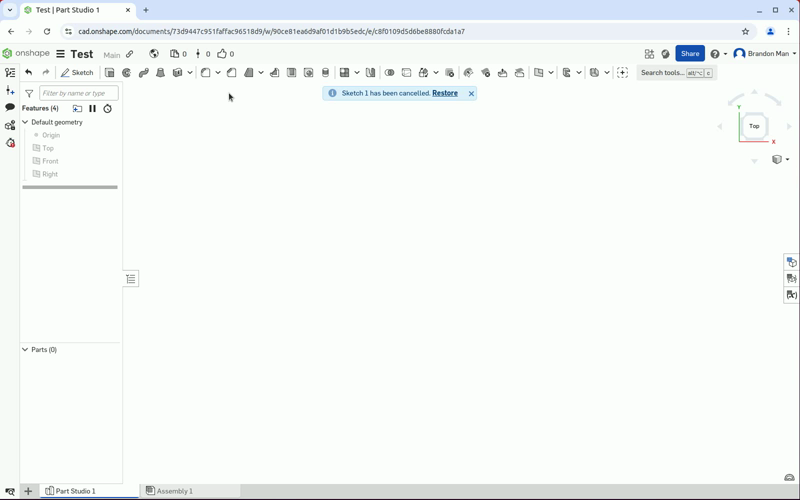
mouse_move(73, 352)
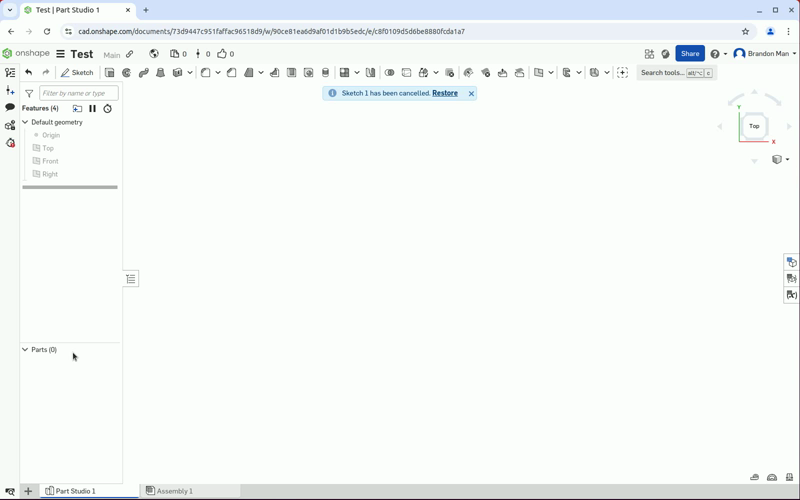
key(y)
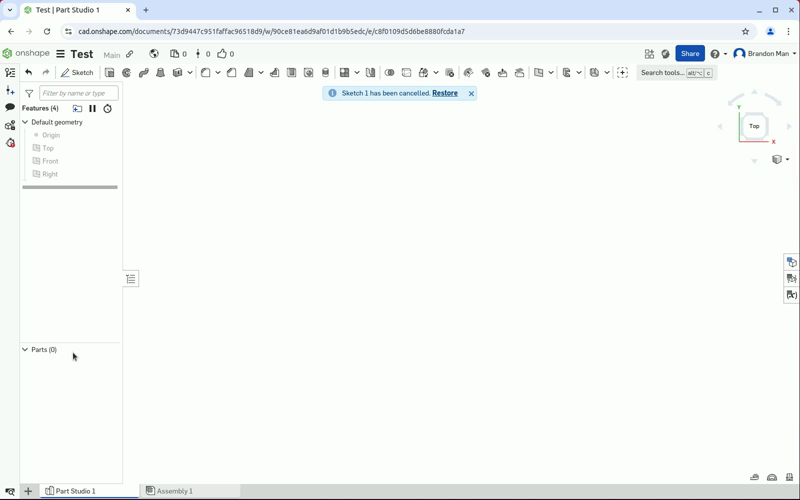
key(shift+p)
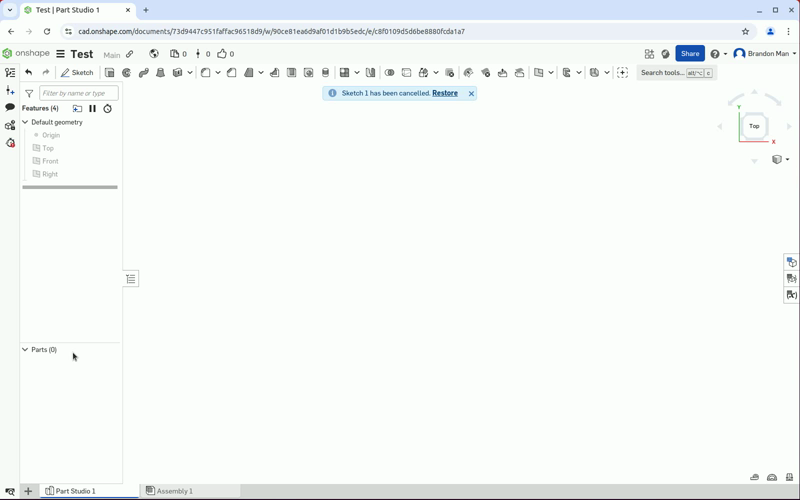
key(space)
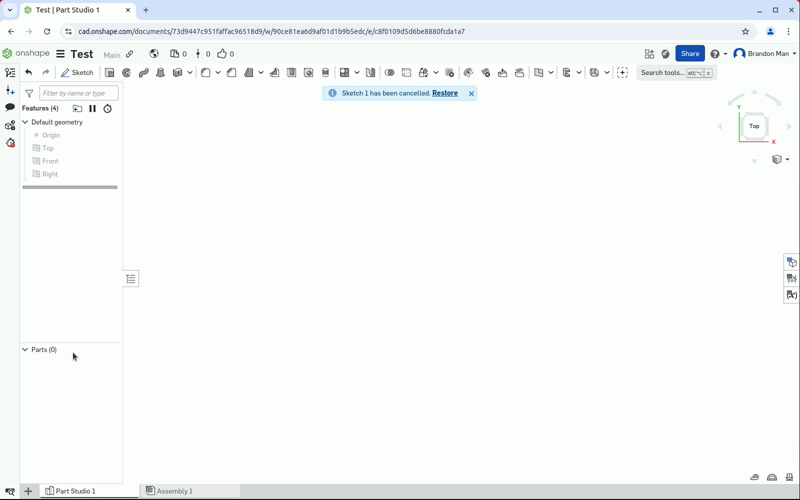
key_down(shift)
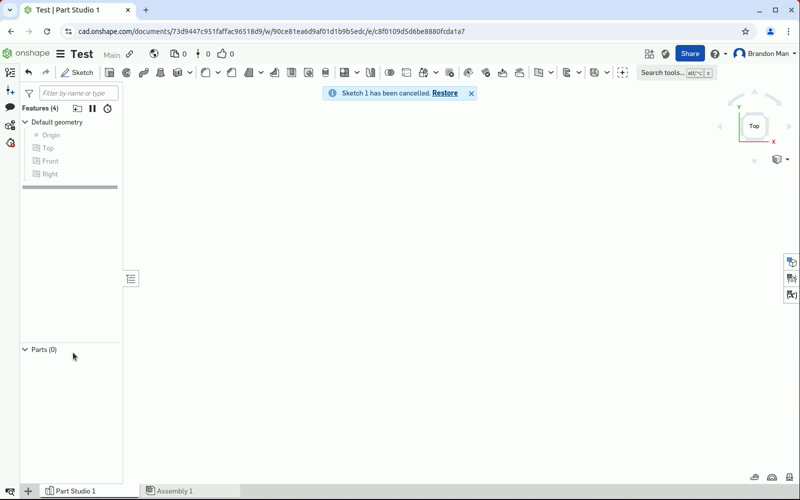
key(up)
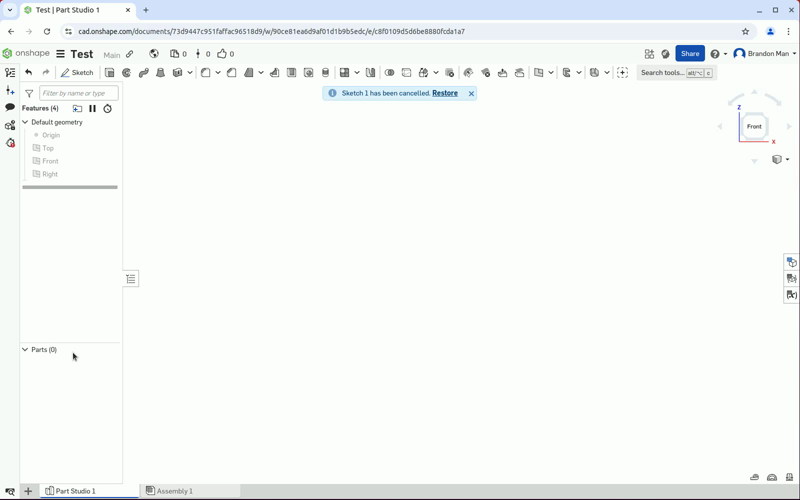
key_up(shift)
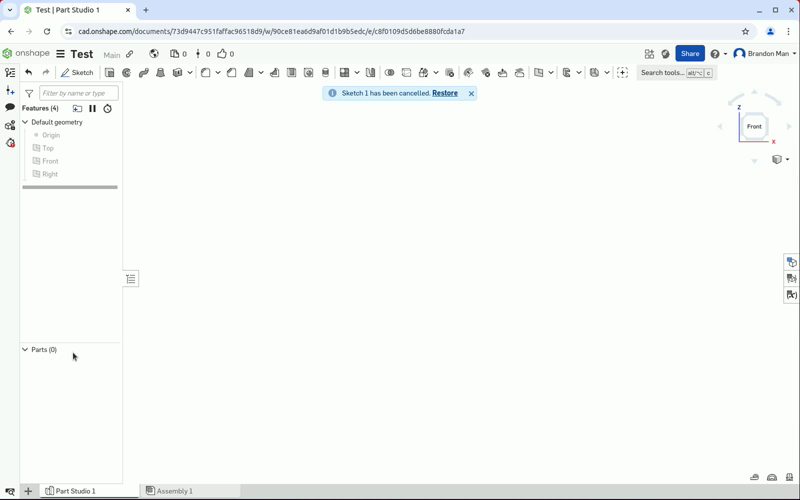
mouse_move(73, 352)
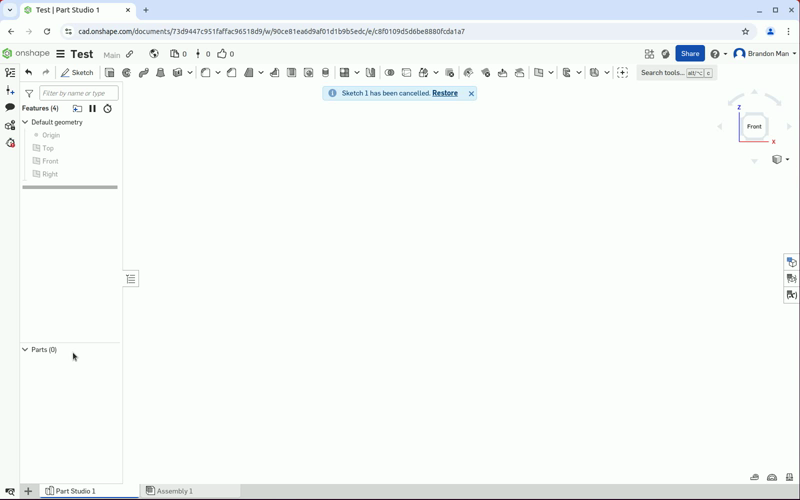
key(shift+y)
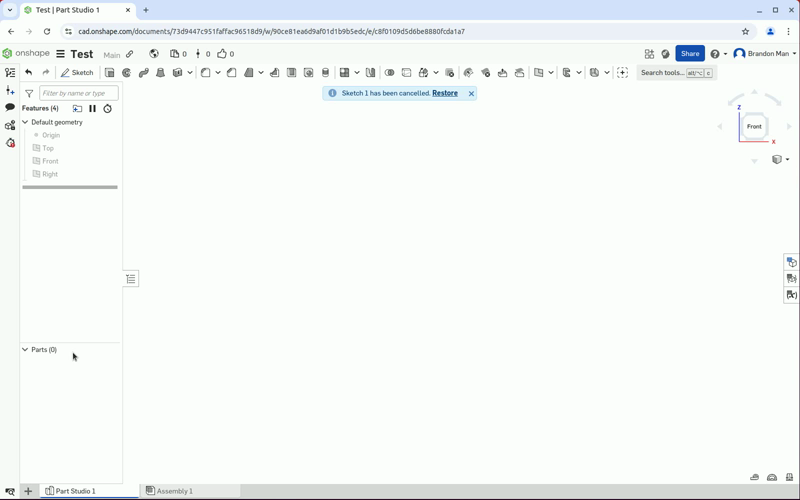
key(shift+s)
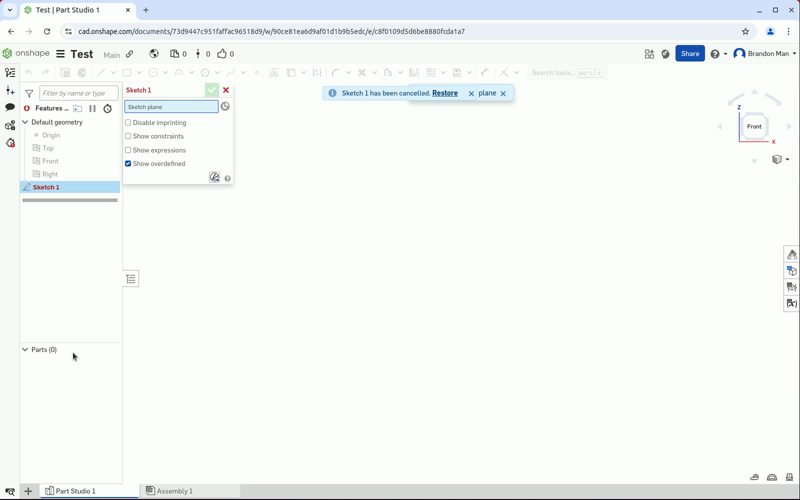
mouse_move(73, 163)
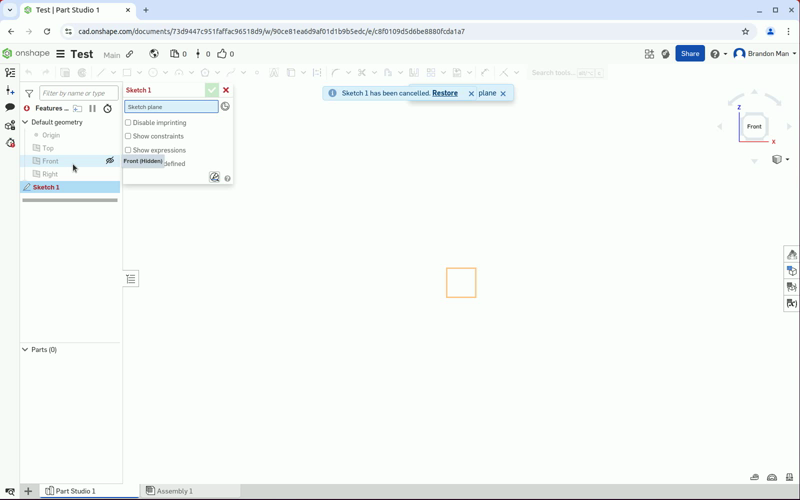
click(73, 163)
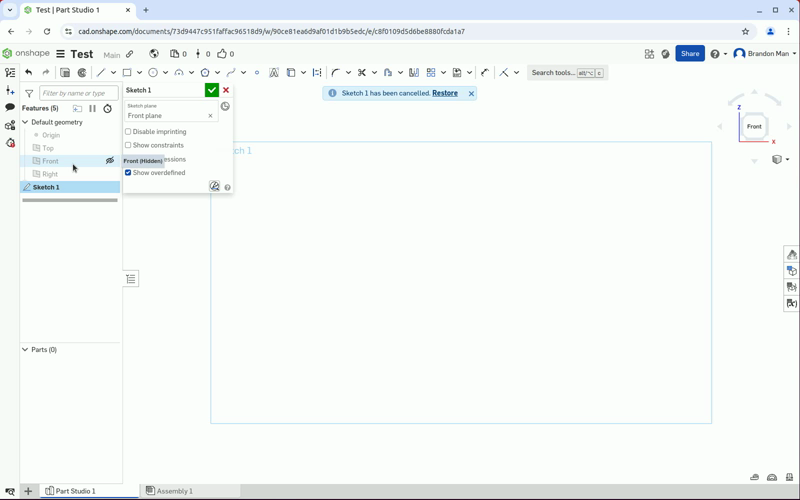
mouse_move(73, 352)
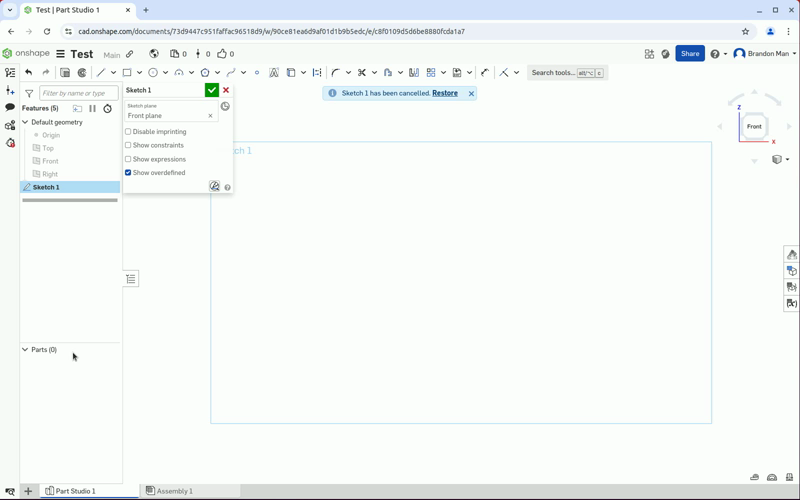
key(y)
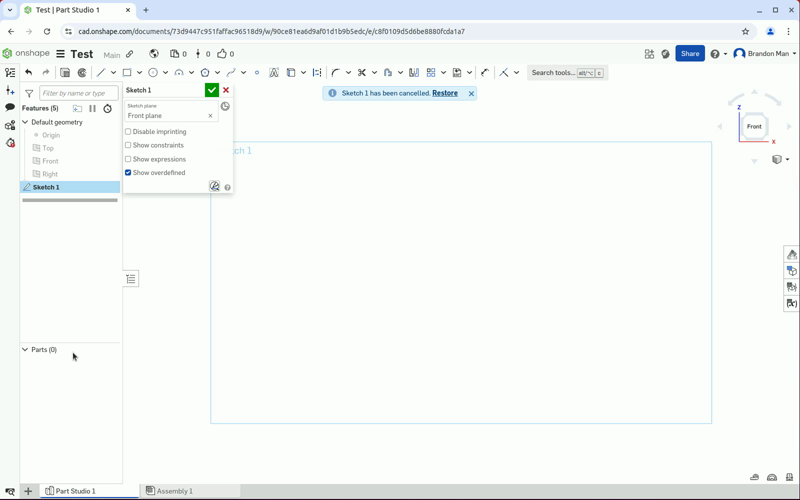
key(l)
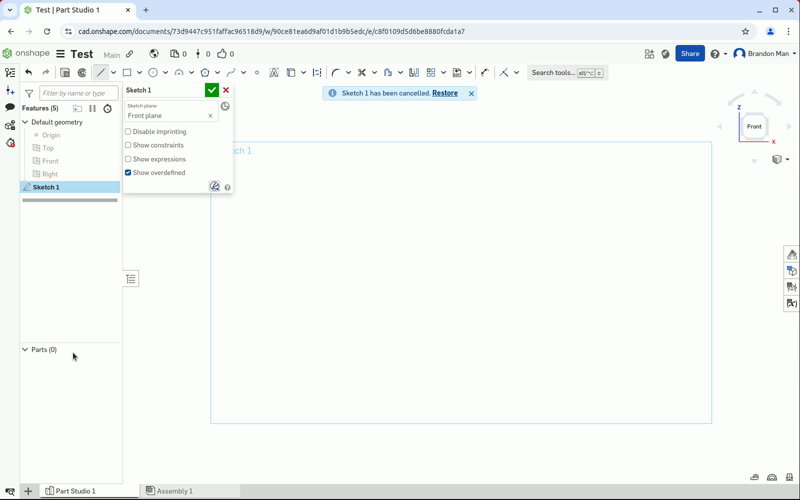
key_down(shift)
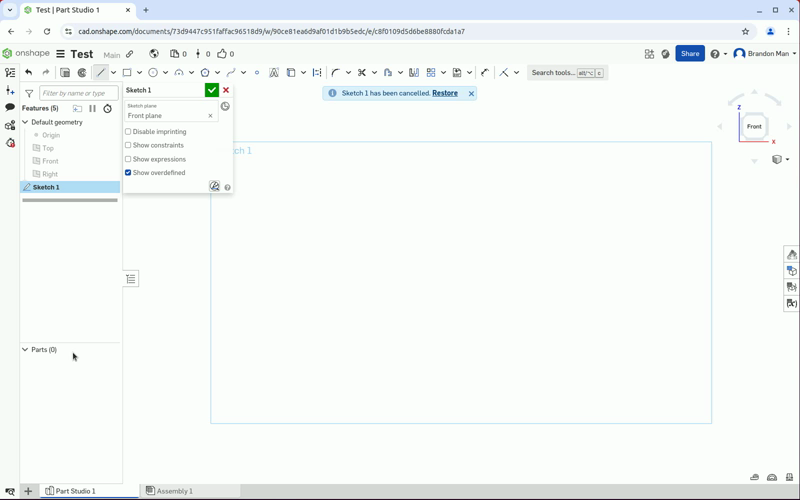
mouse_move(392, 282)
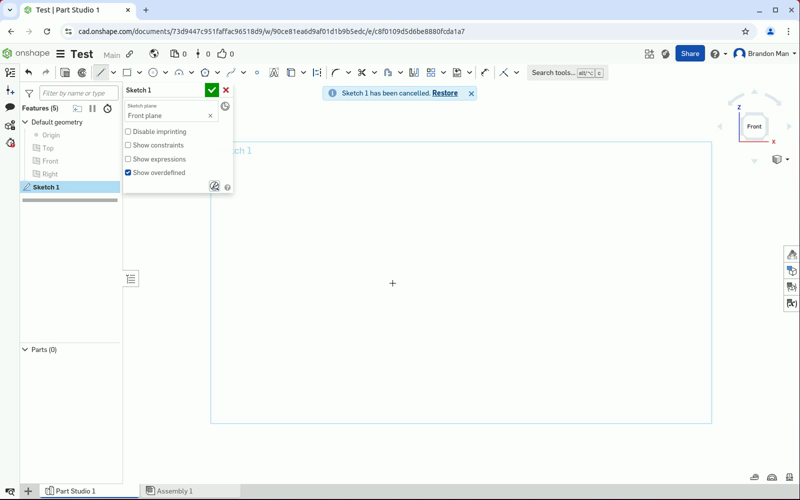
click(392, 282)
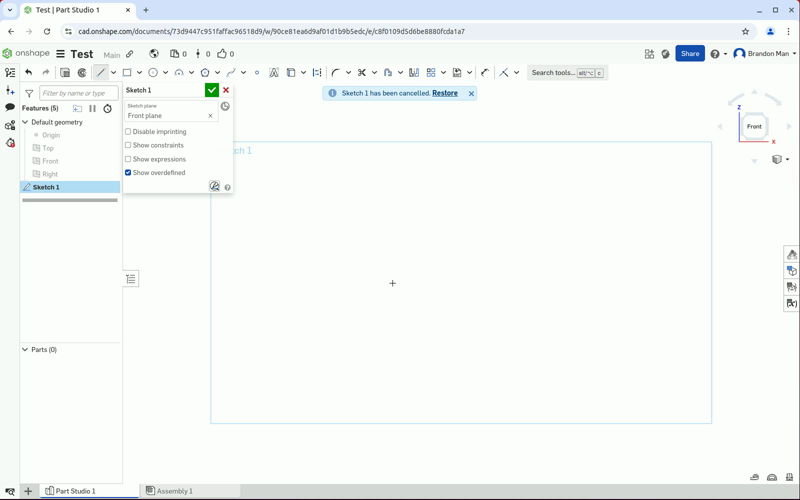
key_up(shift)
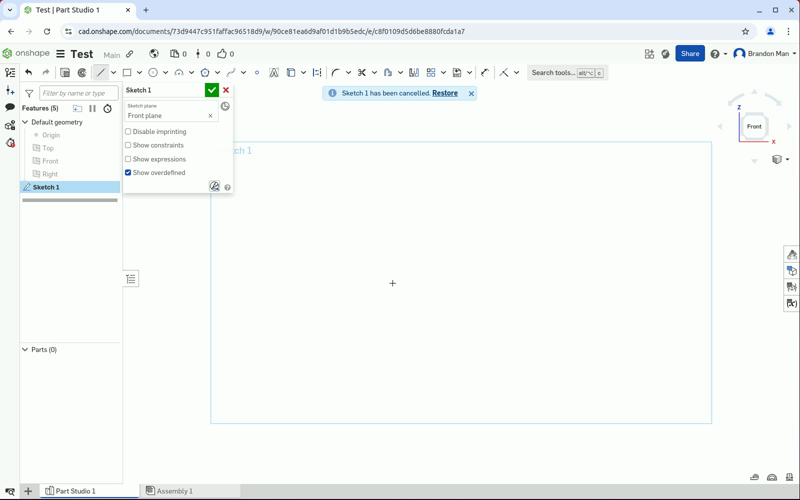
key_down(shift)
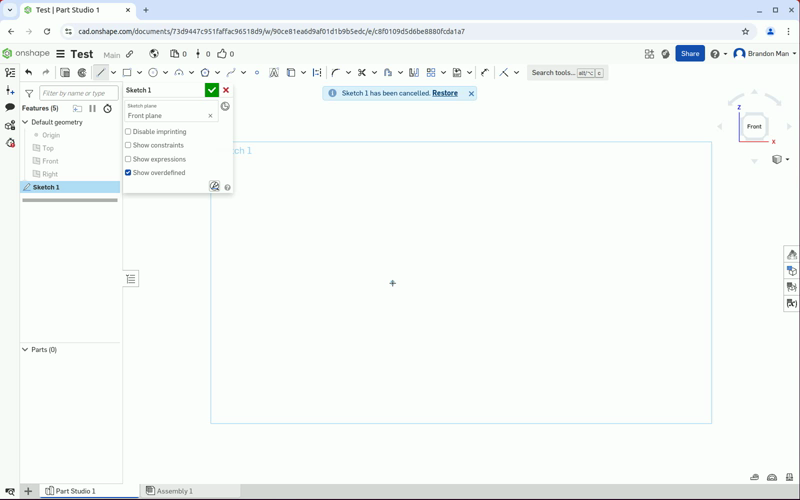
mouse_move(461, 282)
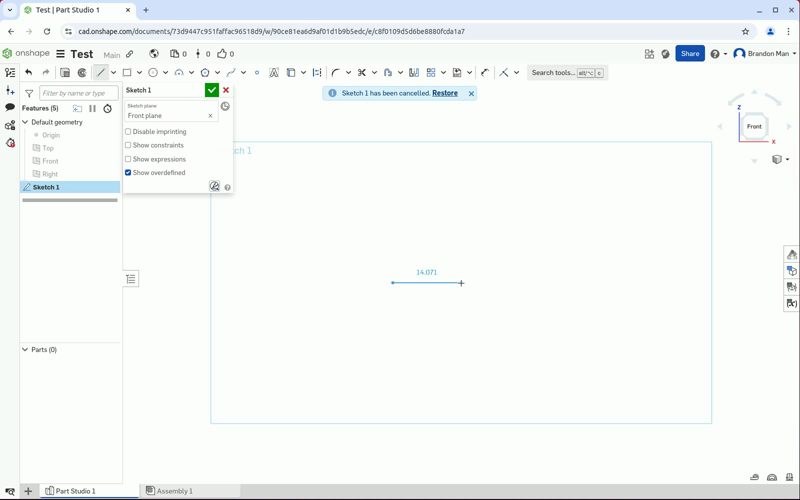
click(461, 282)
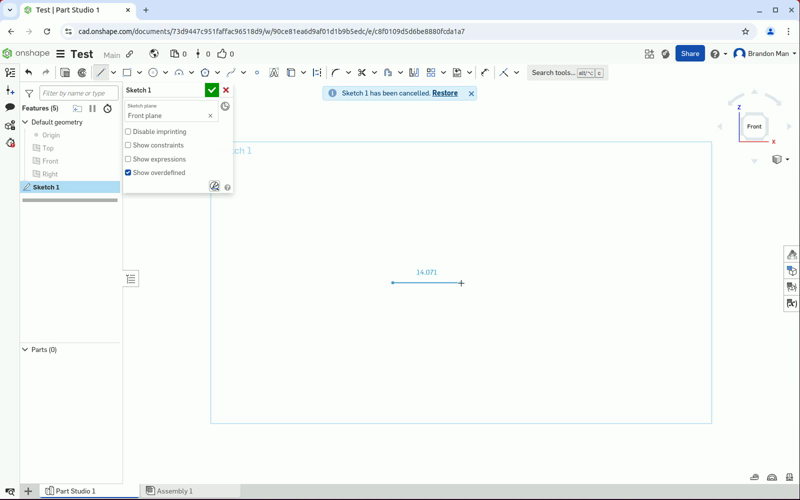
key_up(shift)
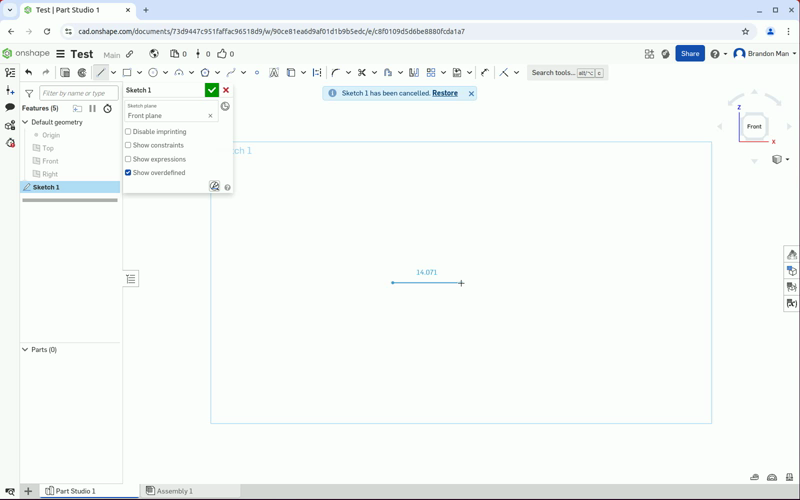
key_down(shift)
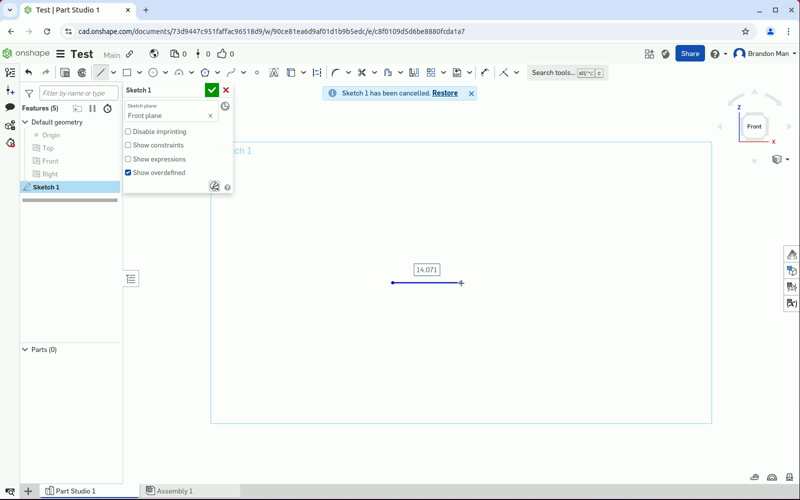
mouse_move(572, 282)
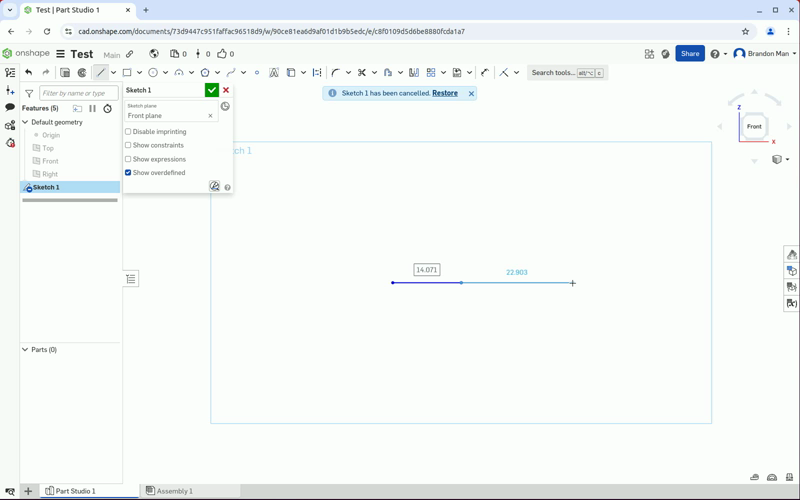
click(572, 282)
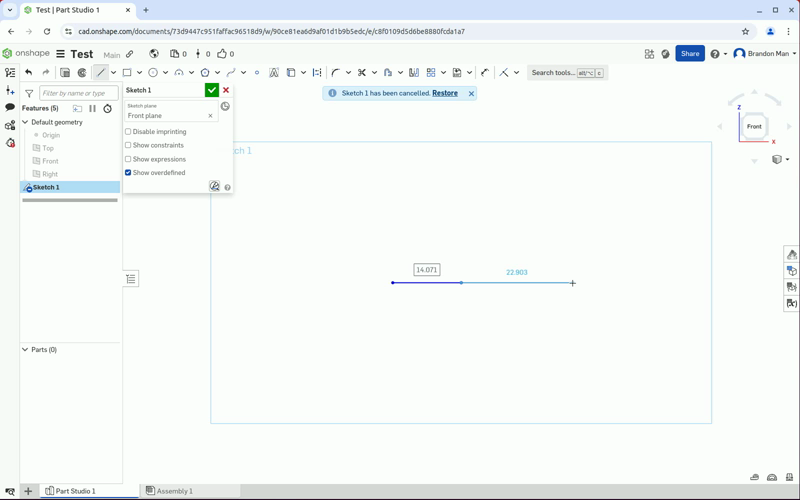
key_up(shift)
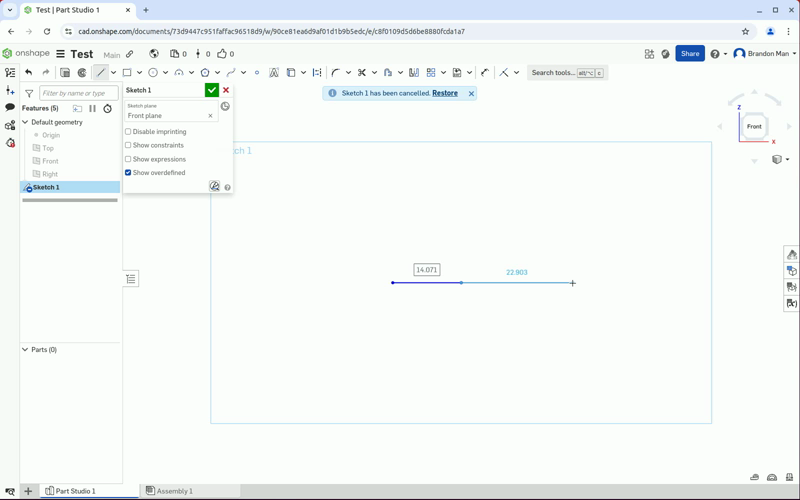
key_down(shift)
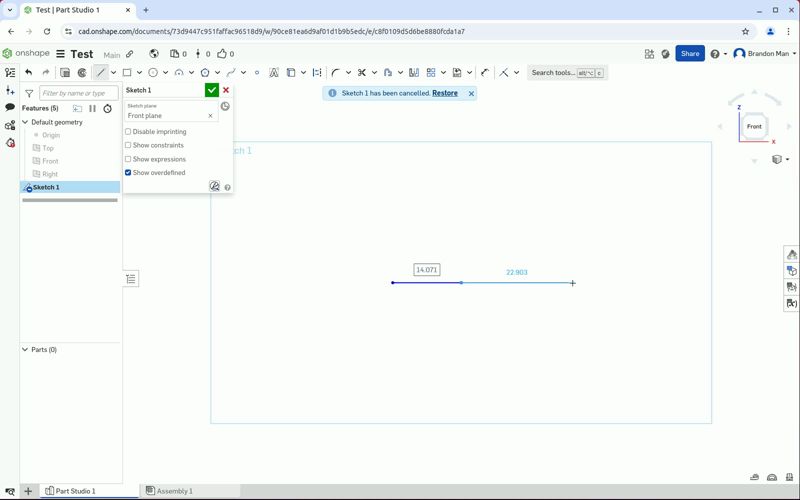
mouse_move(589, 282)
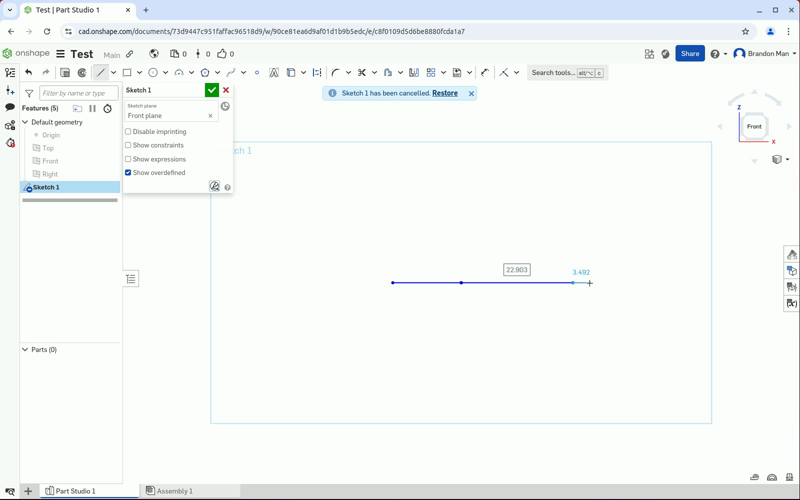
mouse_move(572, 235)
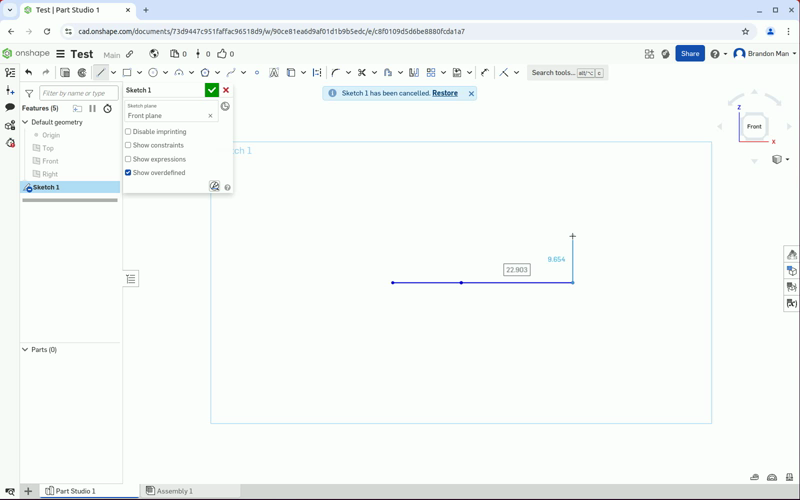
click(572, 235)
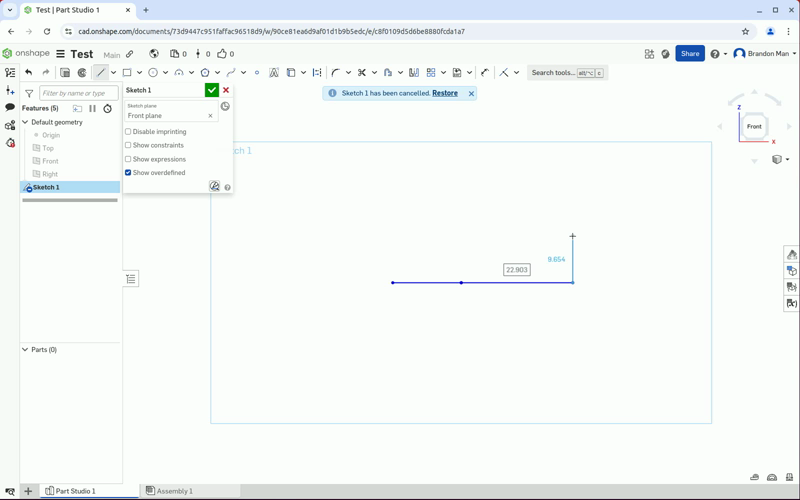
key_up(shift)
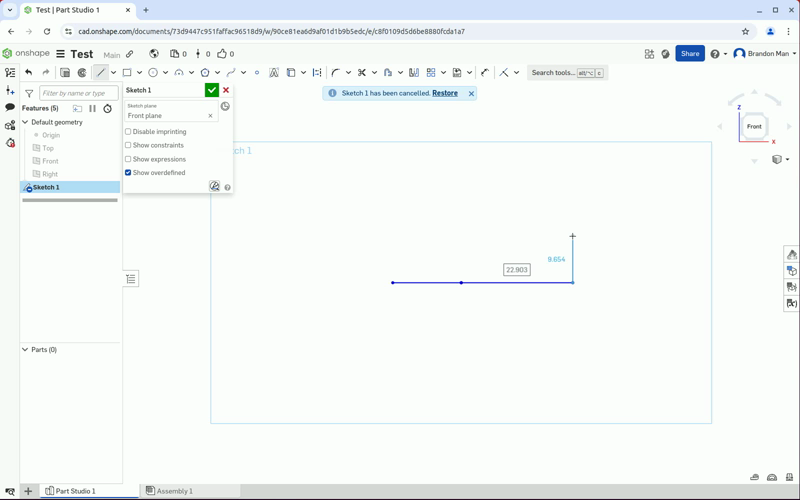
key_down(shift)
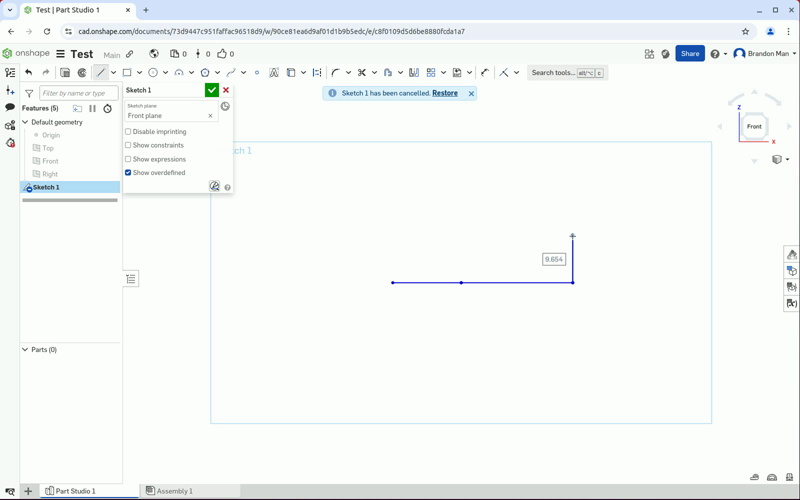
mouse_move(461, 235)
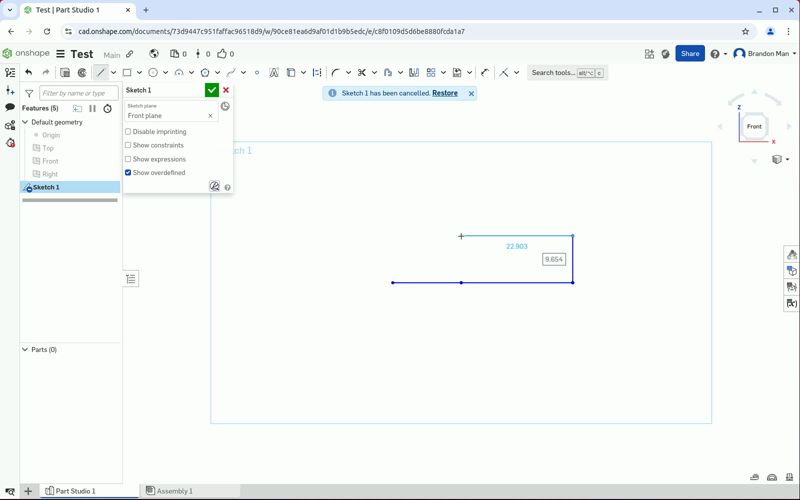
click(461, 235)
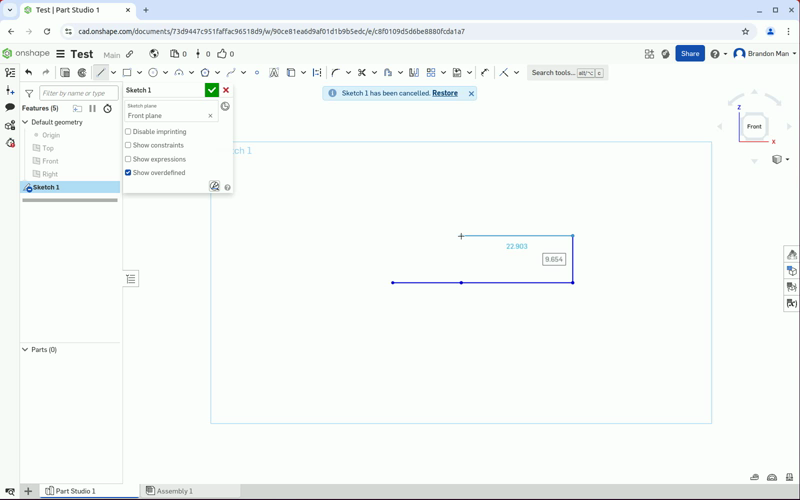
key_up(shift)
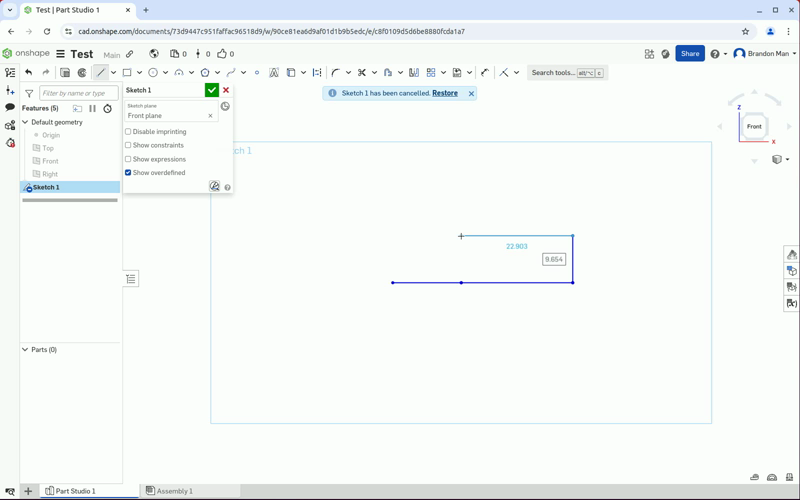
key_down(shift)
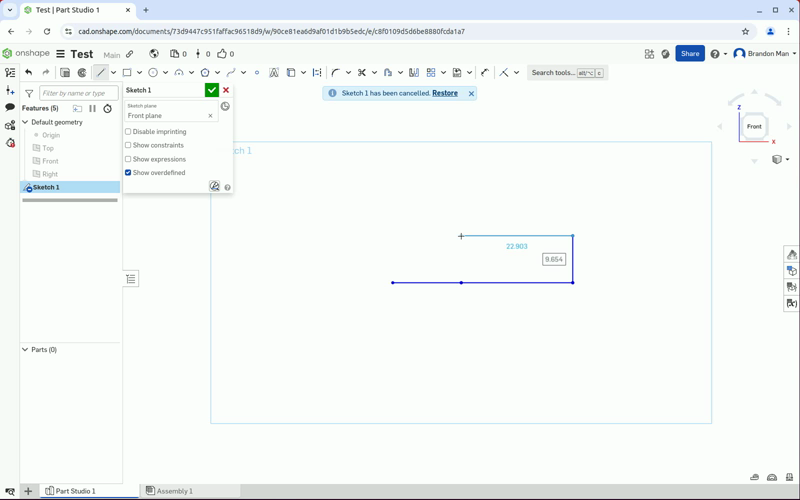
mouse_move(491, 235)
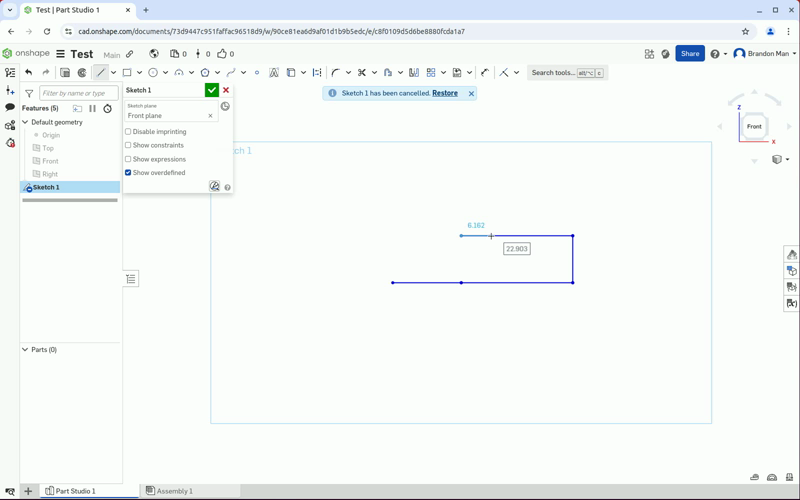
mouse_move(461, 237)
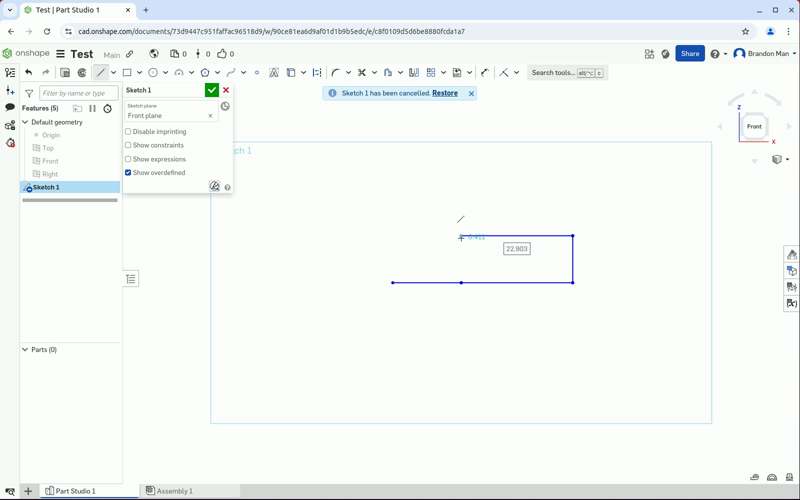
scroll(6)
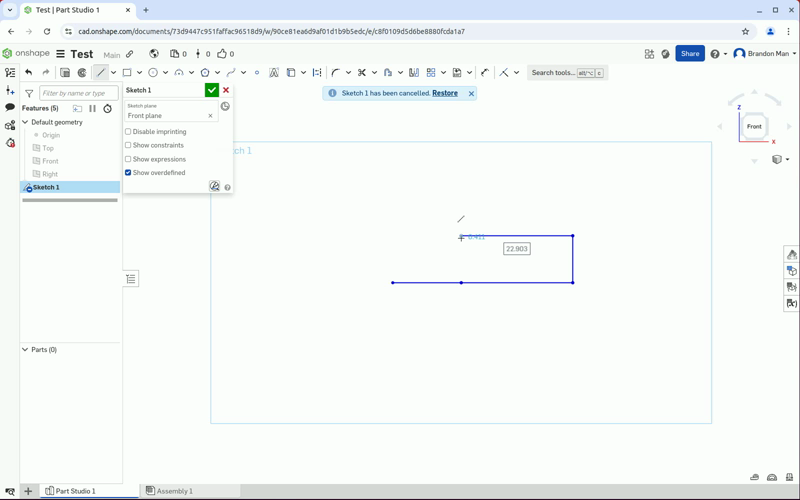
scroll(6)
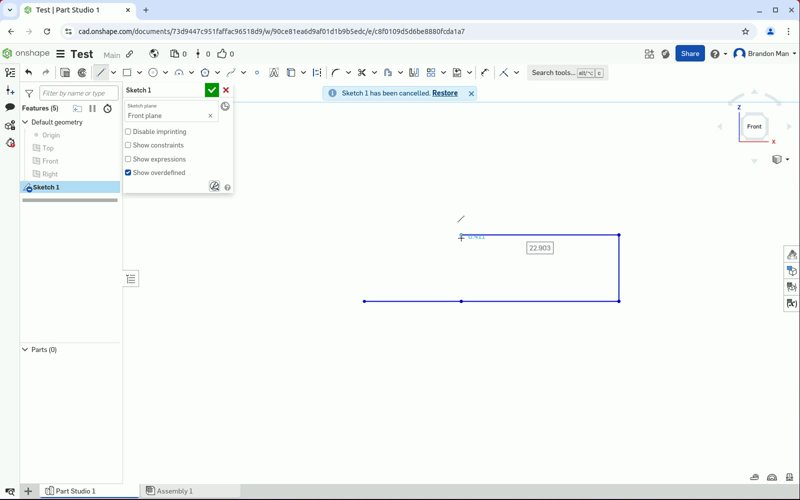
scroll(6)
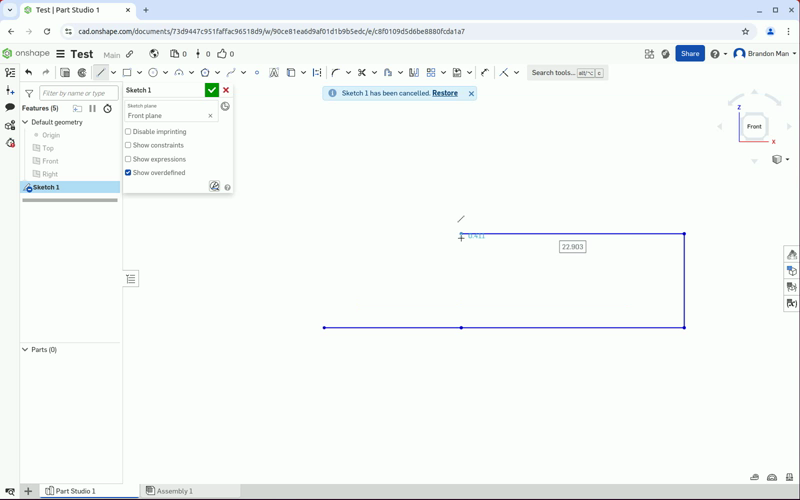
scroll(6)
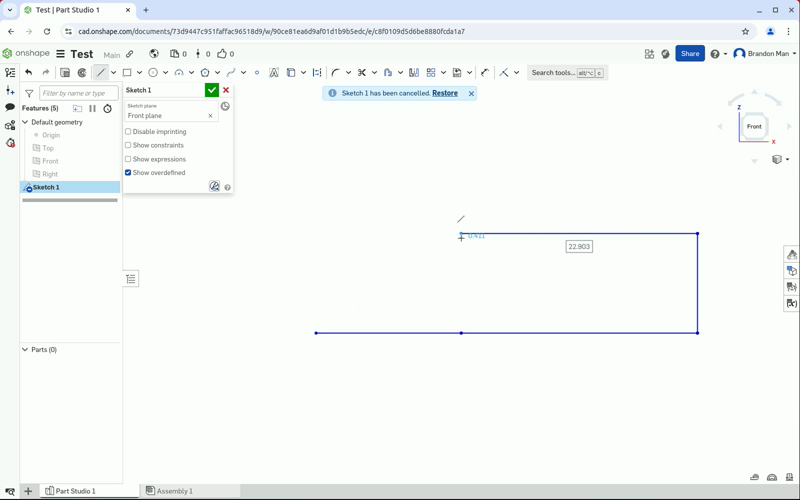
scroll(6)
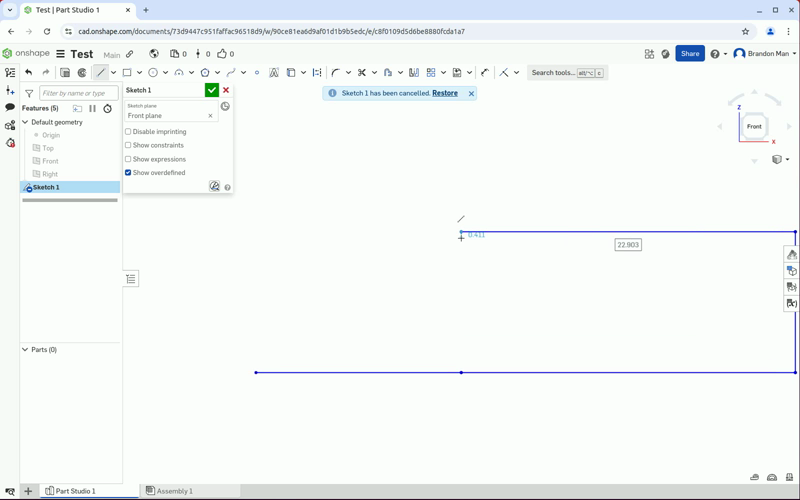
scroll(6)
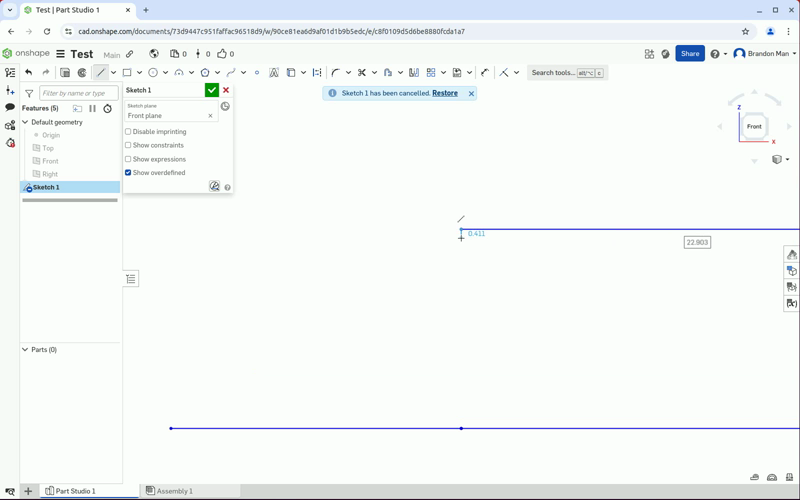
scroll(6)
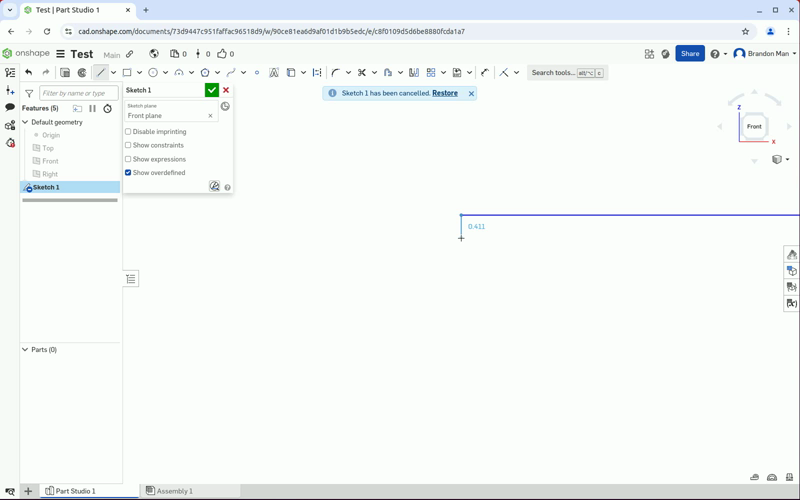
click(461, 237)
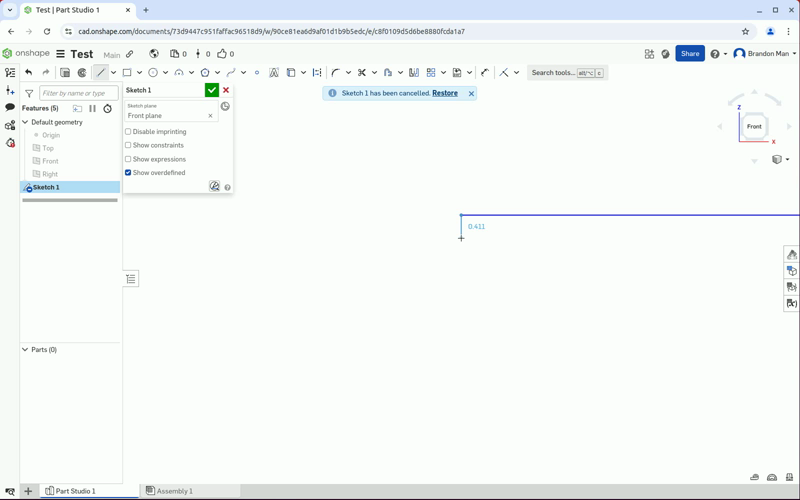
scroll(-6)
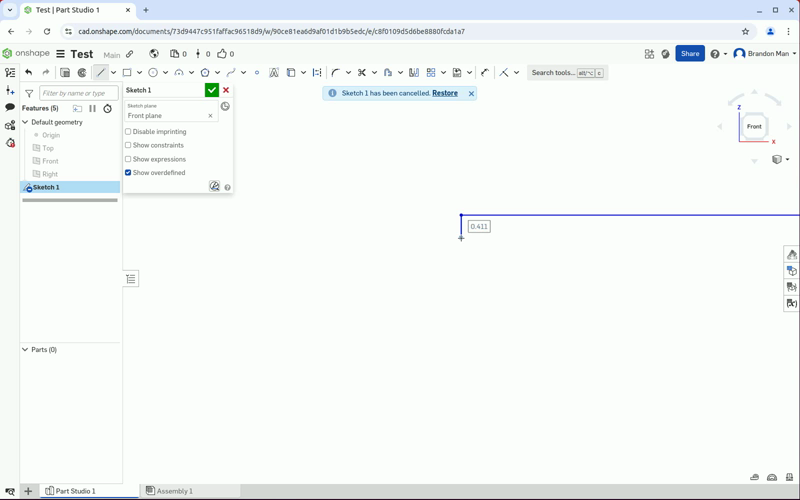
scroll(-6)
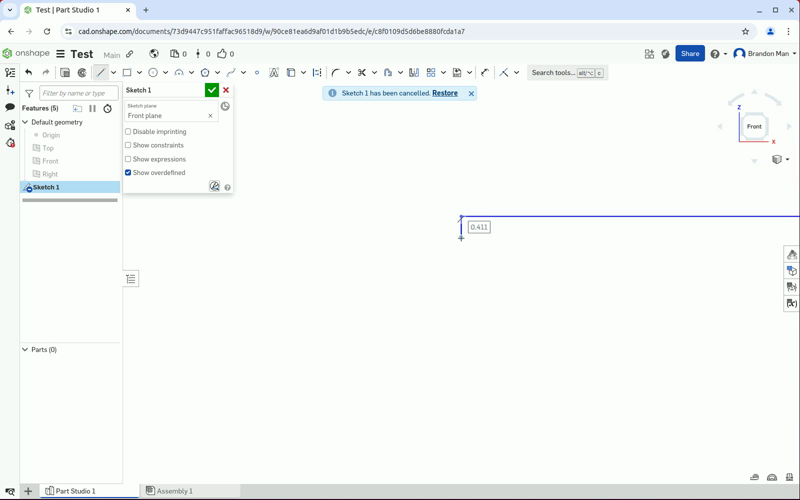
scroll(-6)
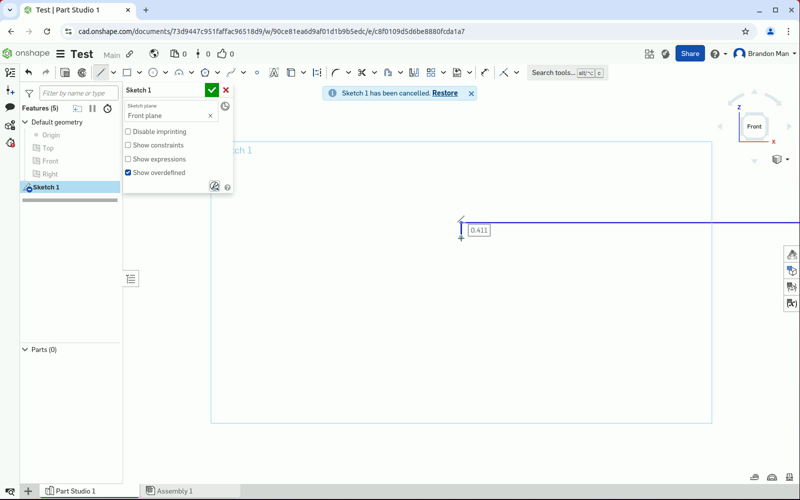
scroll(-6)
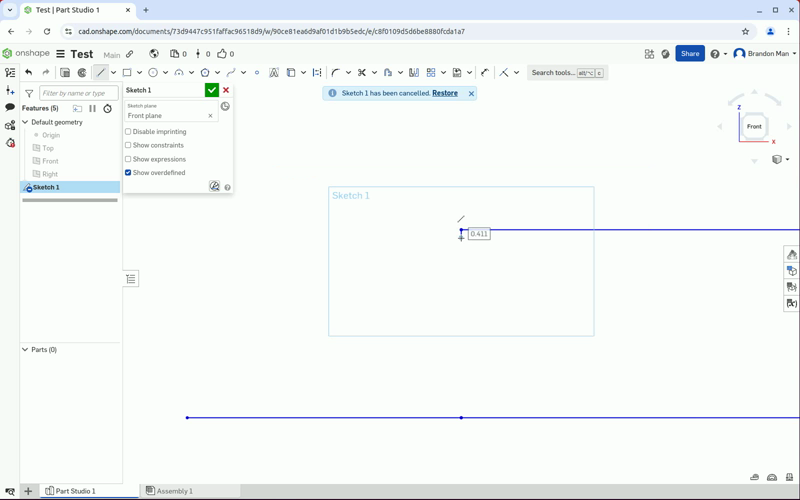
scroll(-6)
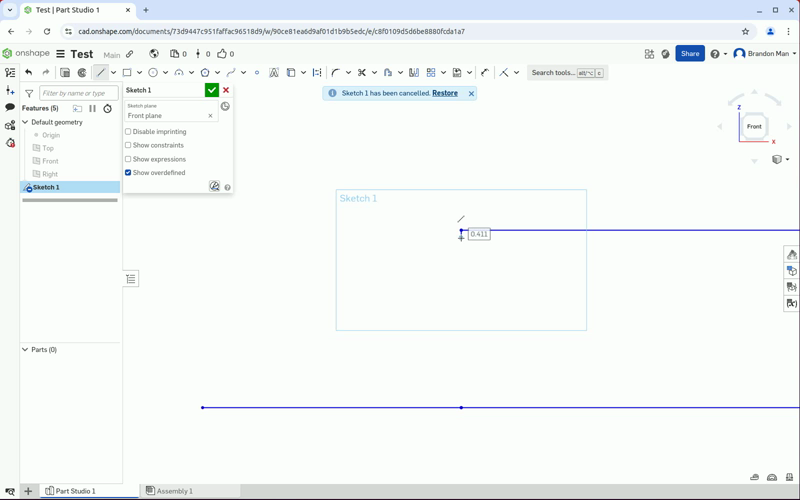
scroll(-6)
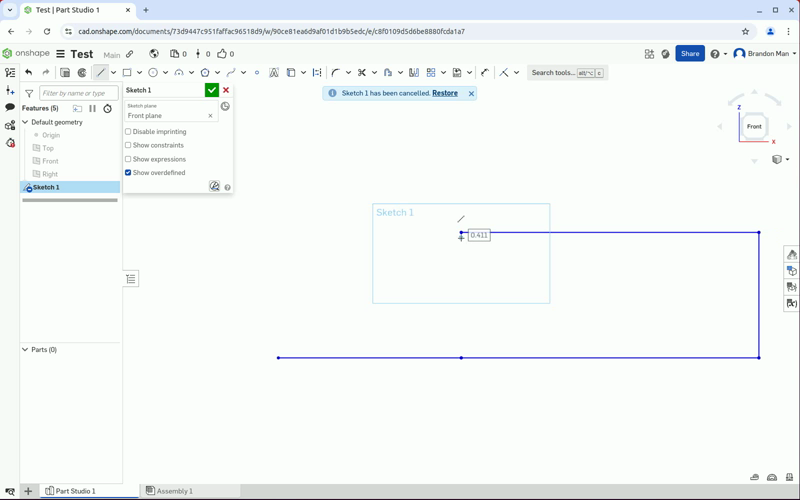
scroll(-6)
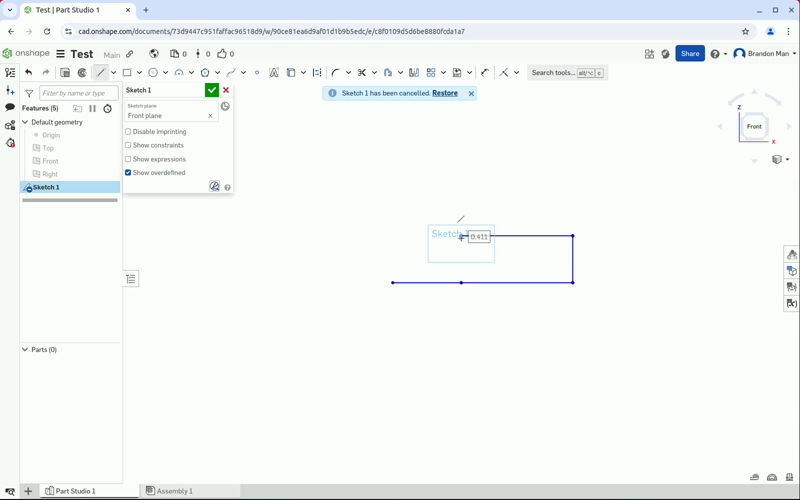
key_up(shift)
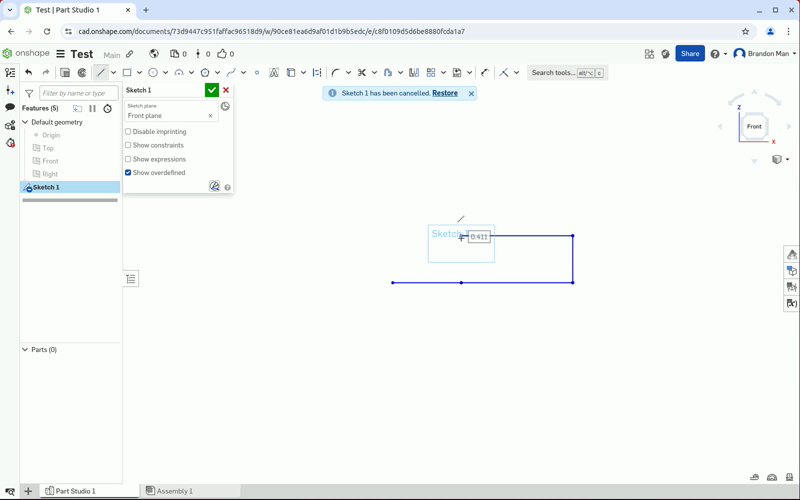
key(esc)
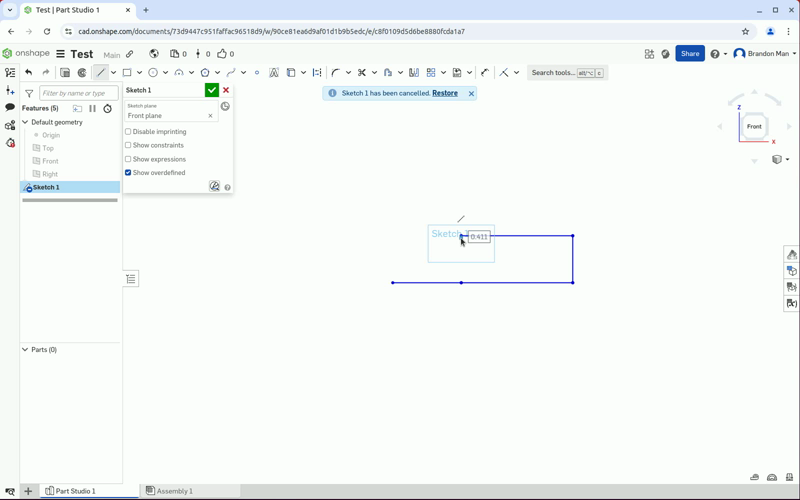
key(a)
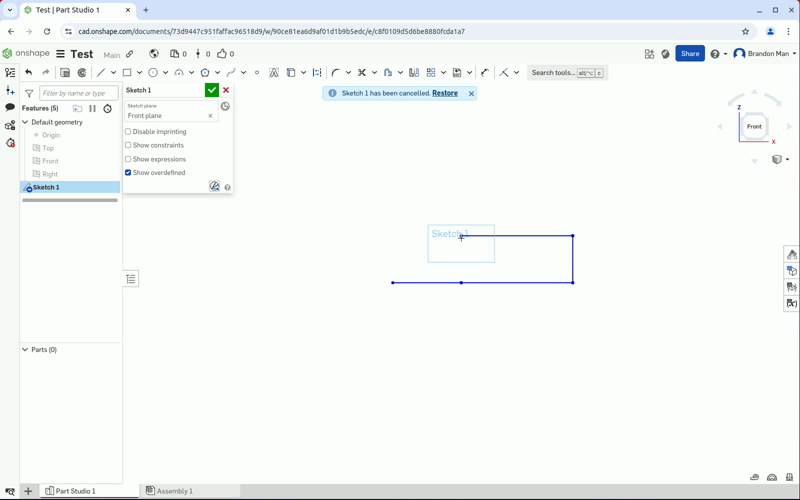
mouse_move(461, 237)
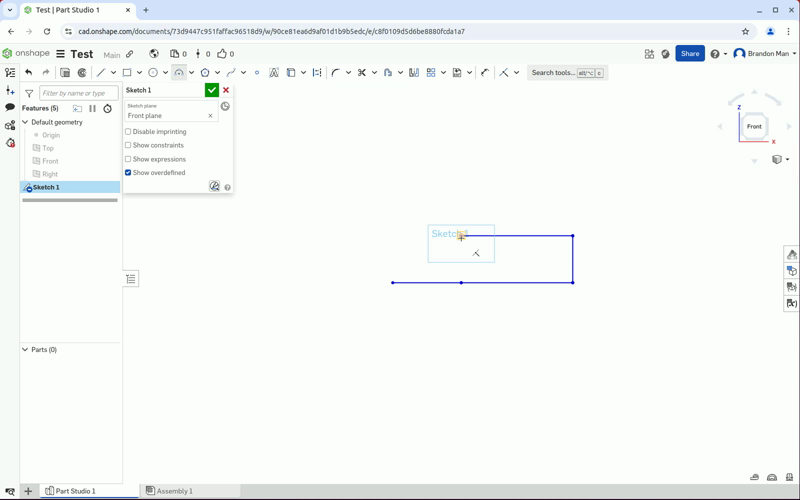
scroll(6)
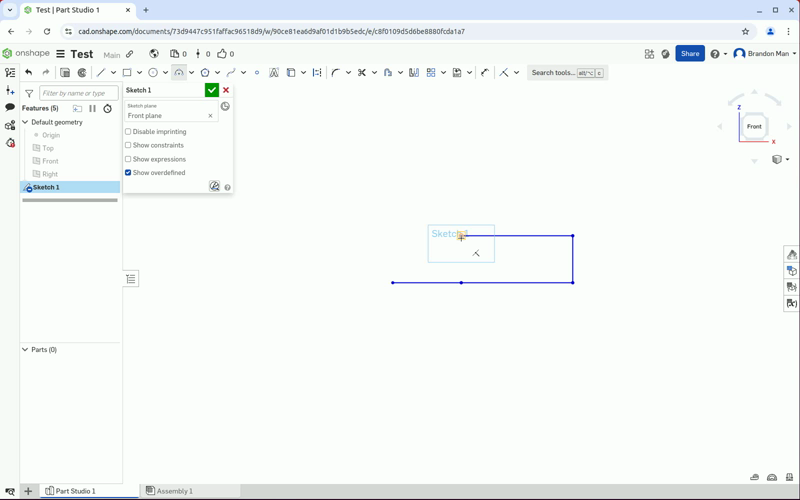
scroll(6)
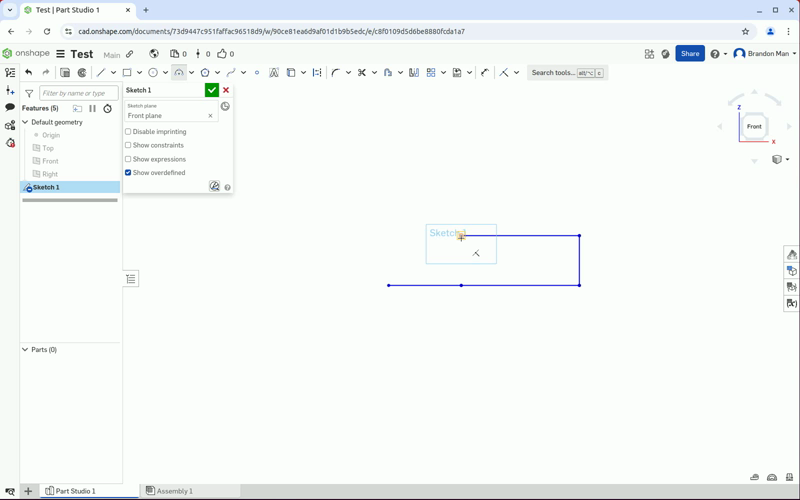
scroll(6)
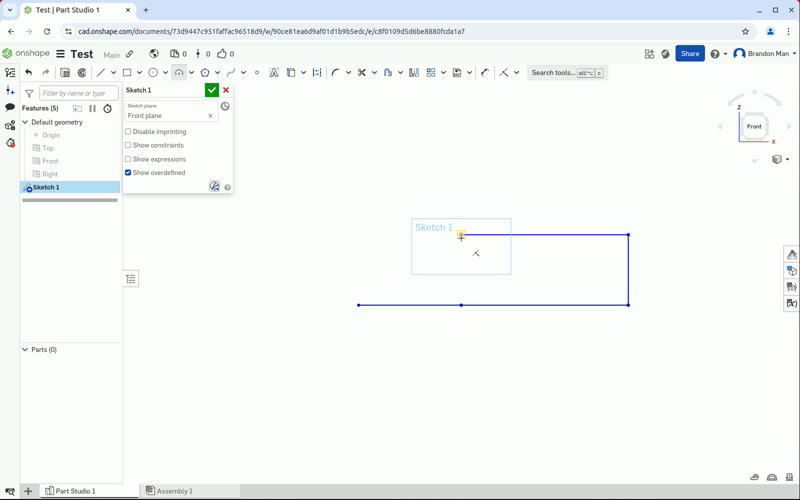
scroll(6)
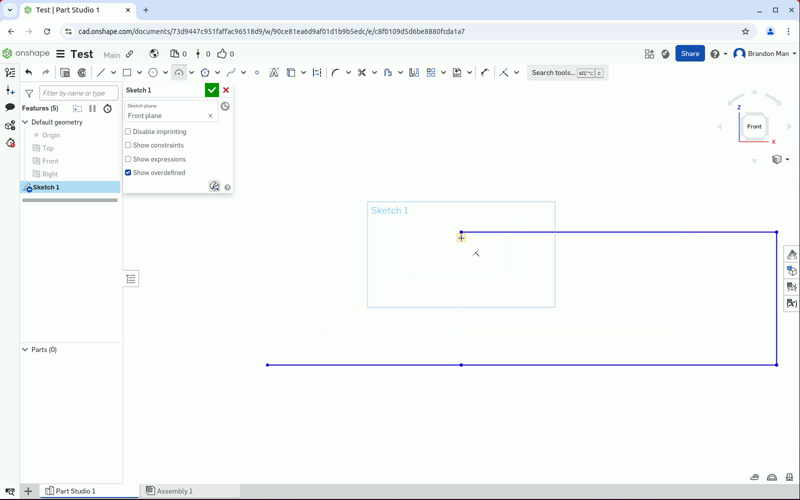
scroll(6)
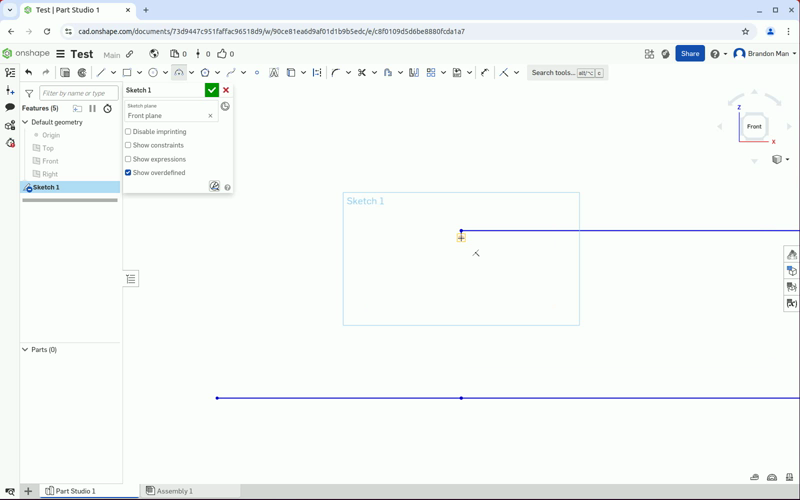
scroll(6)
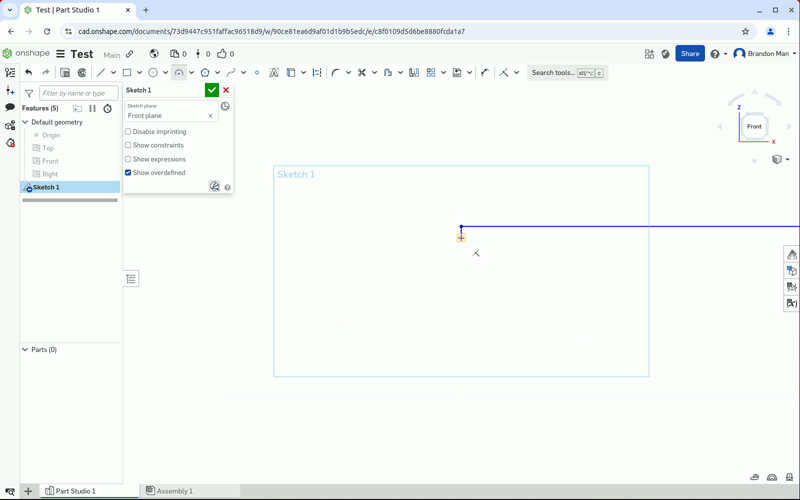
scroll(6)
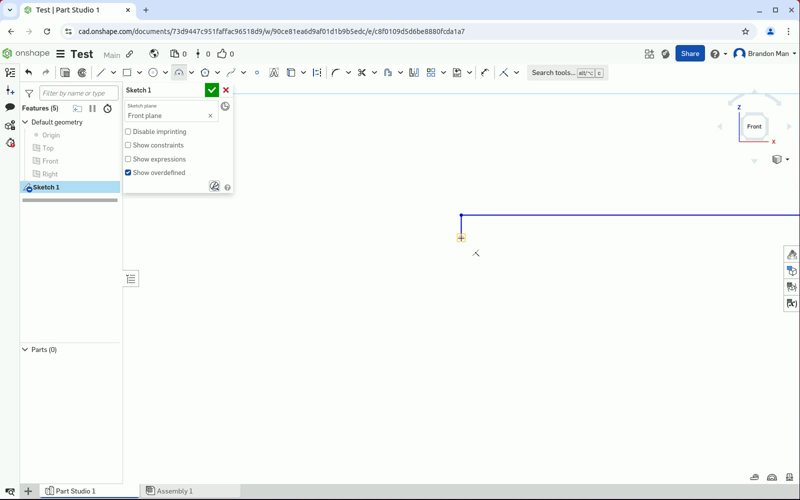
click(461, 237)
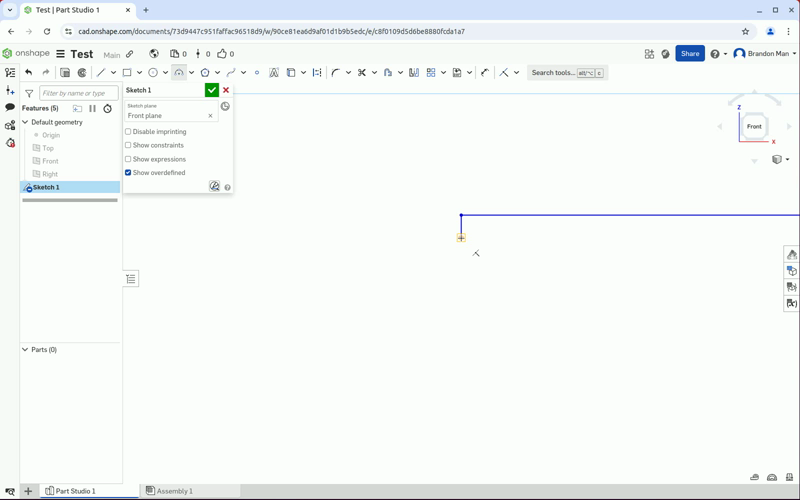
scroll(-6)
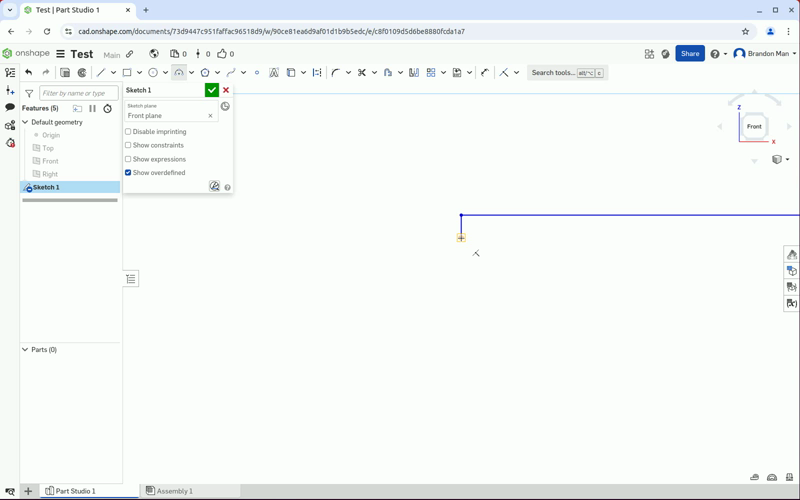
scroll(-6)
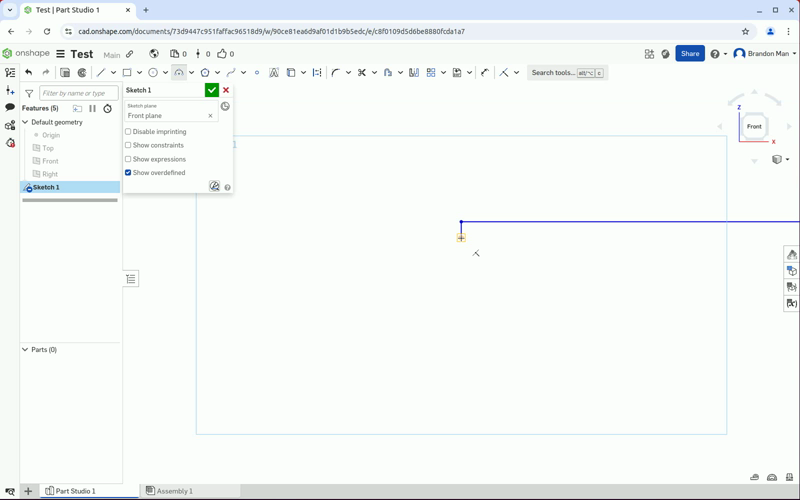
scroll(-6)
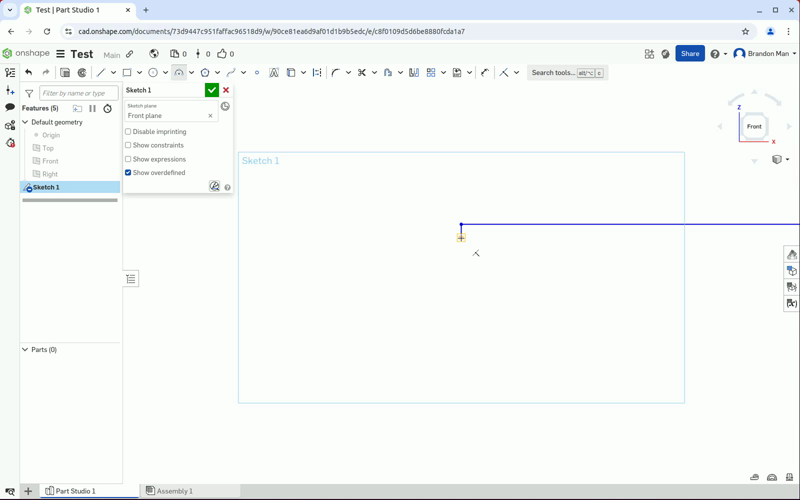
scroll(-6)
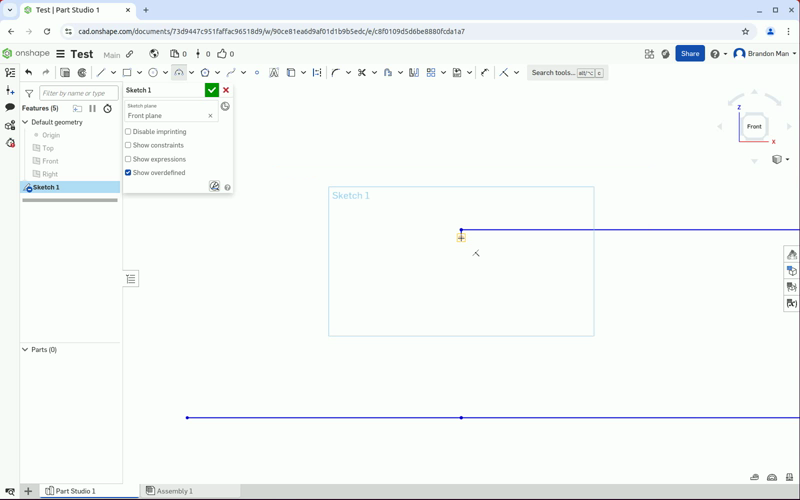
scroll(-6)
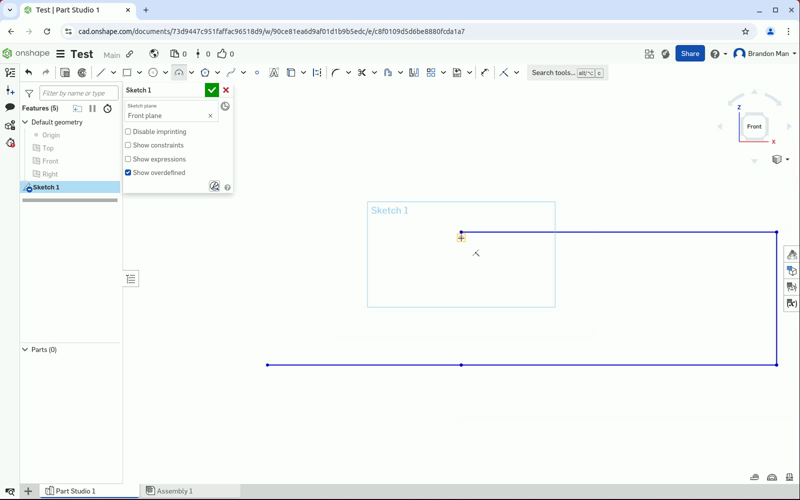
scroll(-6)
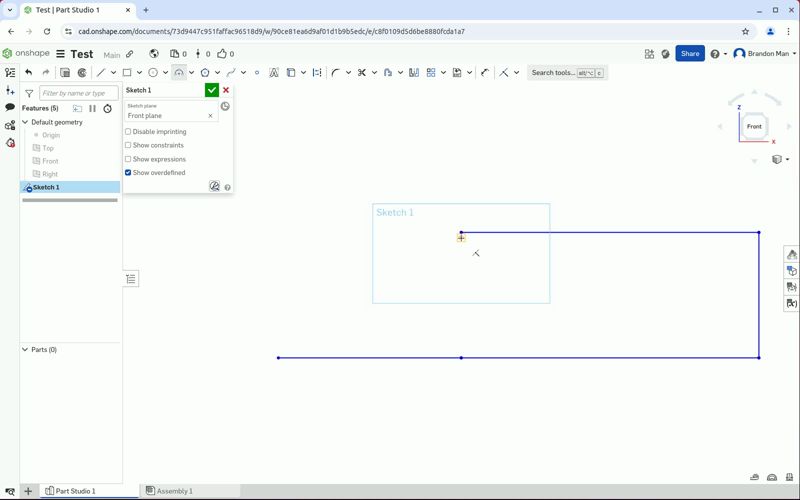
scroll(-6)
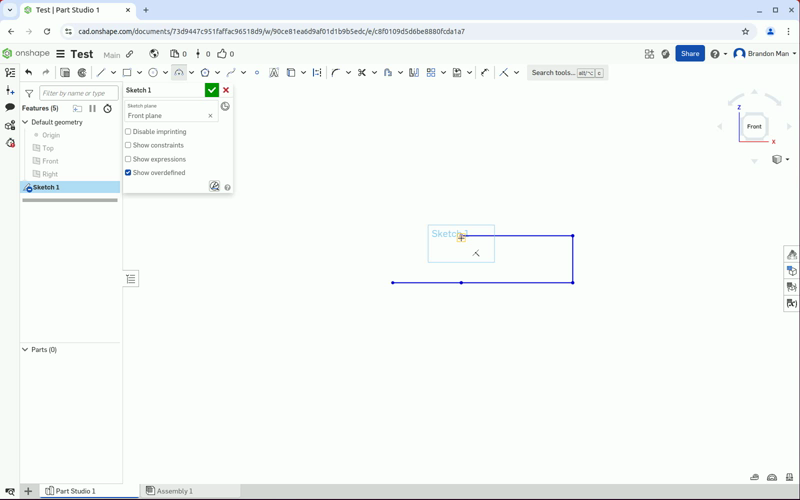
key_down(shift)
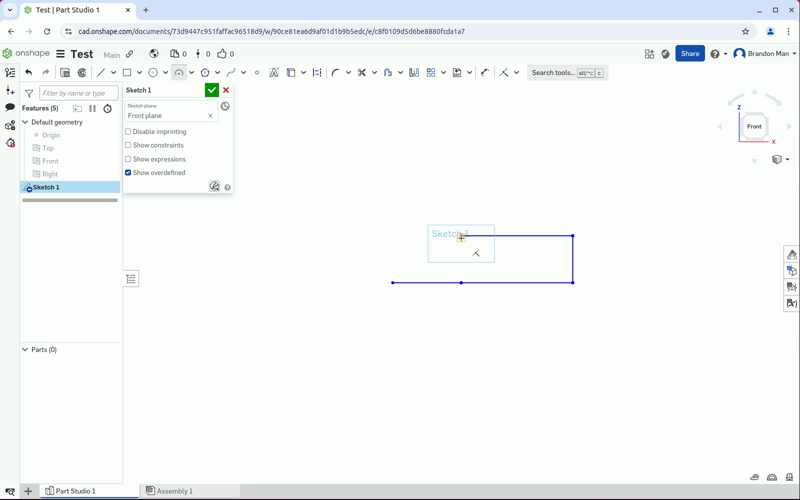
mouse_move(441, 256)
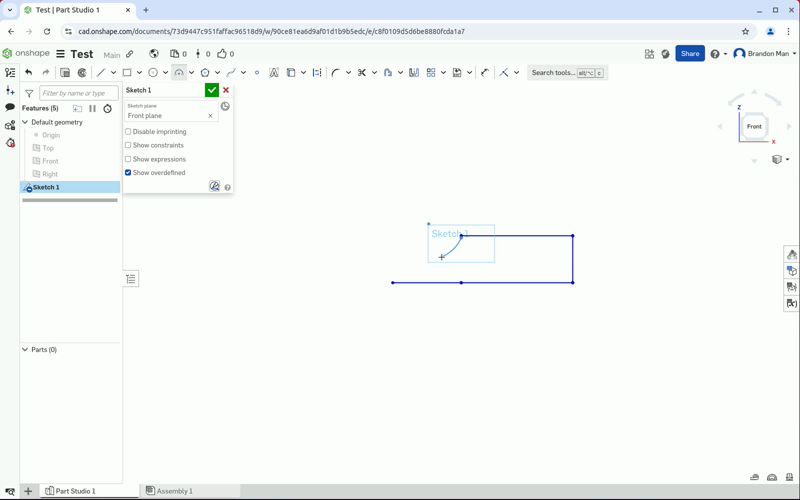
click(441, 256)
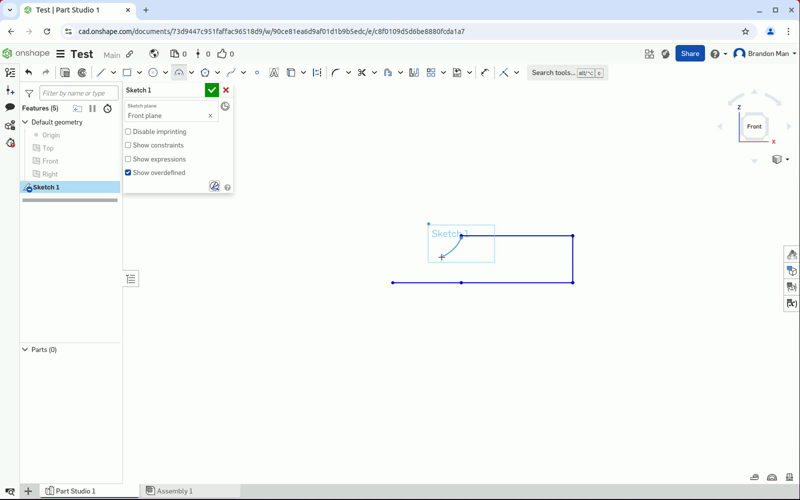
mouse_move(455, 250)
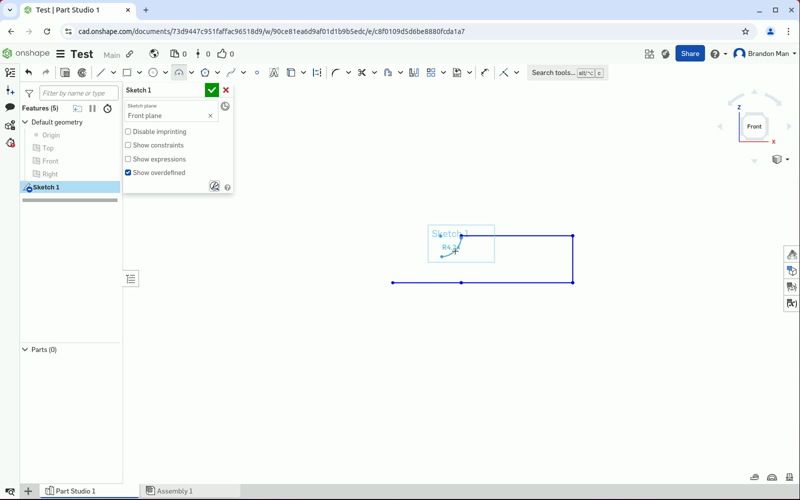
click(455, 250)
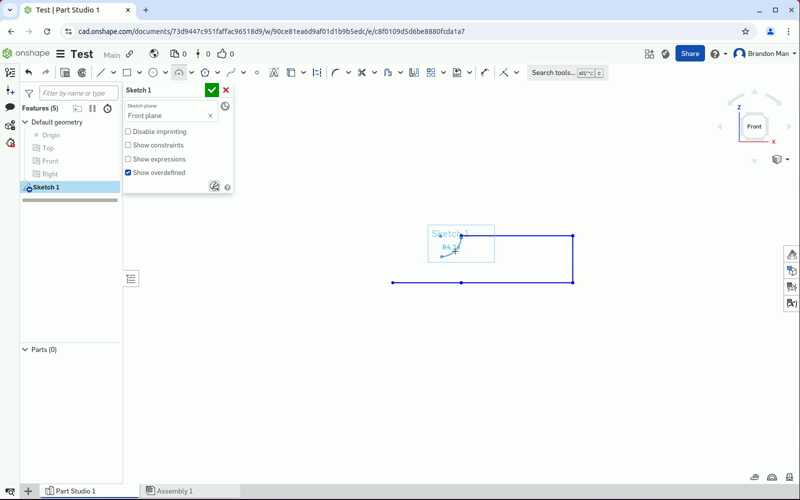
key_up(shift)
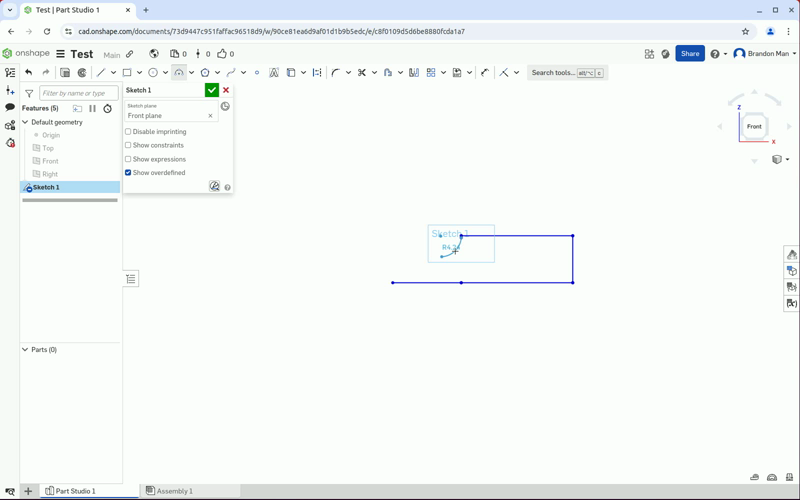
key(esc)
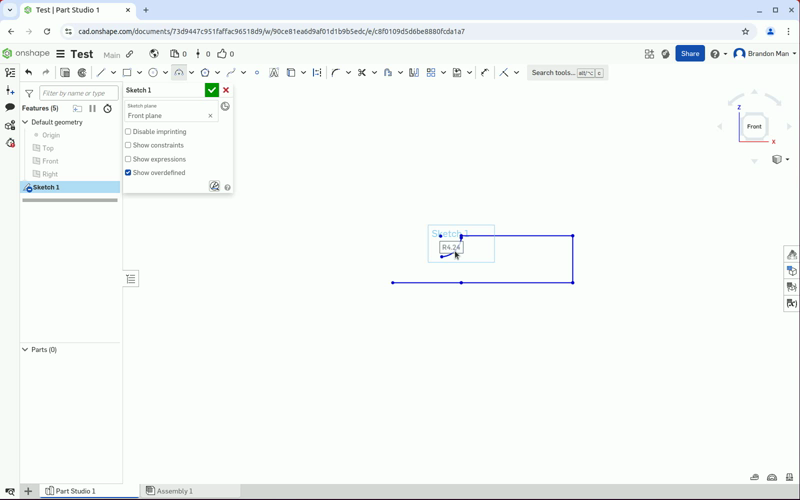
key(l)
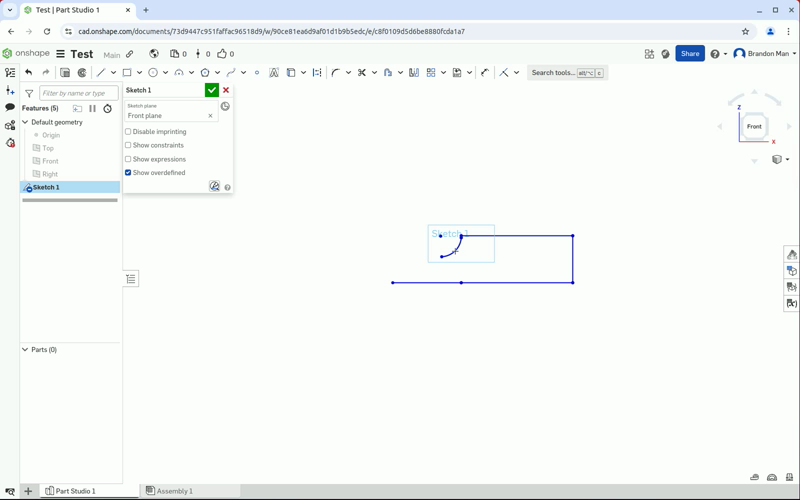
mouse_move(441, 256)
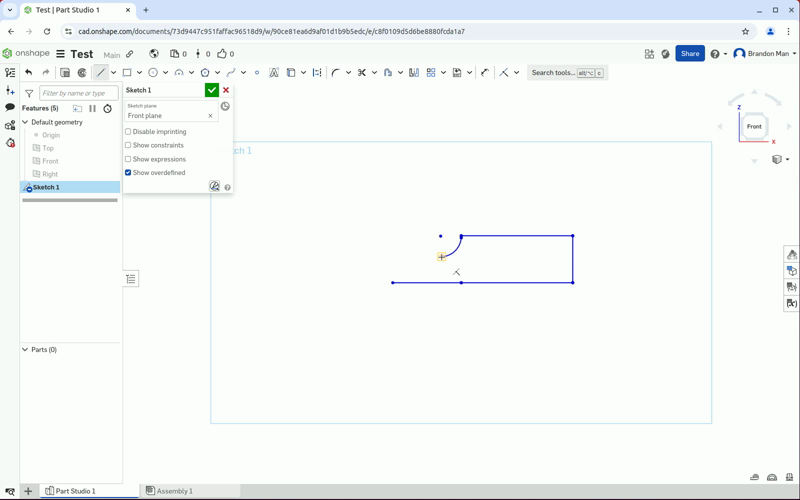
click(441, 256)
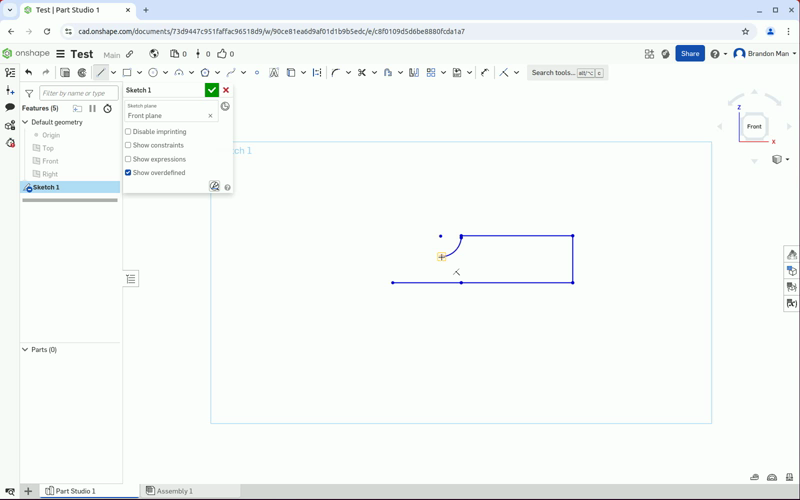
key_down(shift)
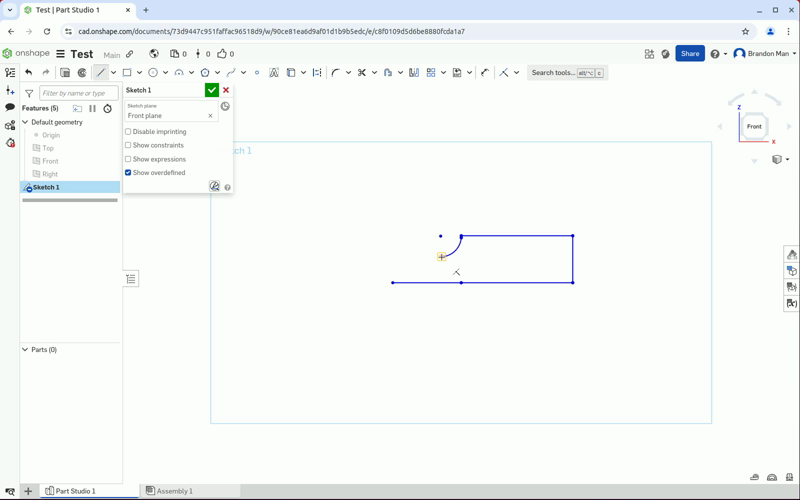
mouse_move(471, 256)
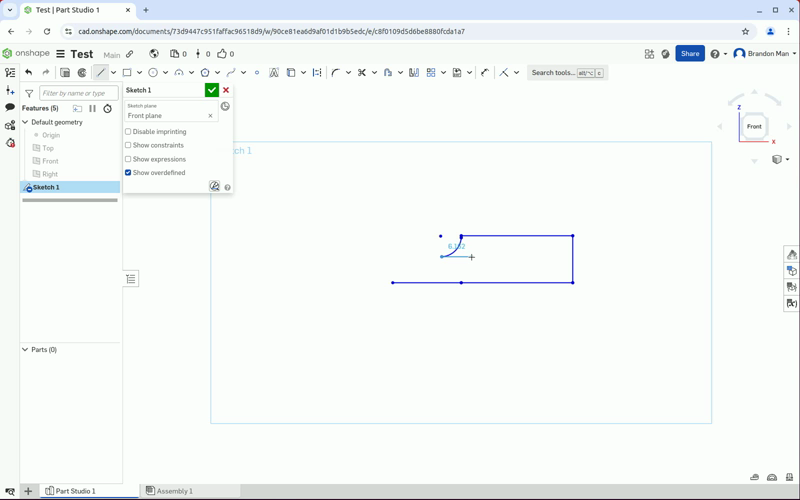
mouse_move(426, 256)
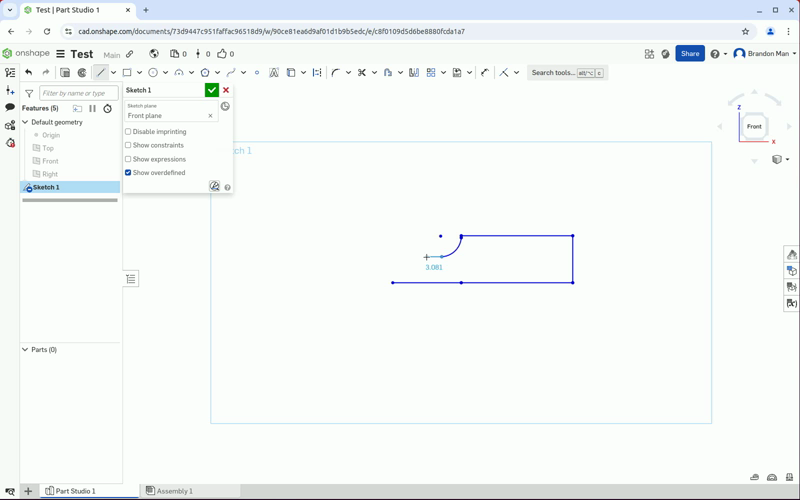
click(426, 256)
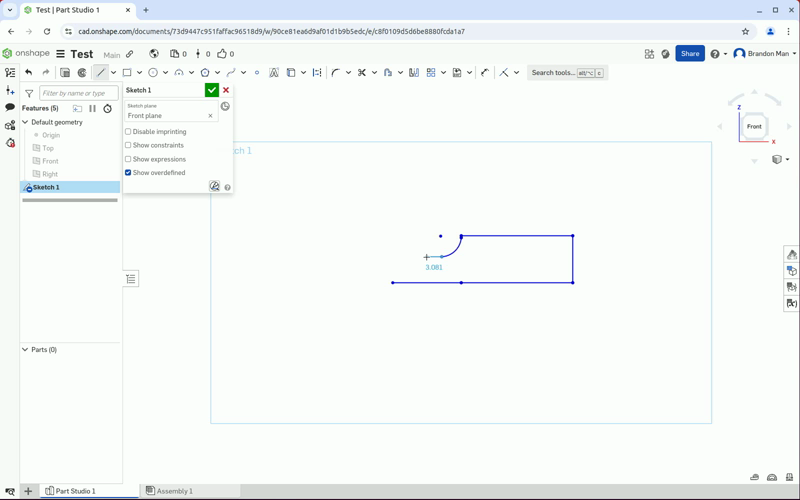
key_up(shift)
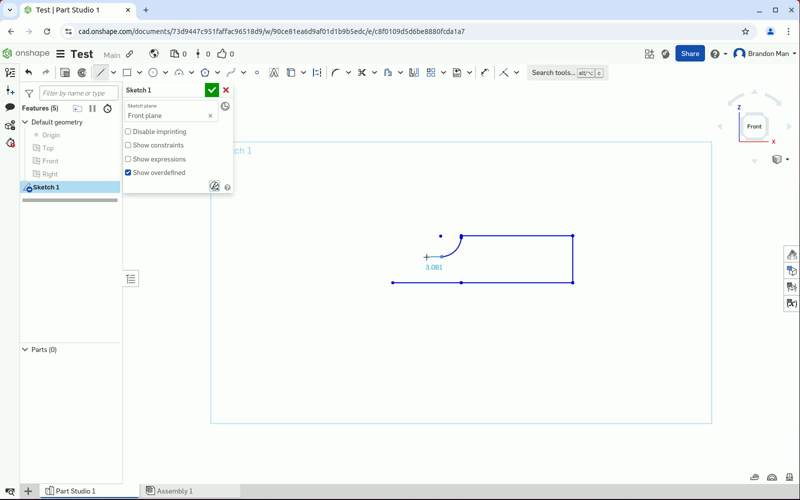
key(esc)
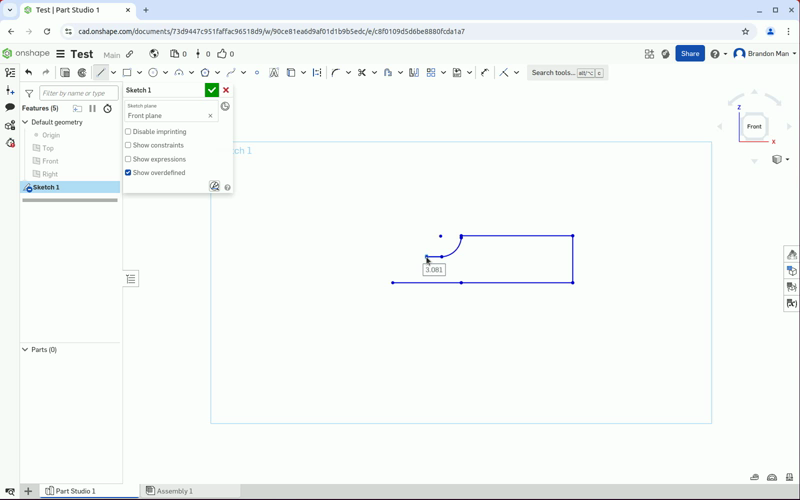
key(a)
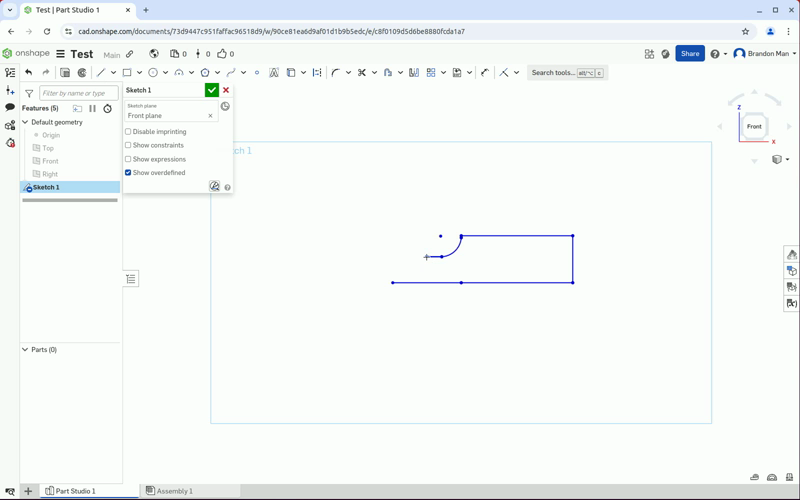
mouse_move(426, 256)
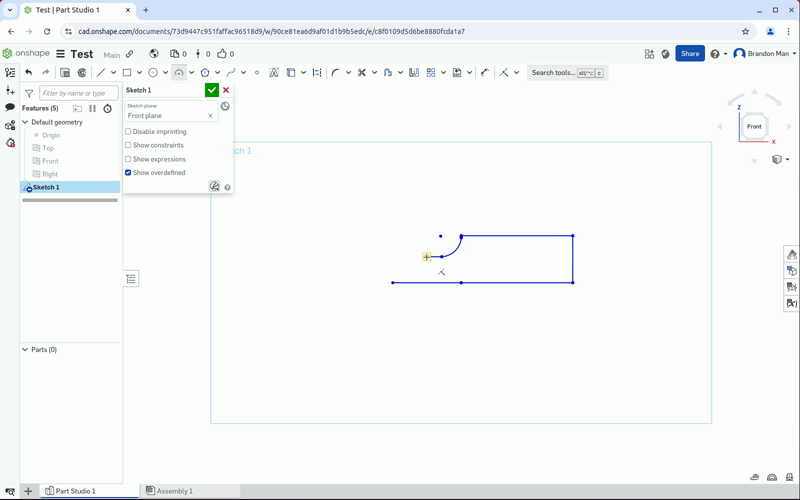
click(426, 256)
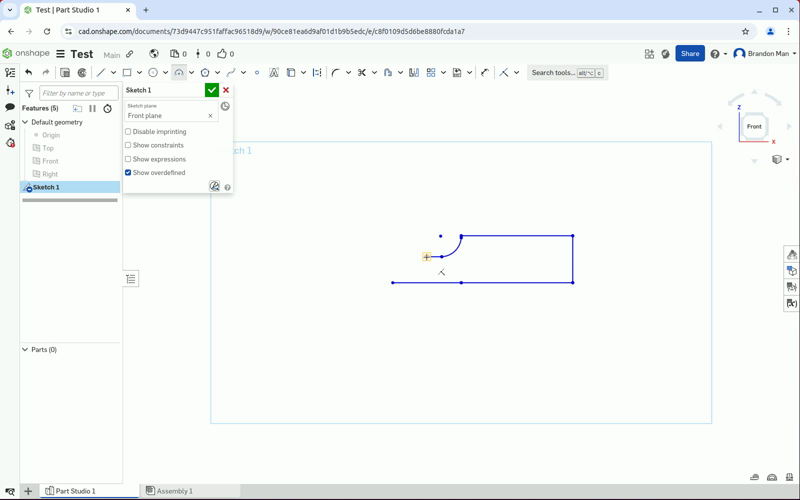
key_down(shift)
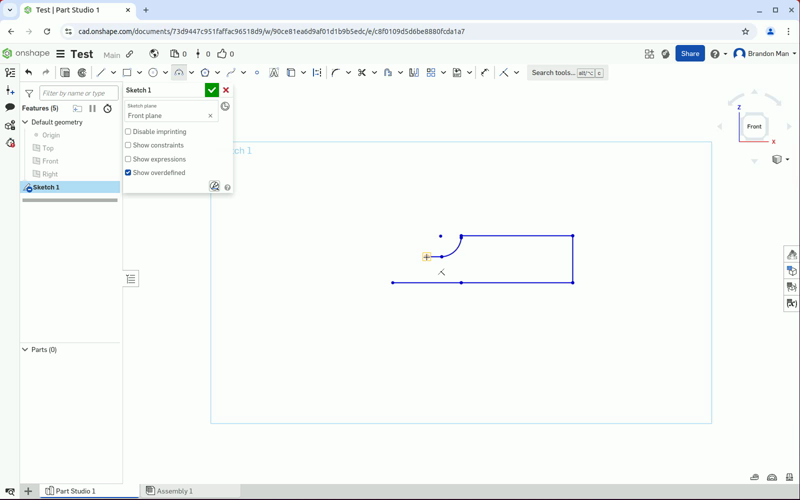
mouse_move(407, 237)
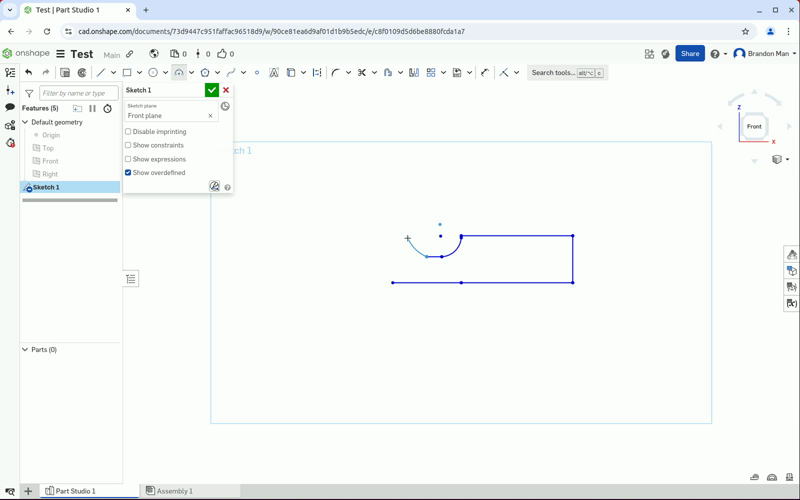
click(407, 237)
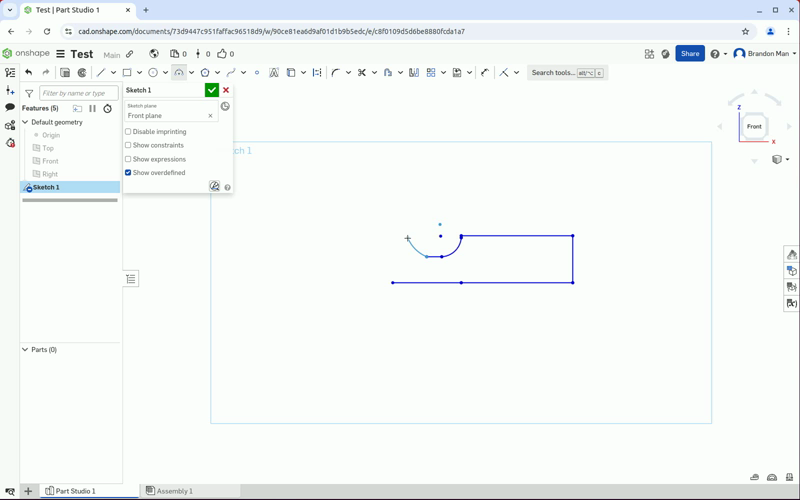
mouse_move(413, 250)
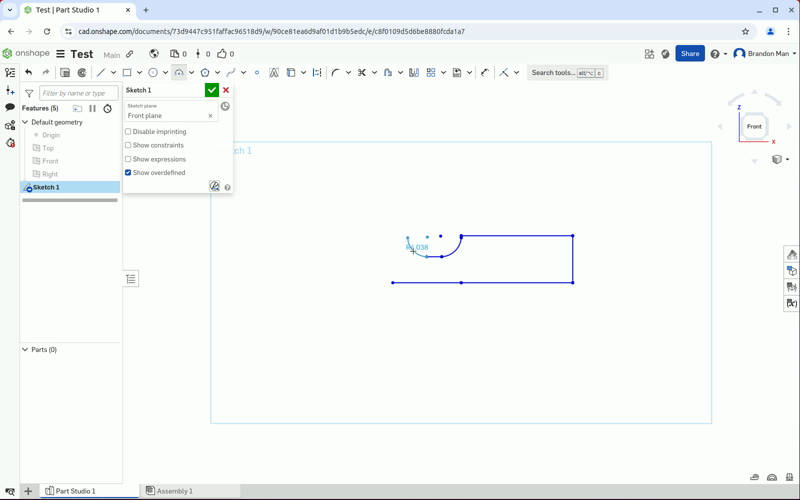
click(413, 250)
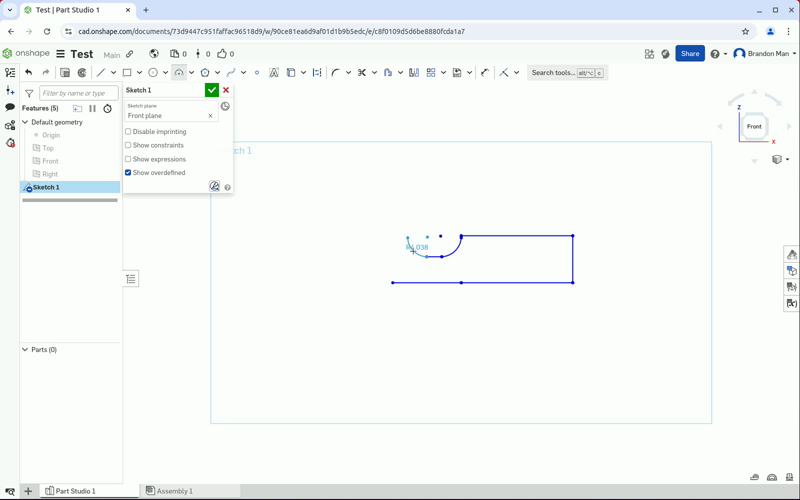
key_up(shift)
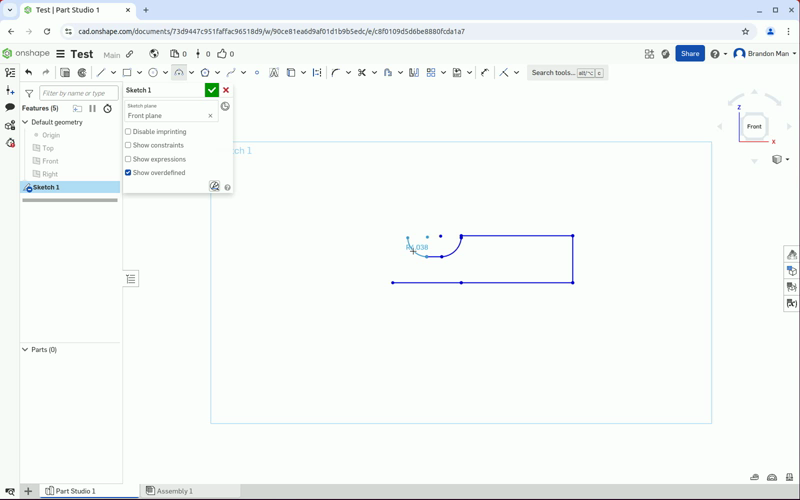
key(esc)
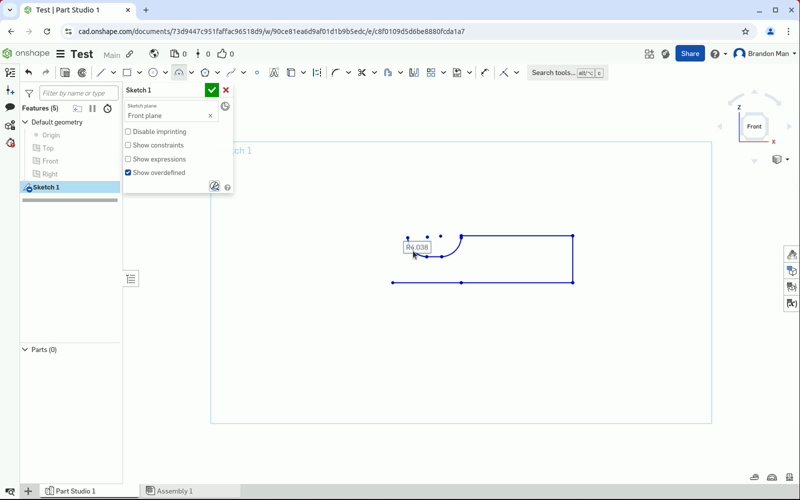
key(l)
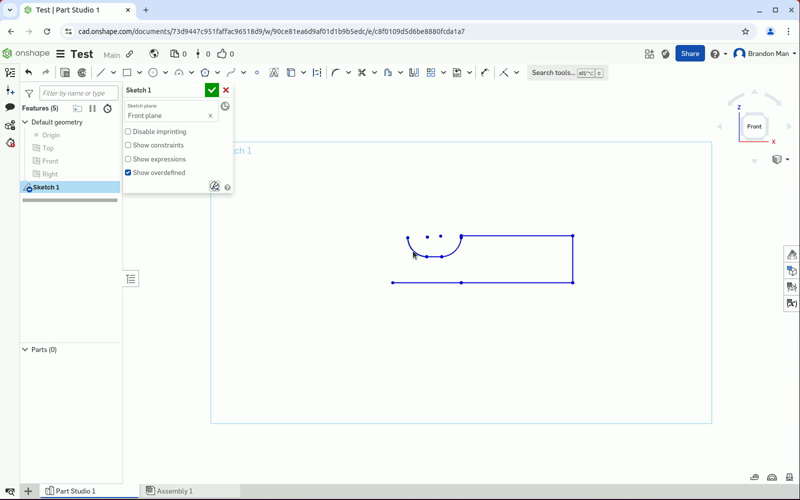
mouse_move(407, 237)
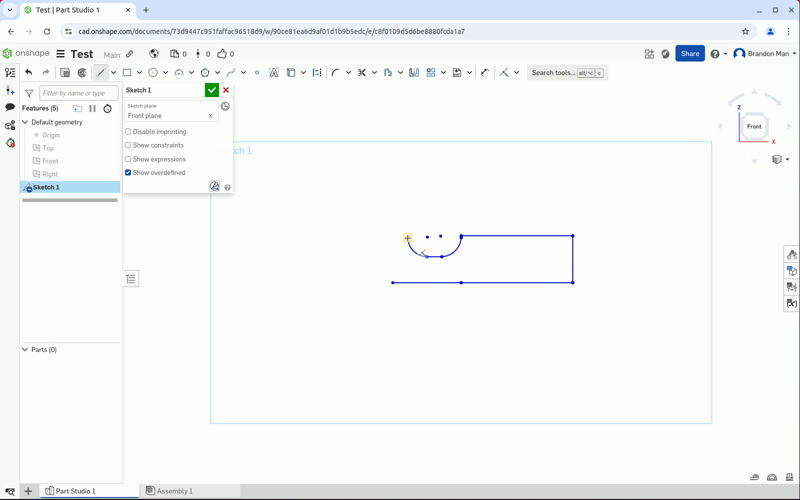
click(407, 237)
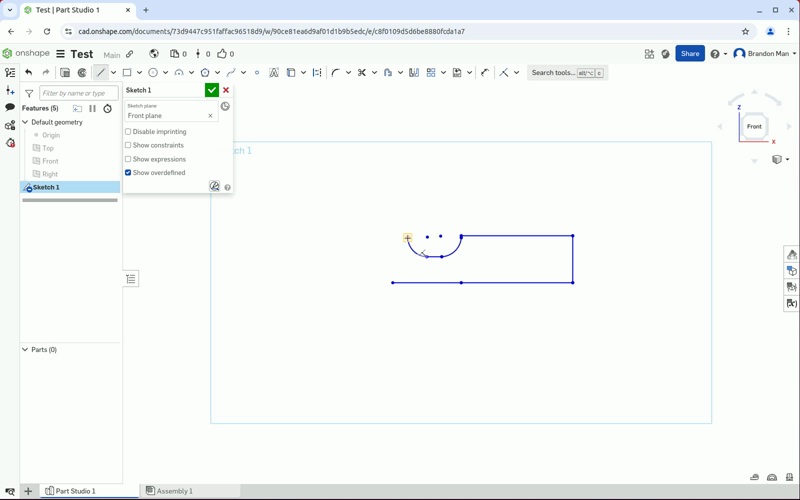
key_down(shift)
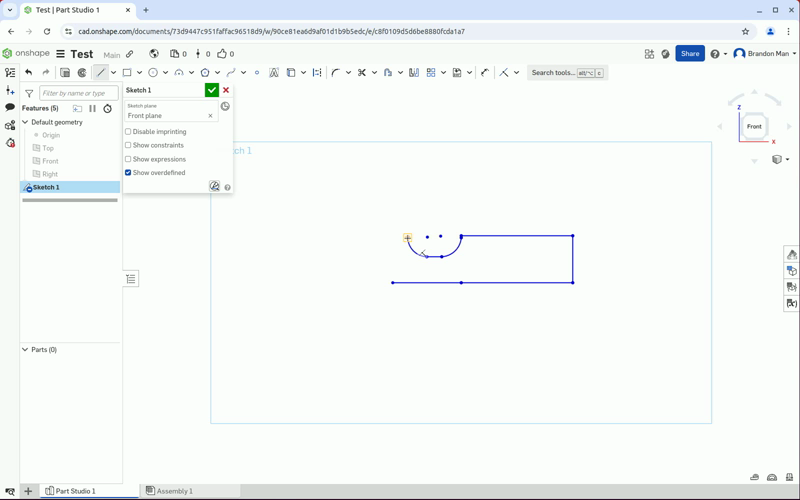
mouse_move(437, 237)
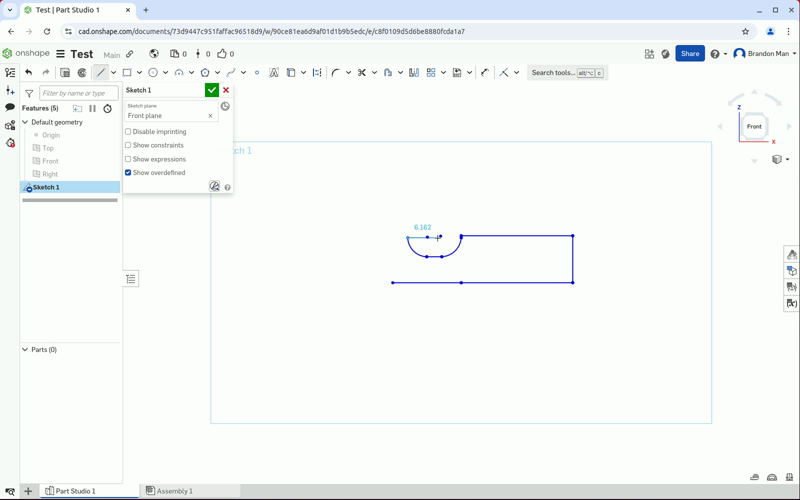
mouse_move(407, 214)
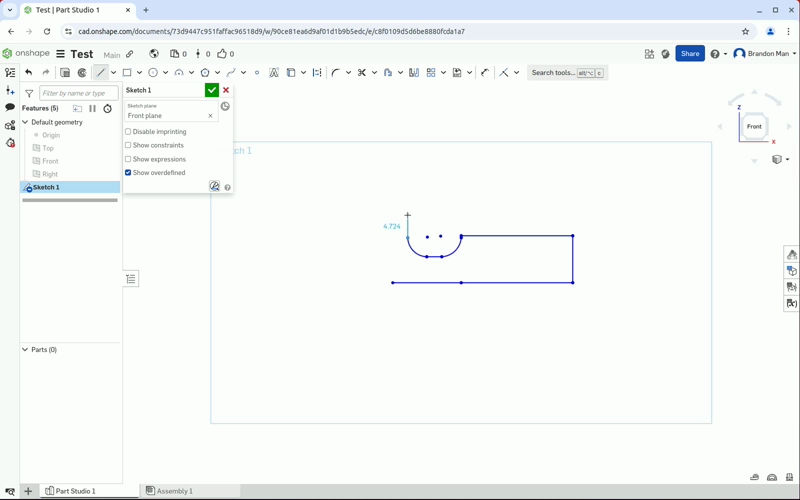
click(407, 214)
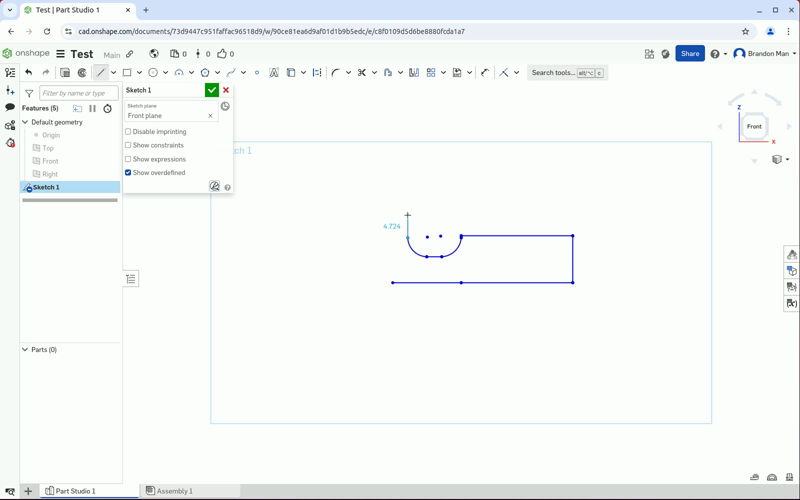
key_up(shift)
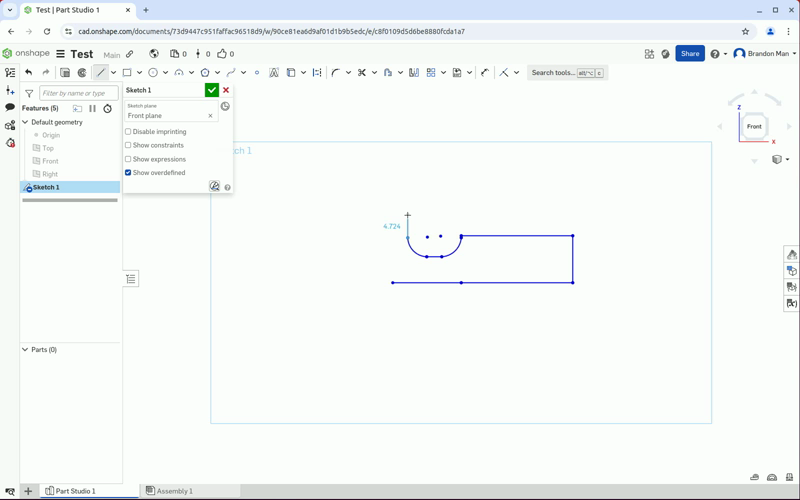
key_down(shift)
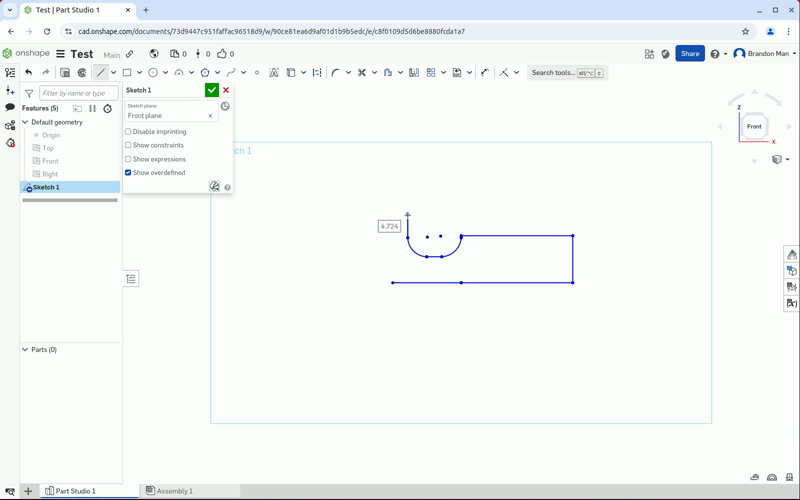
mouse_move(437, 214)
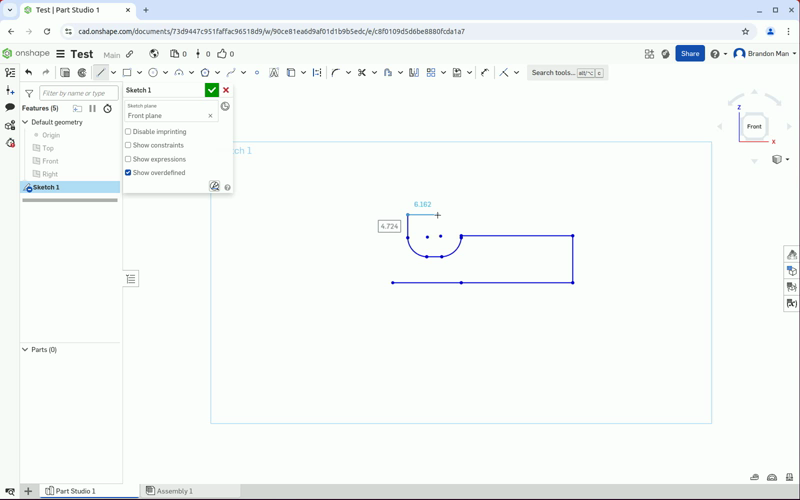
mouse_move(392, 214)
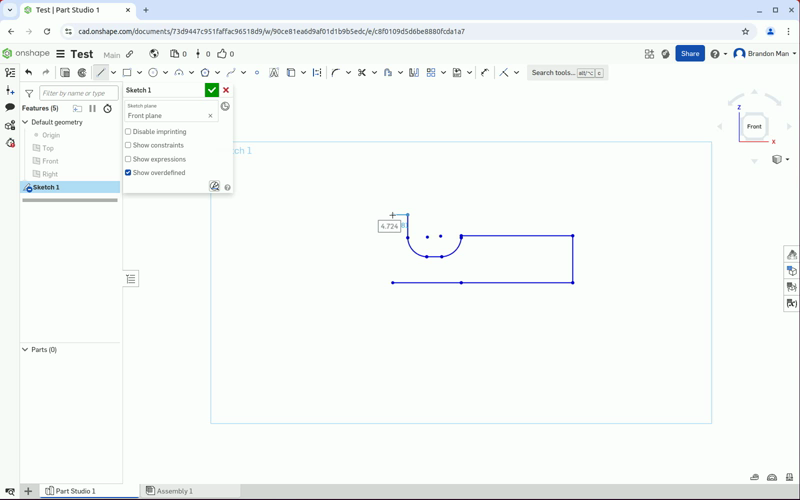
click(392, 214)
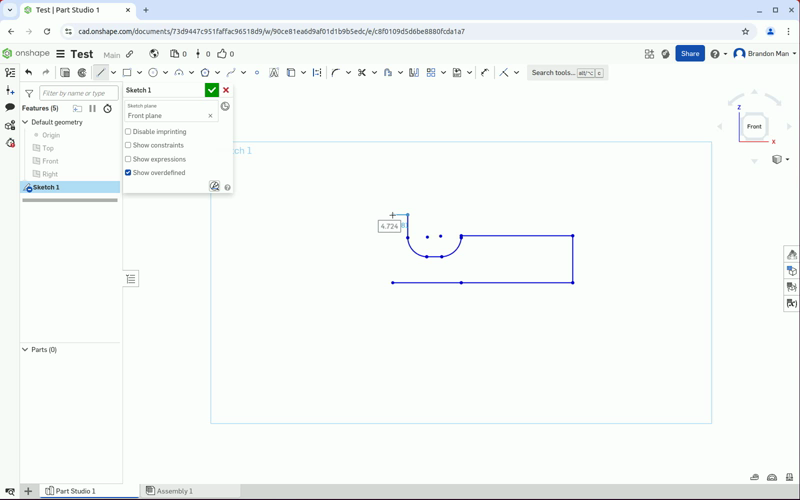
key_up(shift)
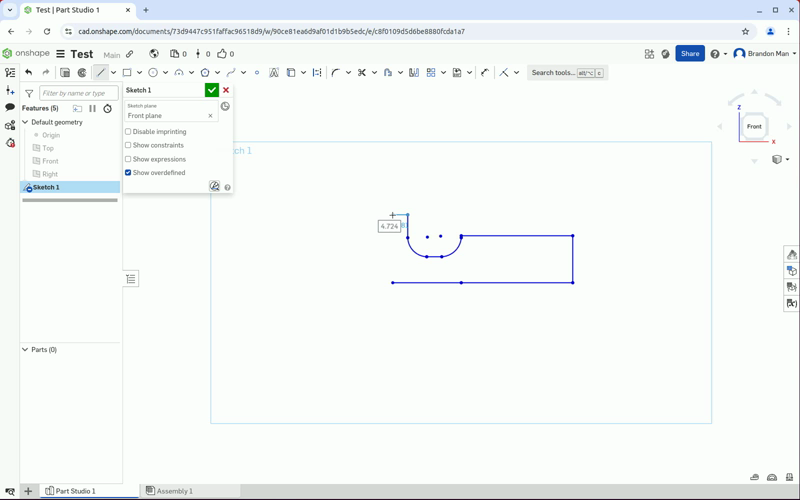
key_down(shift)
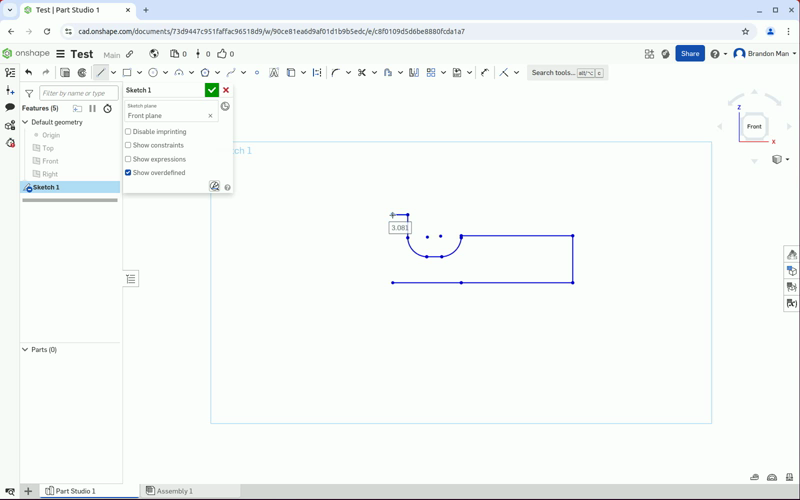
mouse_move(392, 282)
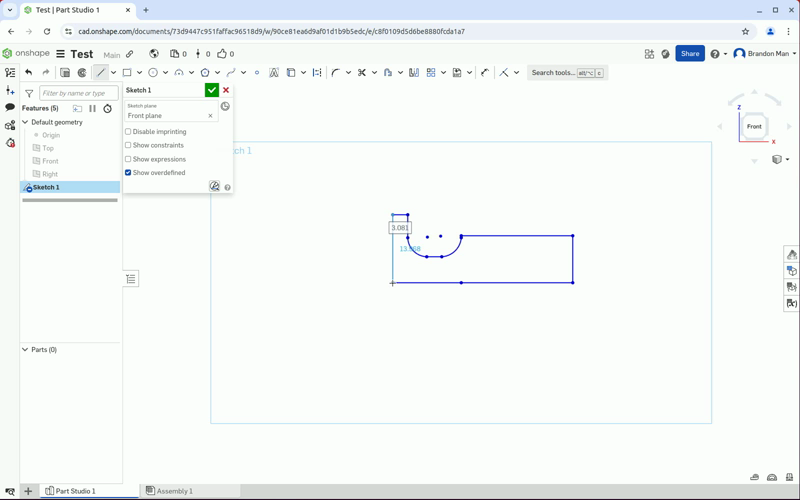
key_up(shift)
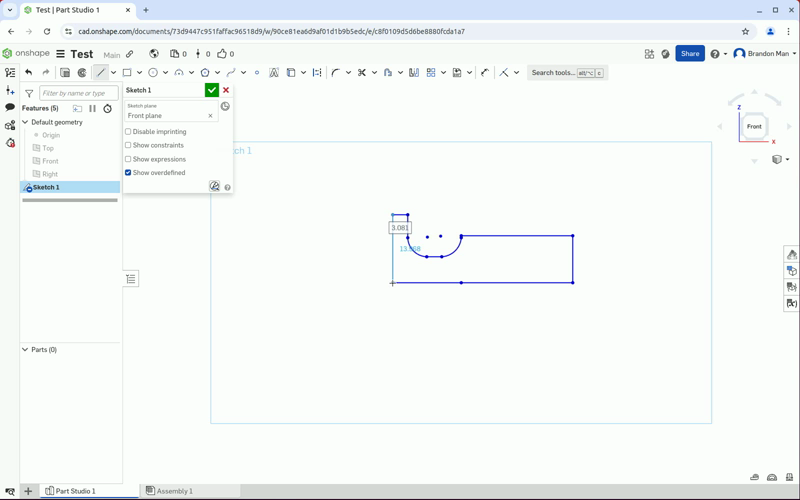
click(392, 282)
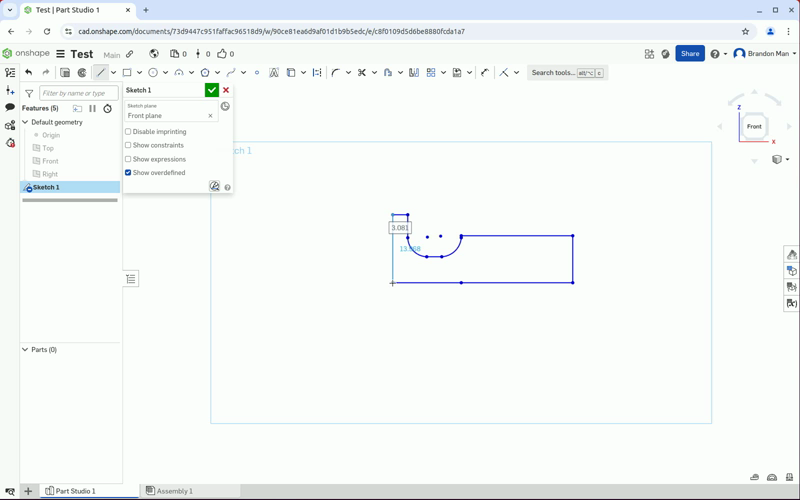
key(esc)
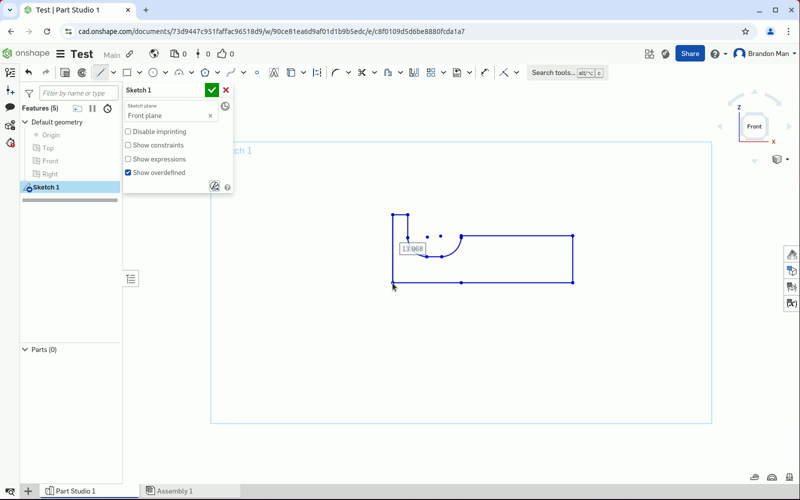
mouse_move(483, 252)
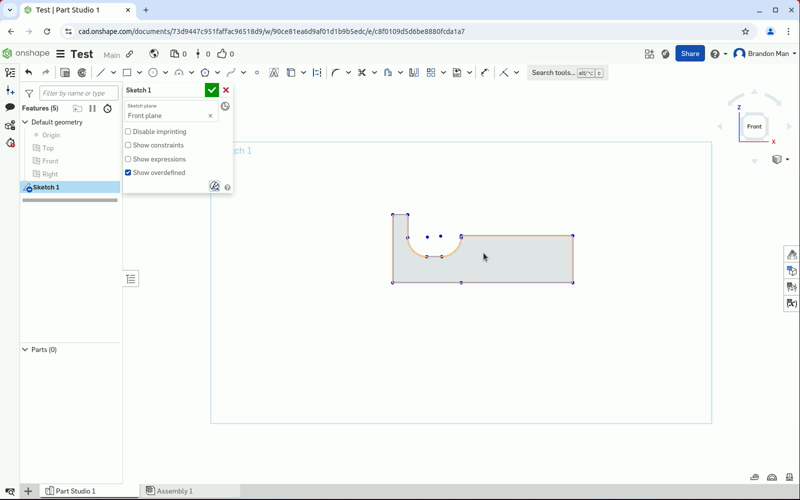
click(483, 252)
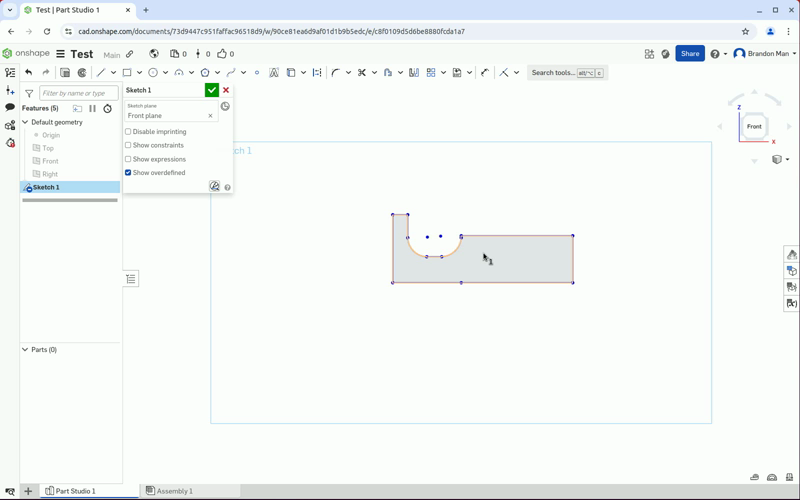
mouse_move(73, 352)
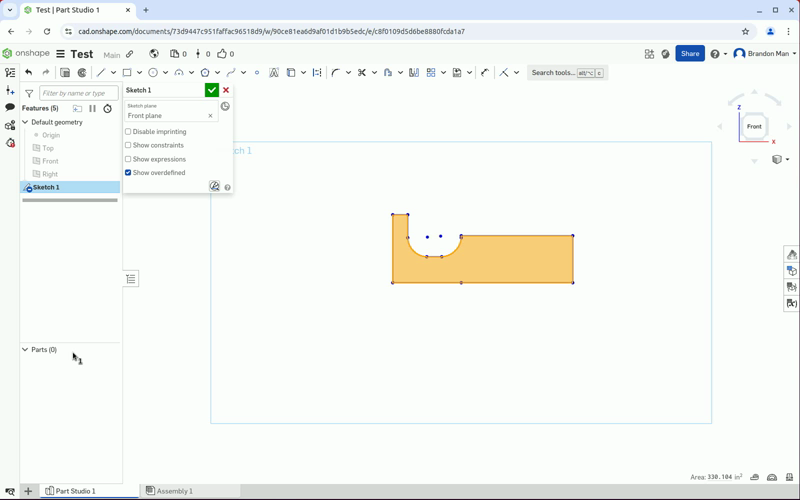
key(shift+y)
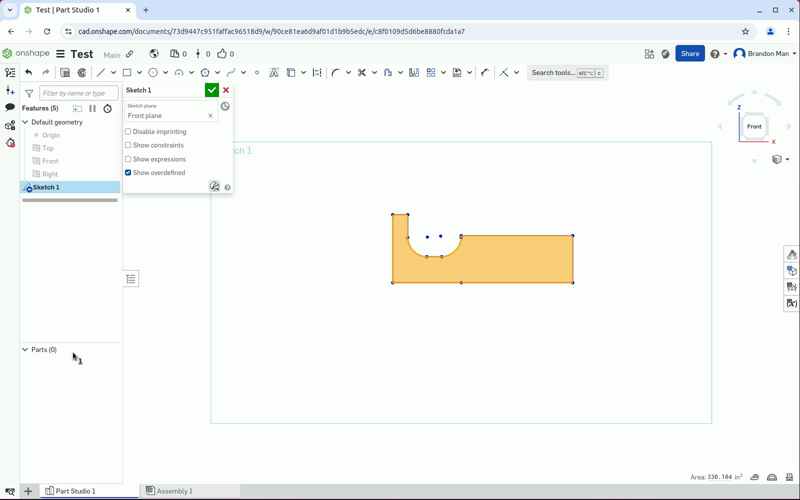
key(shift+e)
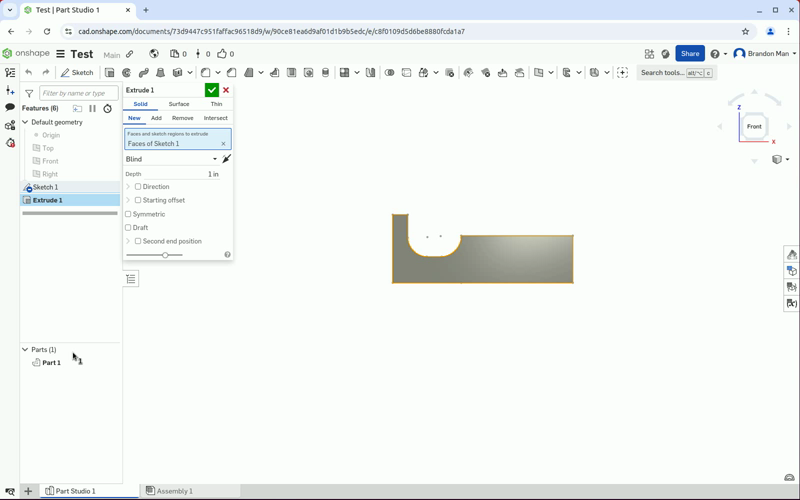
mouse_move(143, 106)
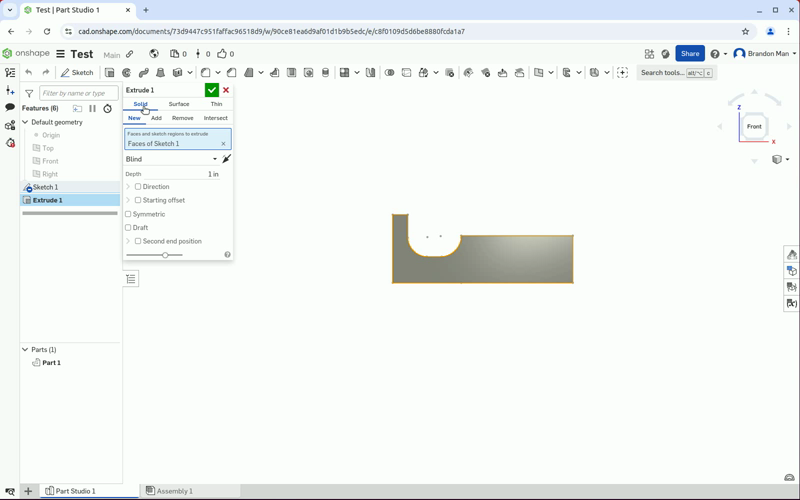
click(143, 106)
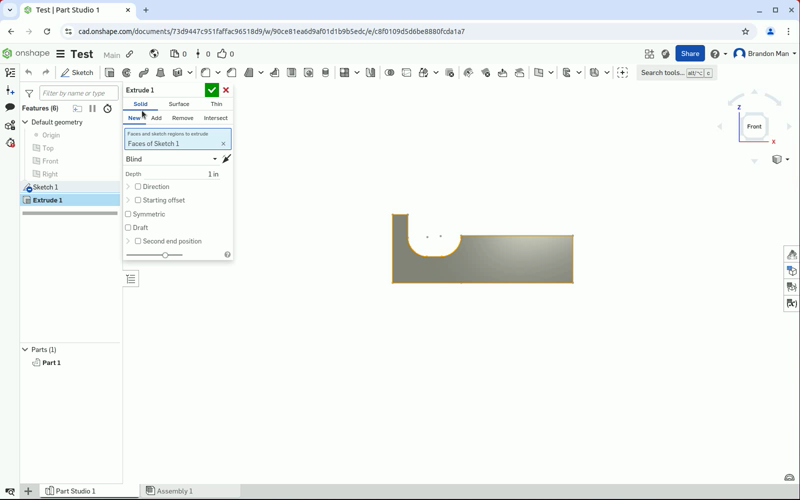
mouse_move(137, 120)
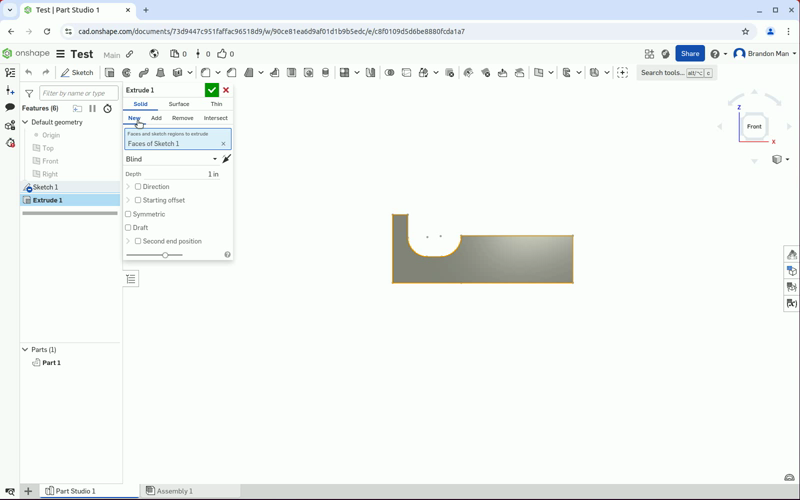
click(137, 120)
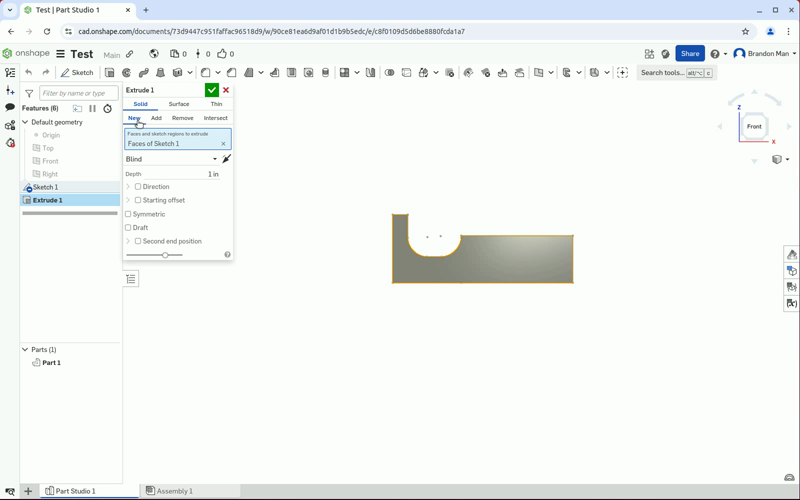
key(tab, 4)
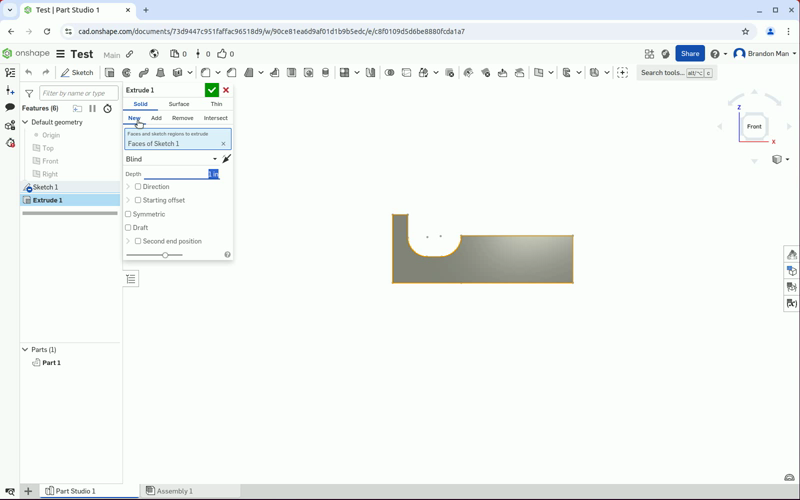
text(0.481)
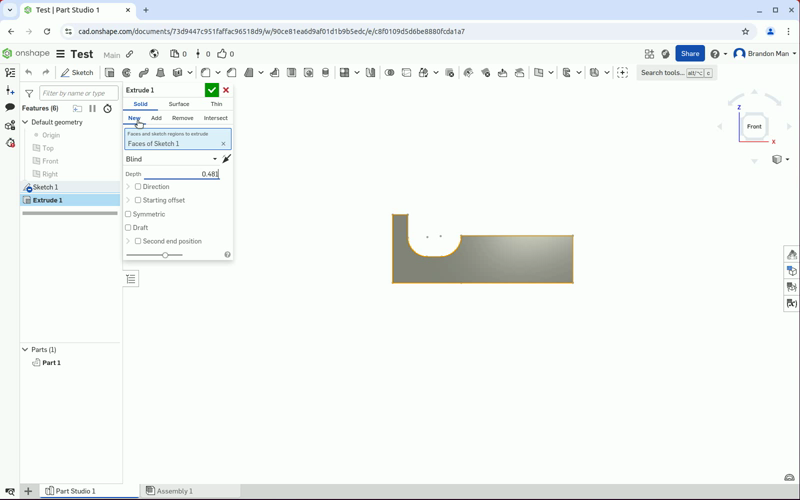
key(enter)
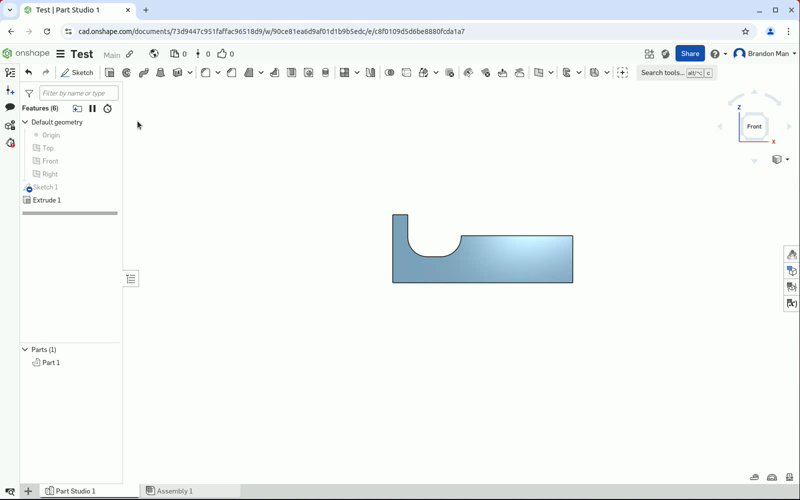
key(shift+h)
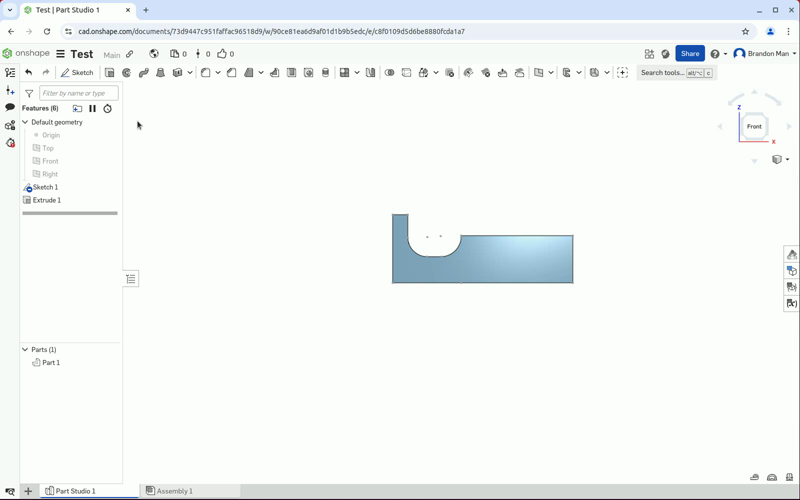
key(shift+h)
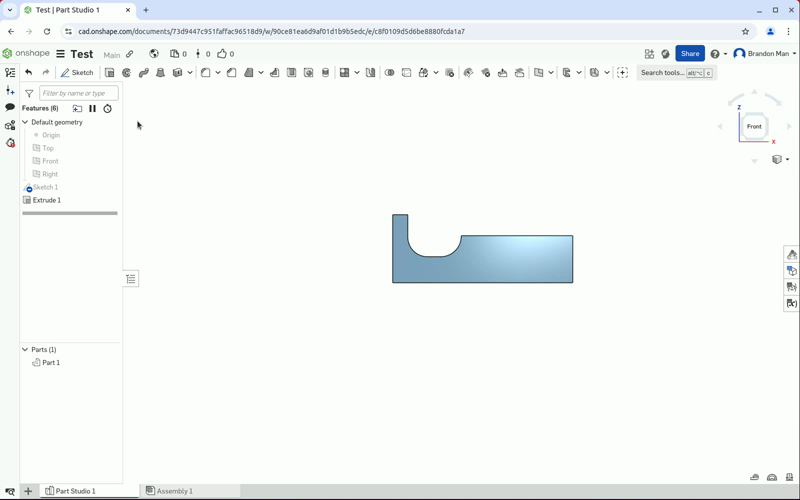
mouse_move(73, 189)
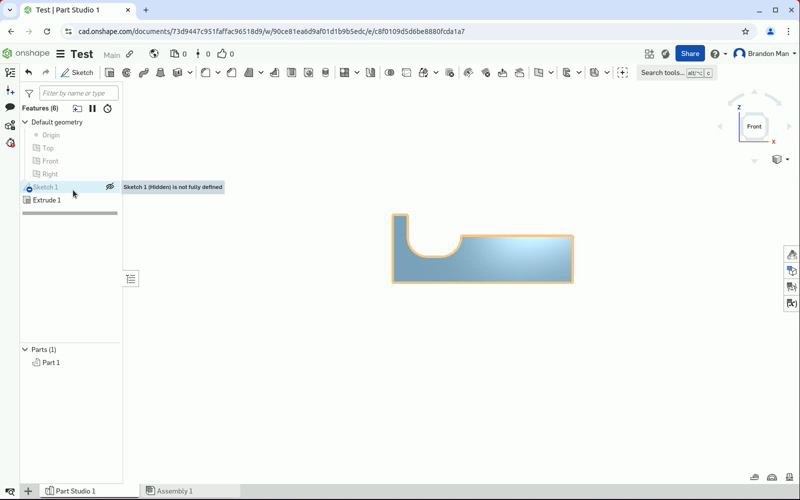
click(73, 189)
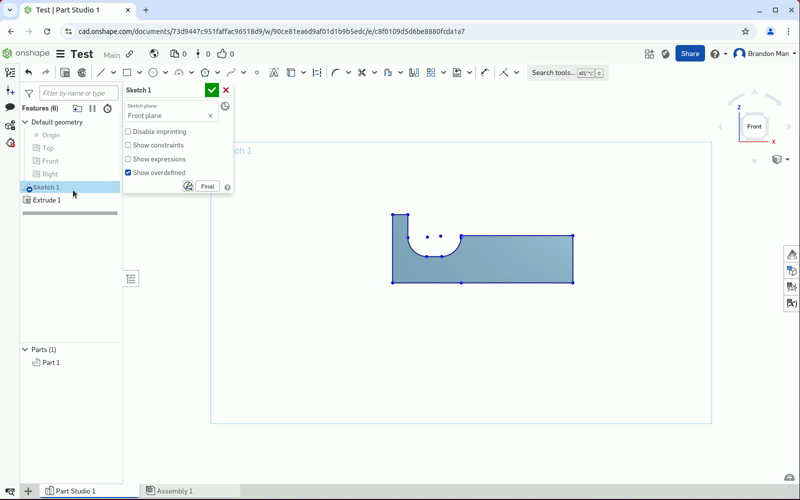
mouse_move(229, 92)
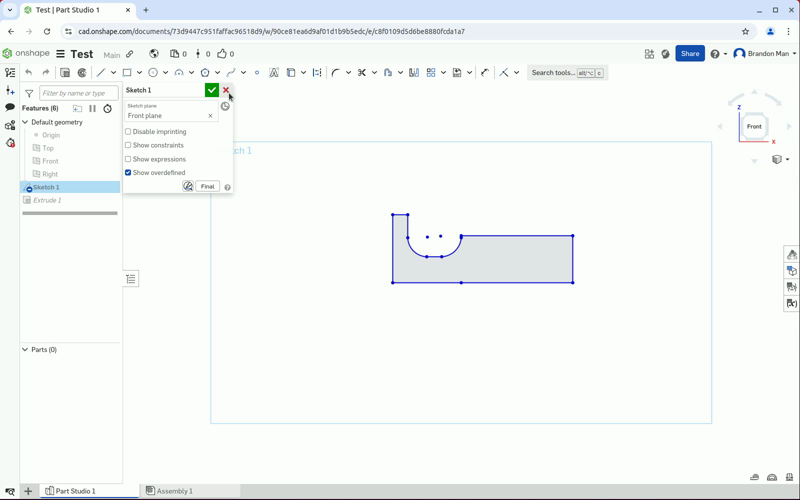
click(229, 92)
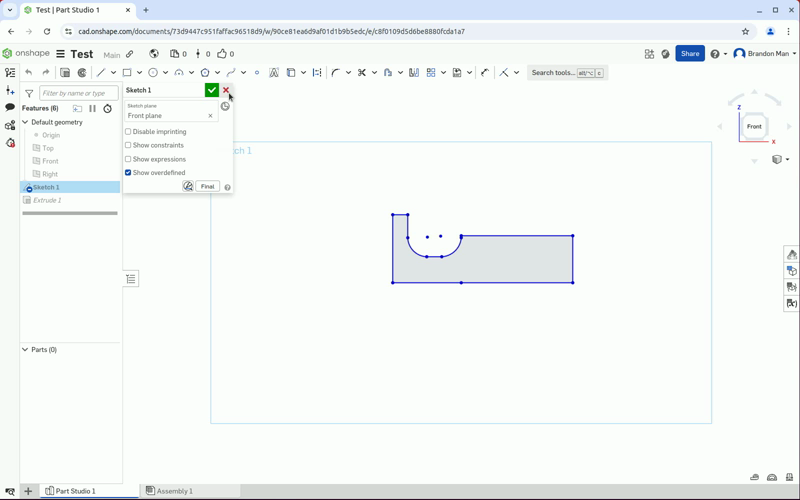
key(shift+s)
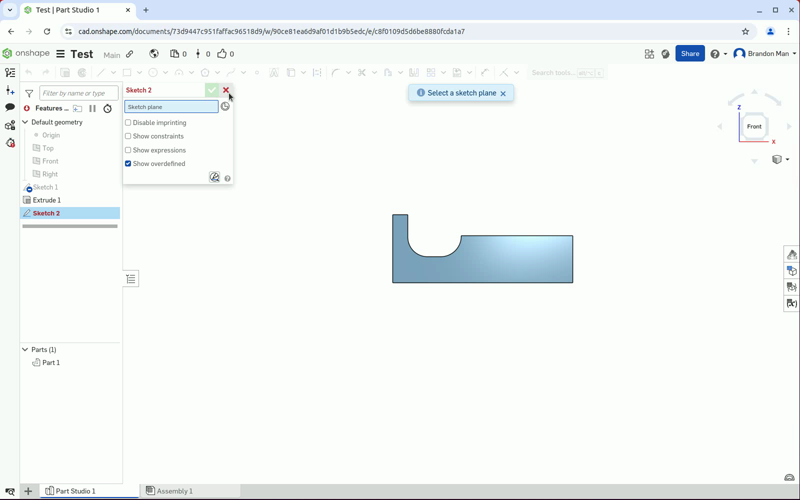
mouse_move(73, 163)
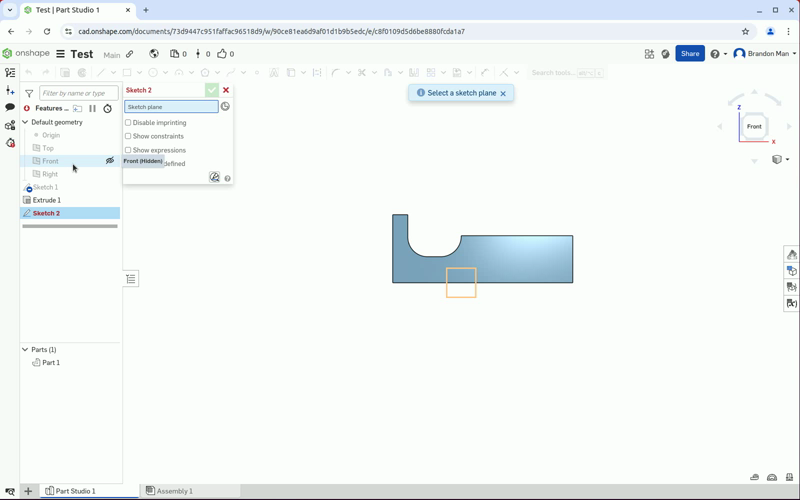
click(73, 163)
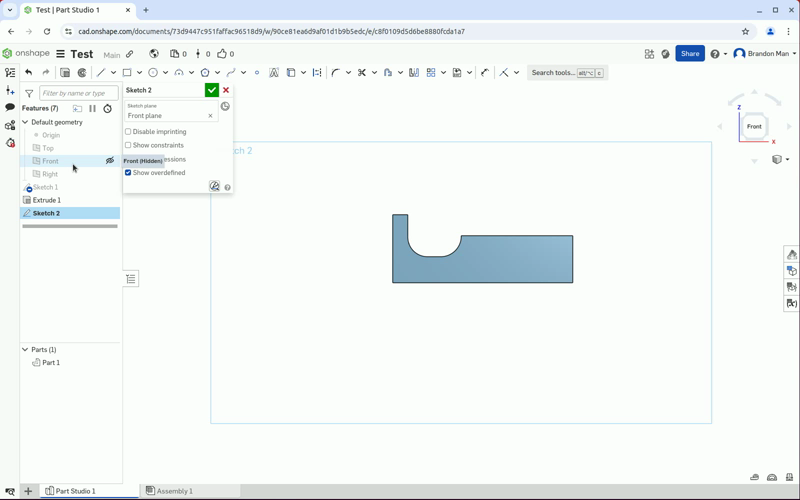
mouse_move(73, 352)
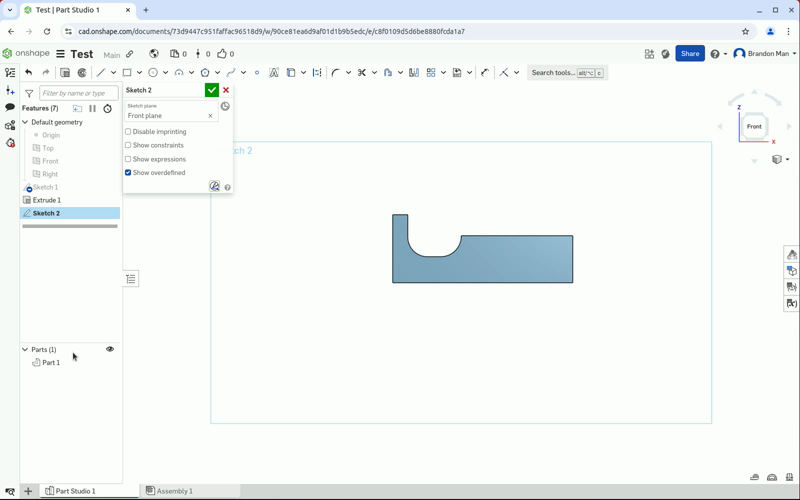
key(y)
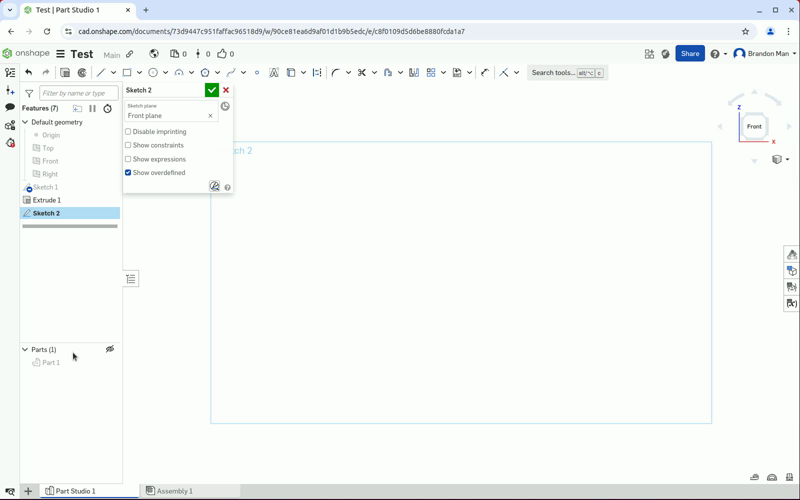
key(l)
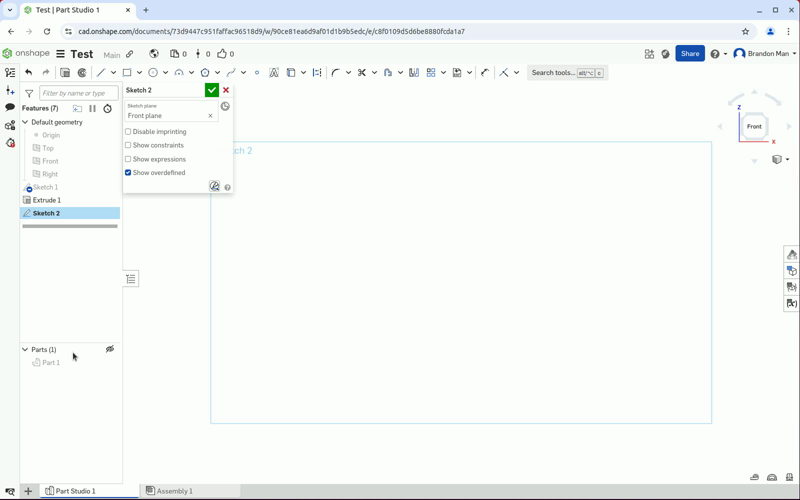
key_down(shift)
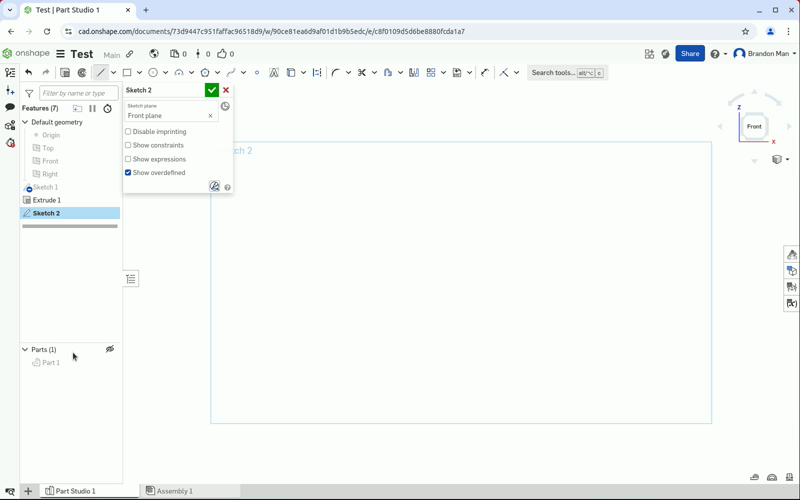
mouse_move(392, 282)
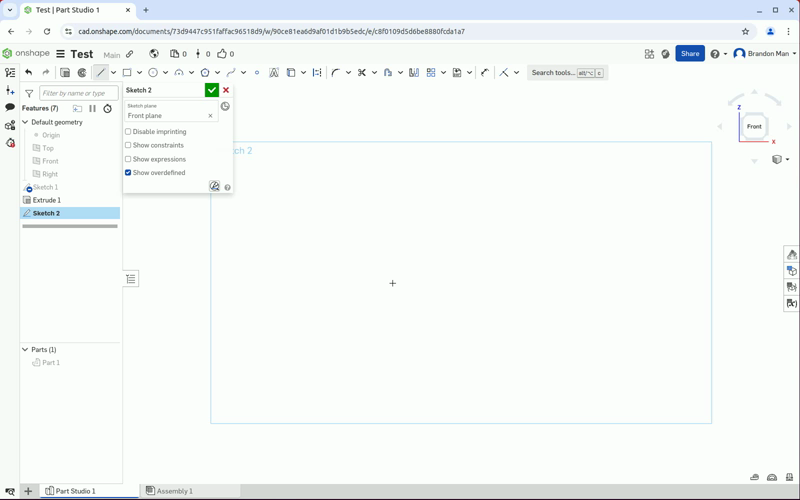
click(392, 282)
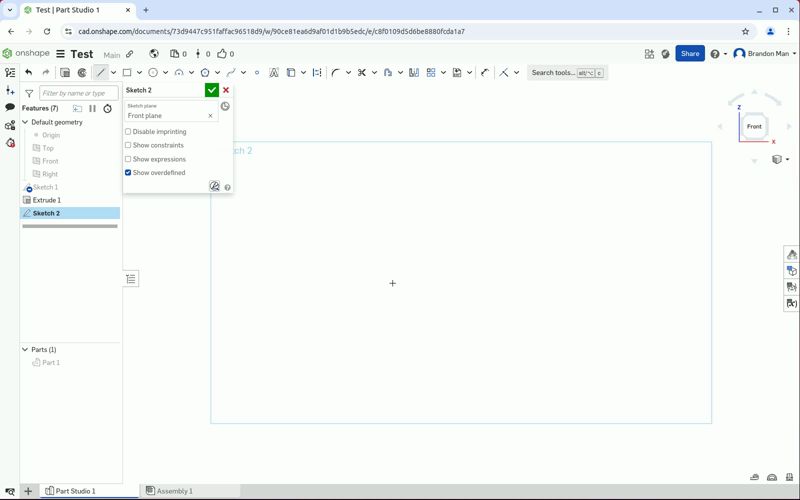
key_up(shift)
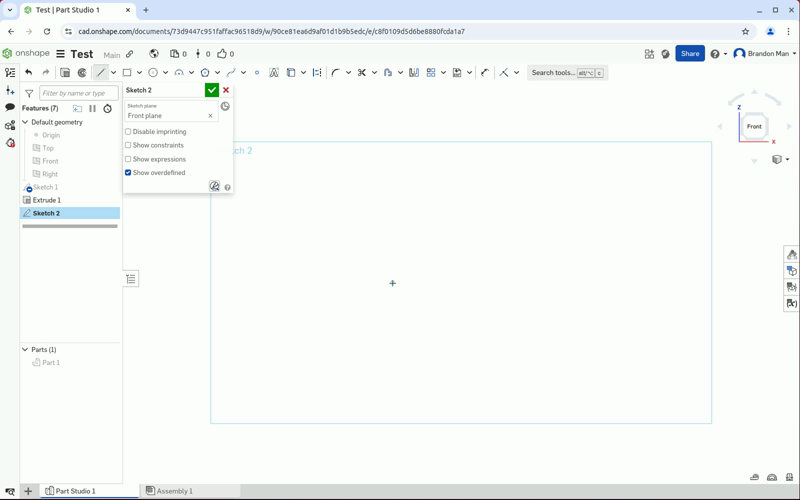
key_down(shift)
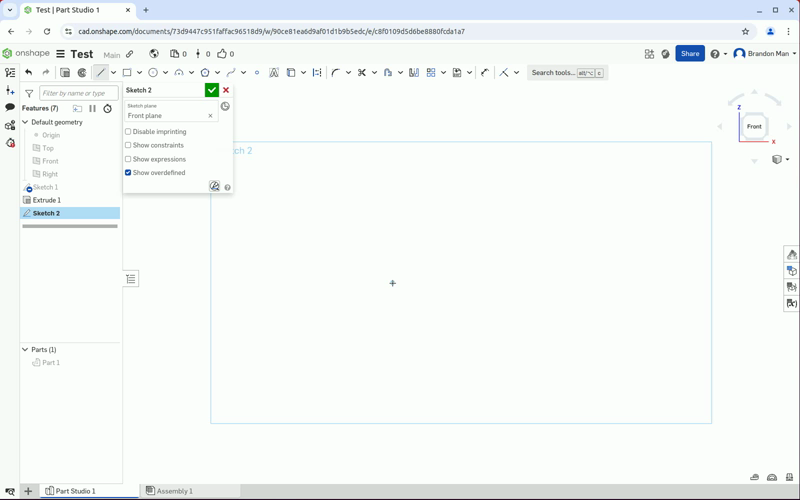
mouse_move(461, 282)
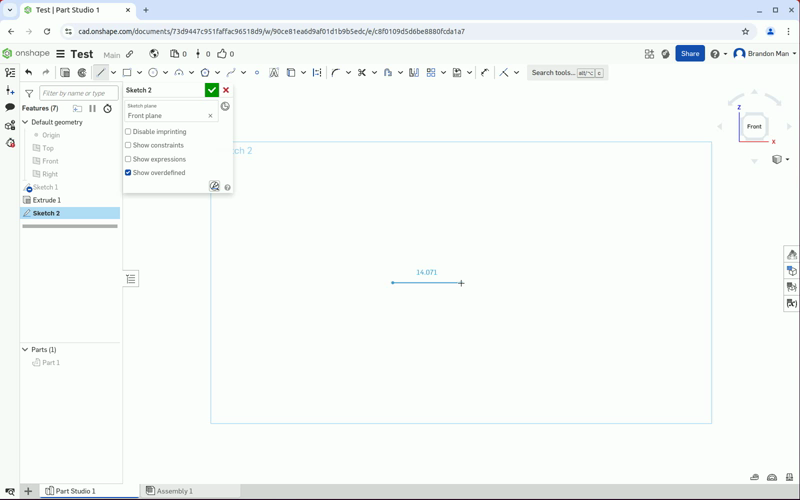
click(461, 282)
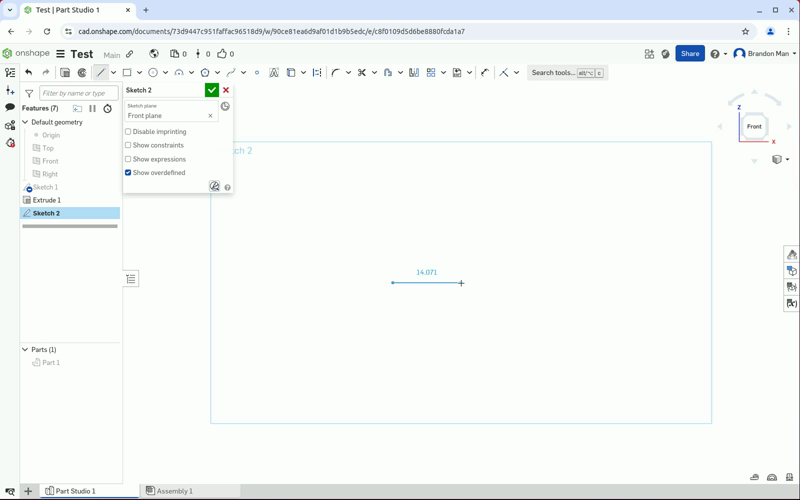
key_up(shift)
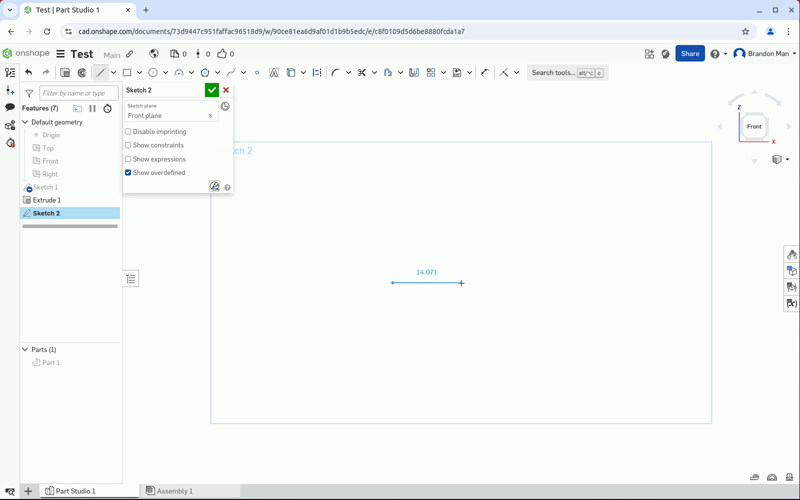
key_down(shift)
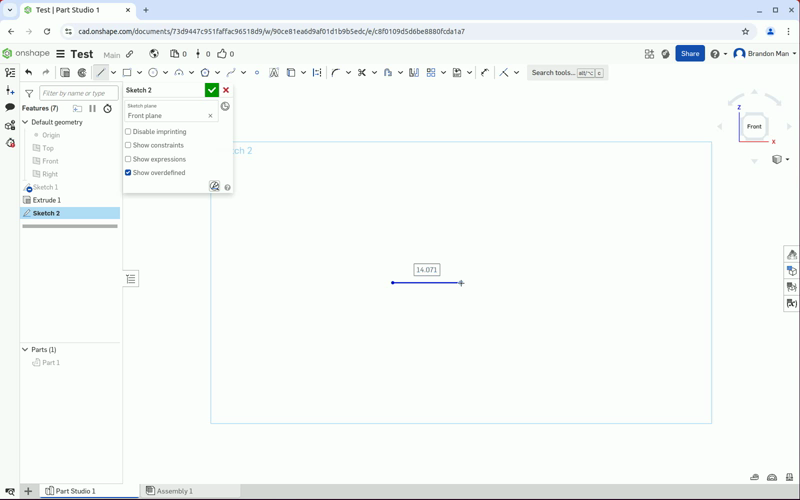
mouse_move(572, 282)
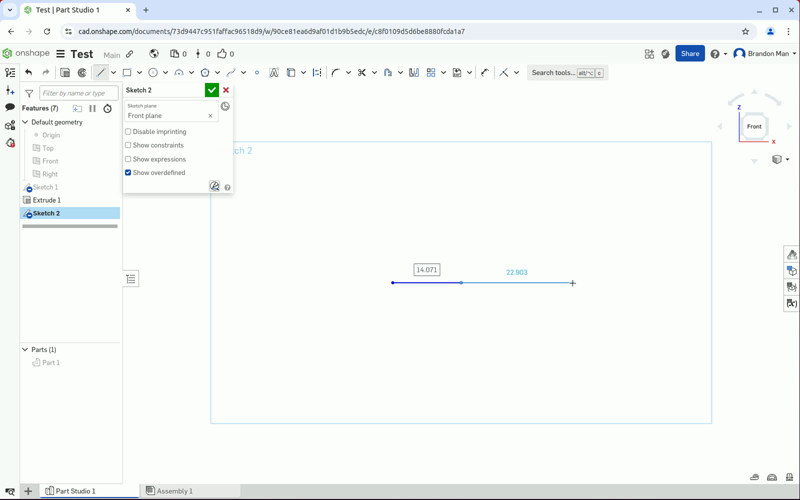
click(572, 282)
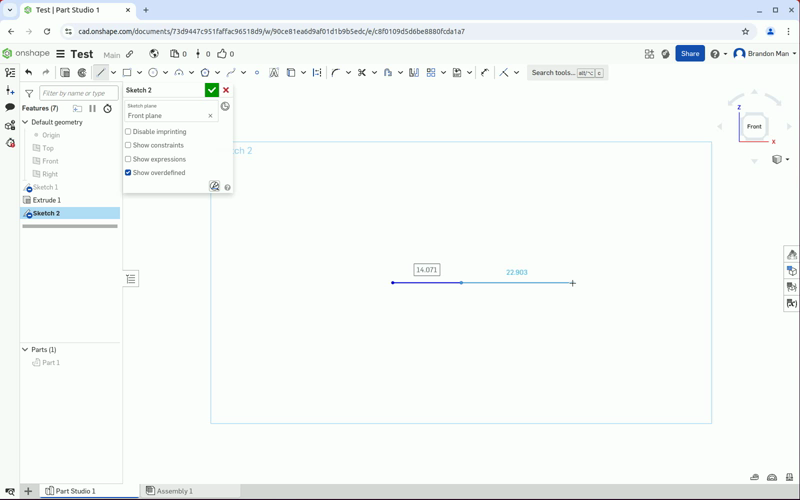
key_up(shift)
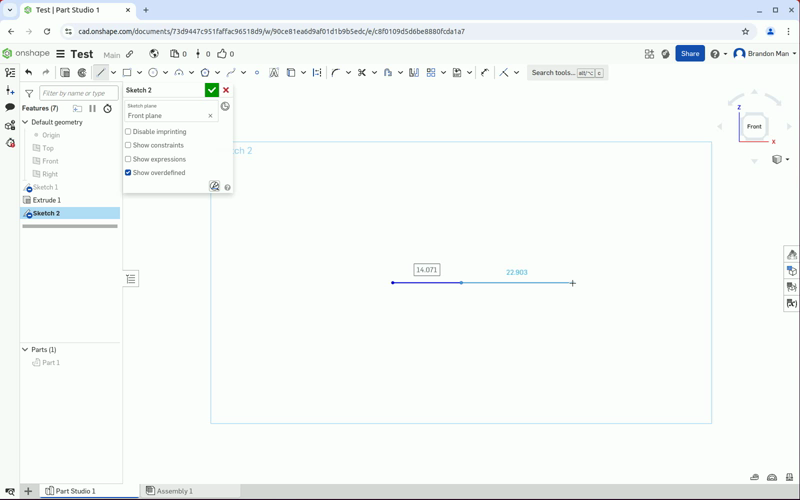
key_down(shift)
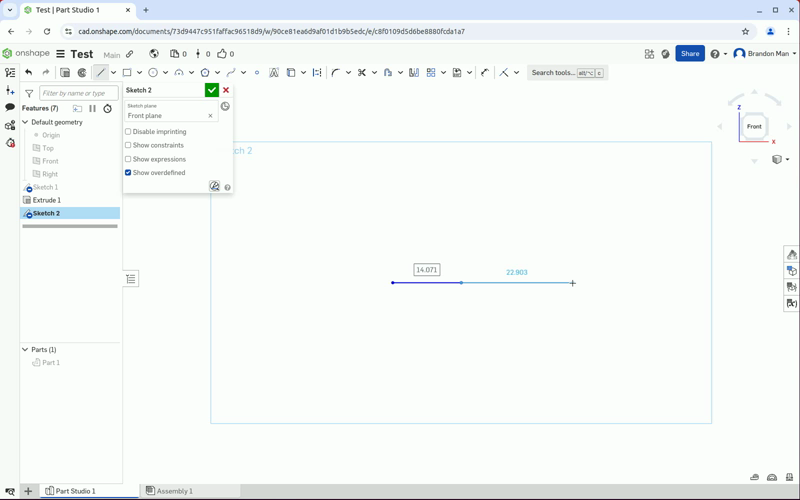
mouse_move(589, 282)
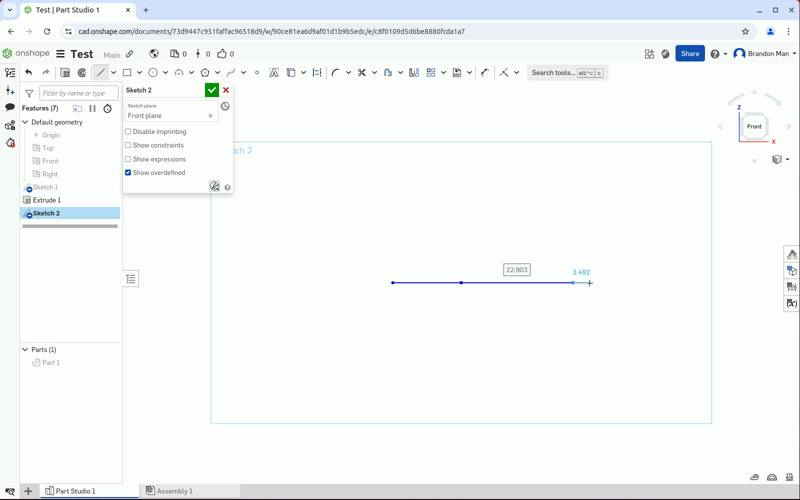
mouse_move(572, 235)
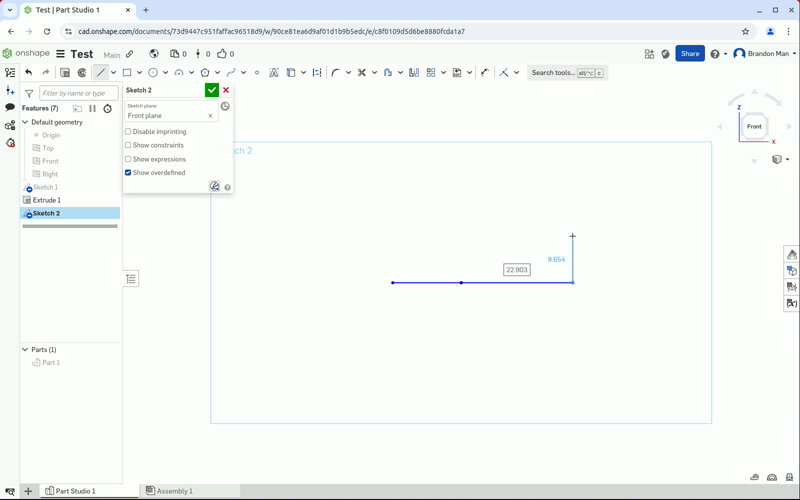
click(572, 235)
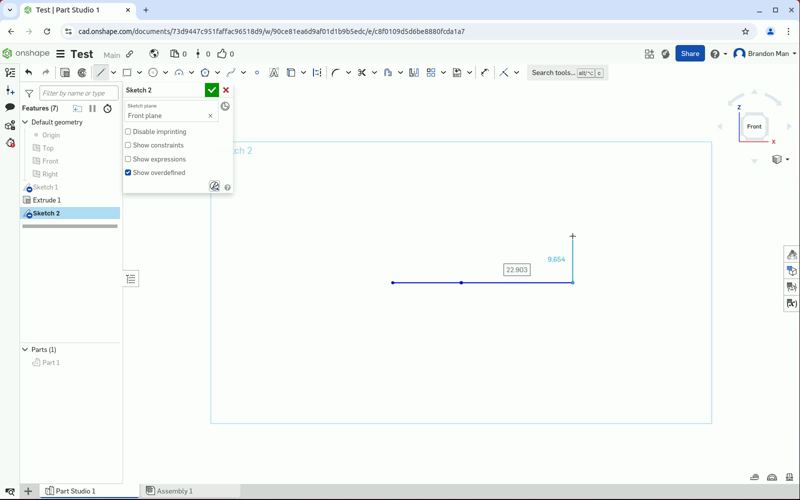
key_up(shift)
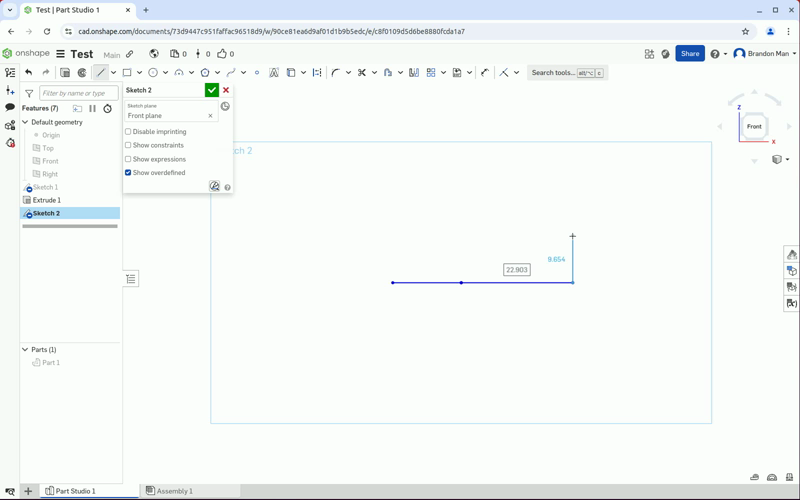
key_down(shift)
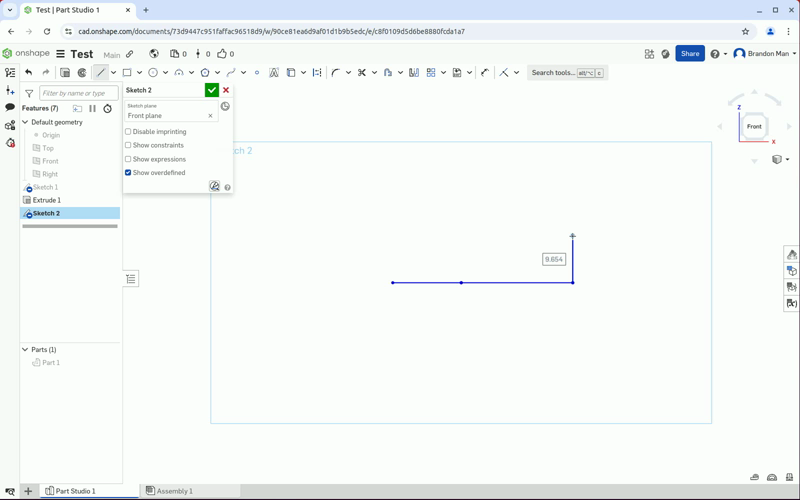
mouse_move(461, 235)
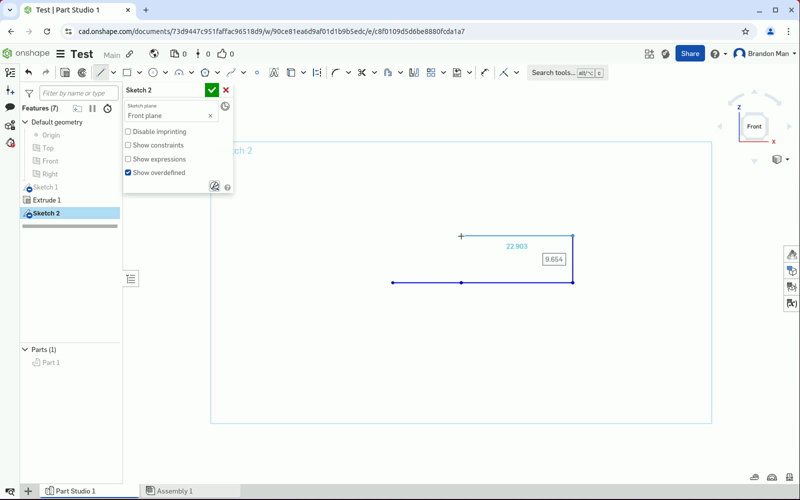
click(461, 235)
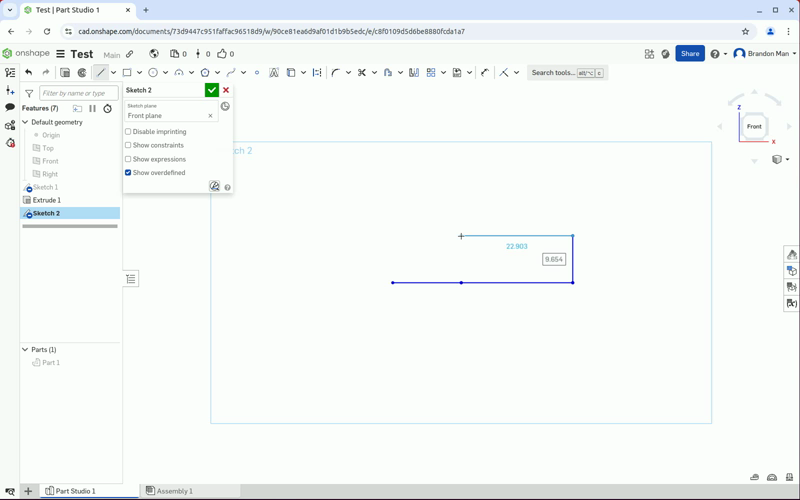
key_up(shift)
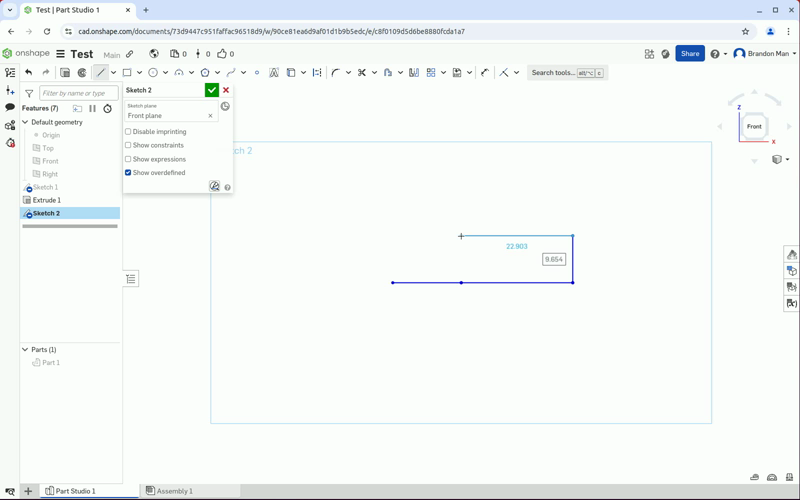
key_down(shift)
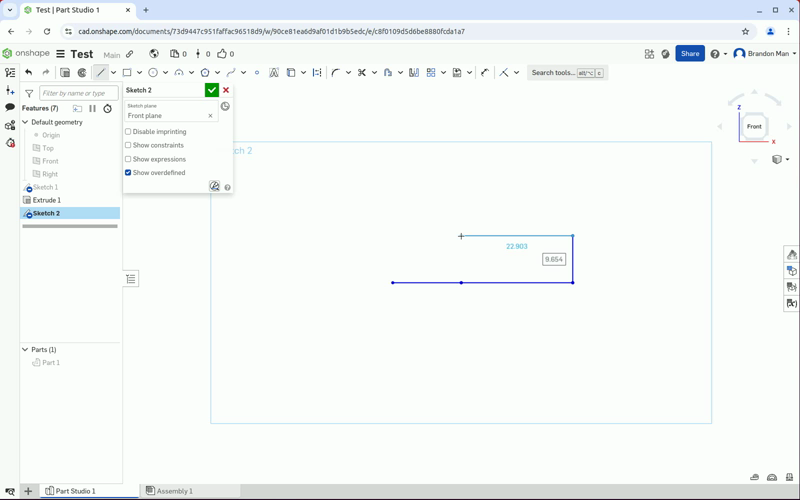
mouse_move(491, 235)
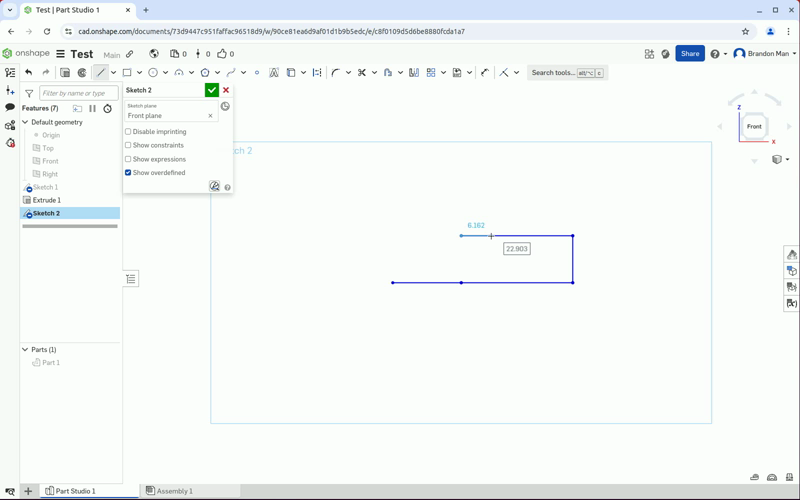
mouse_move(461, 237)
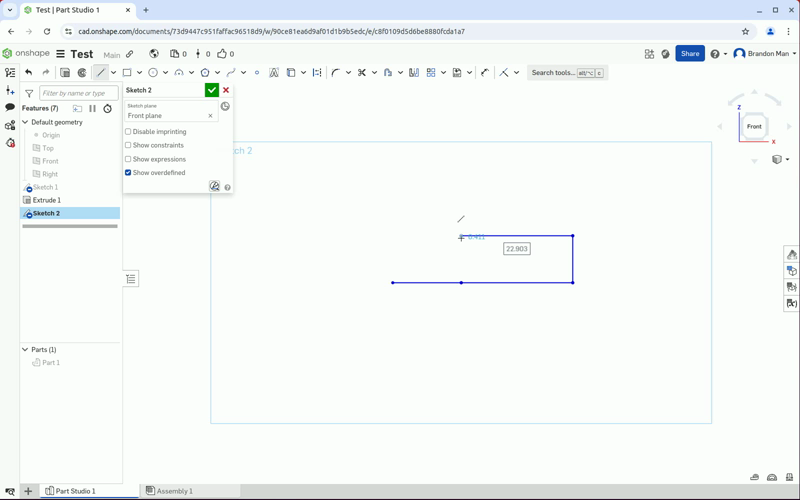
scroll(6)
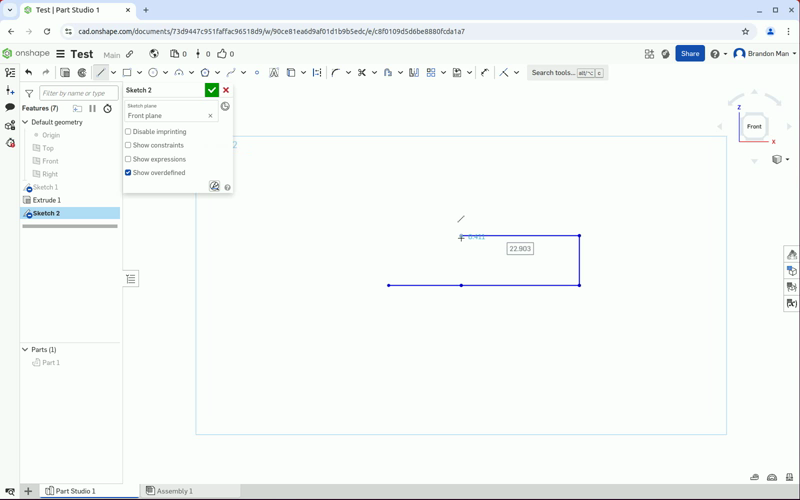
scroll(6)
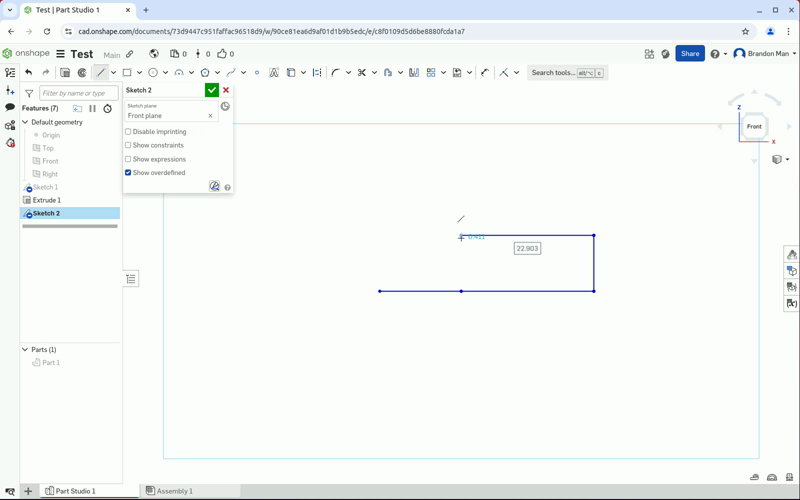
scroll(6)
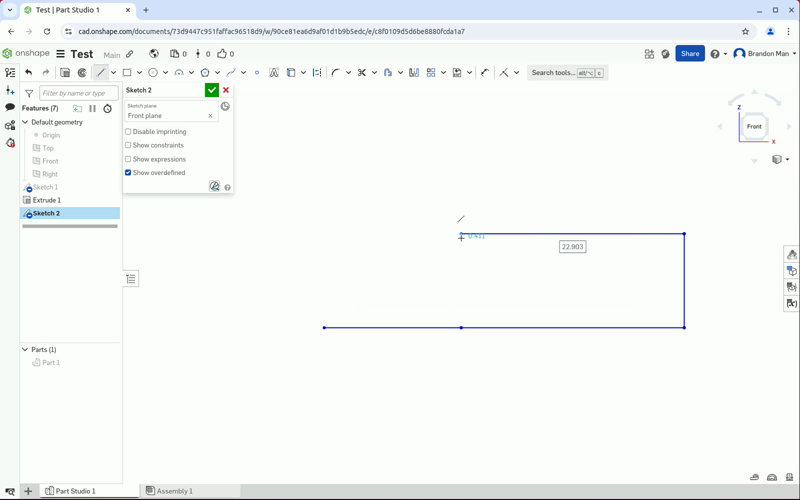
scroll(6)
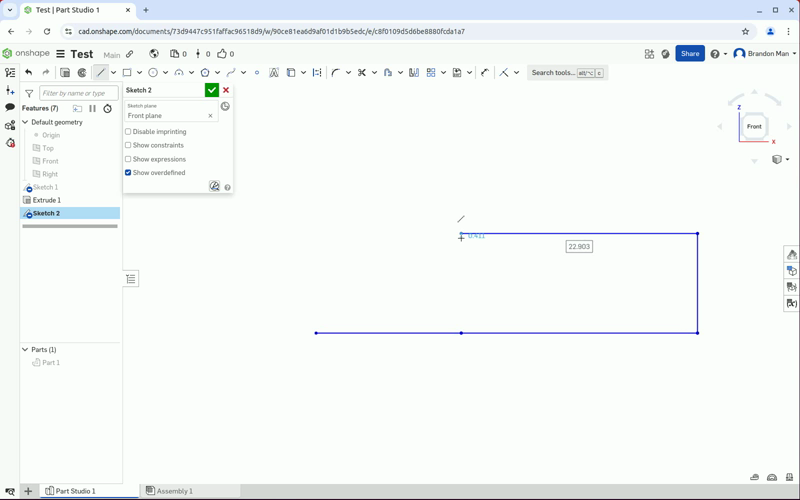
scroll(6)
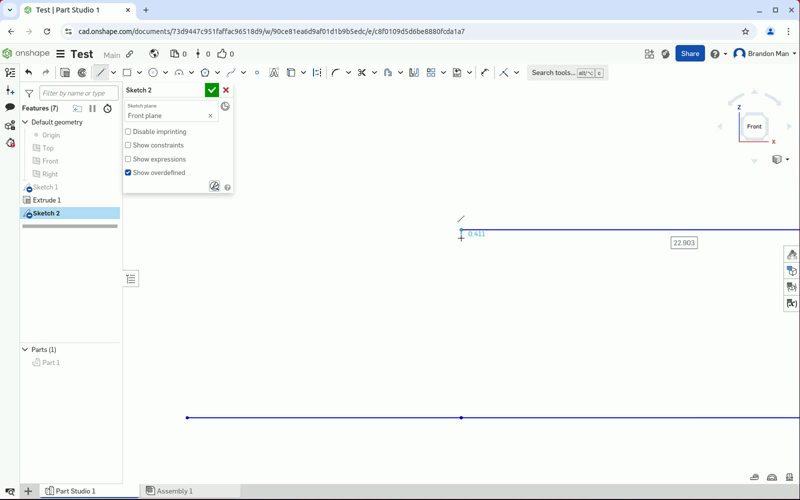
scroll(6)
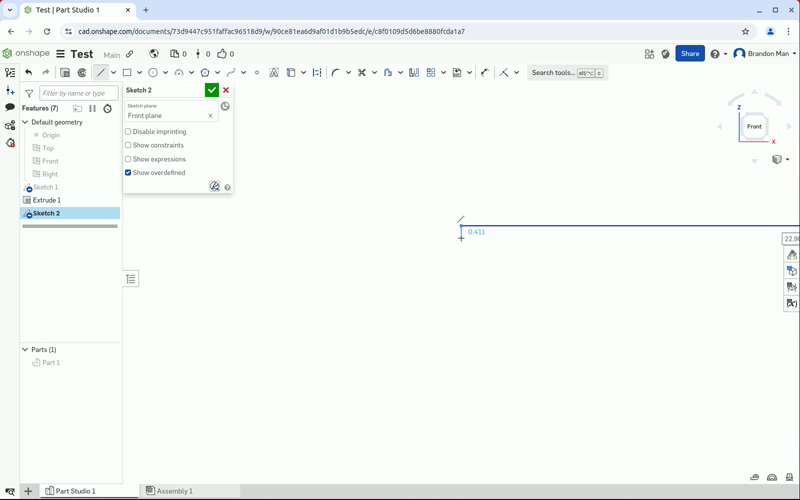
scroll(6)
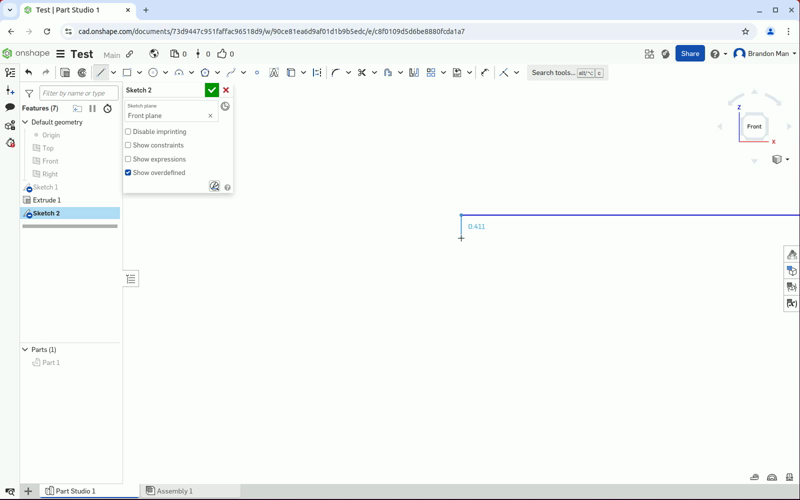
click(461, 237)
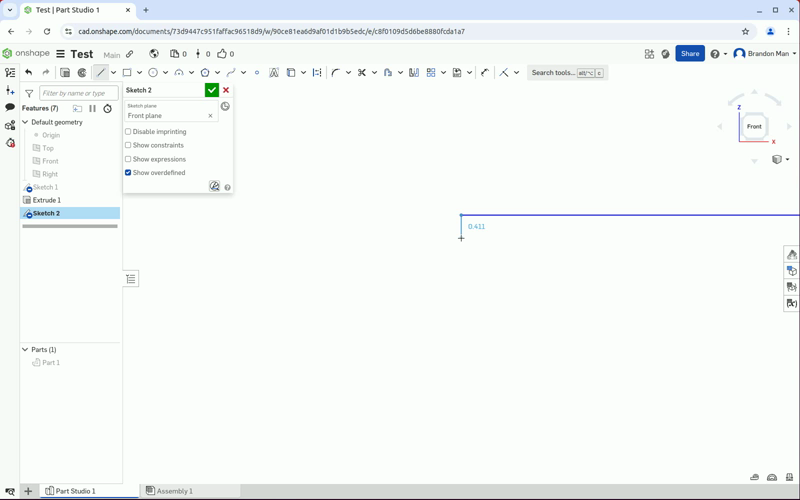
scroll(-6)
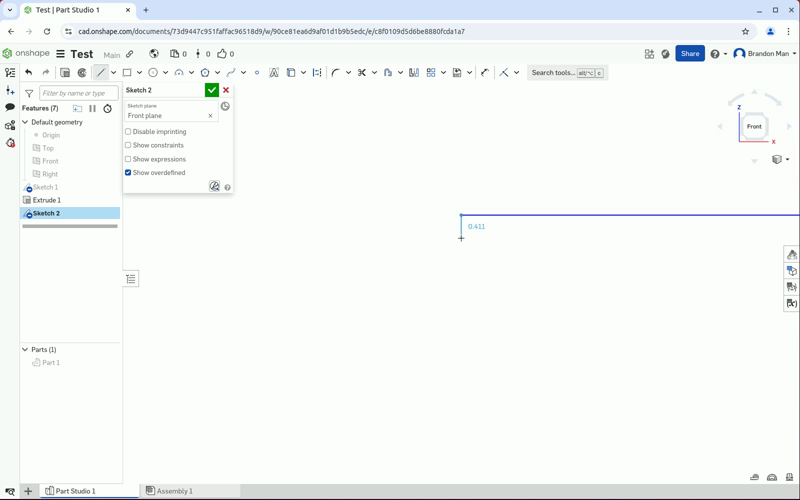
scroll(-6)
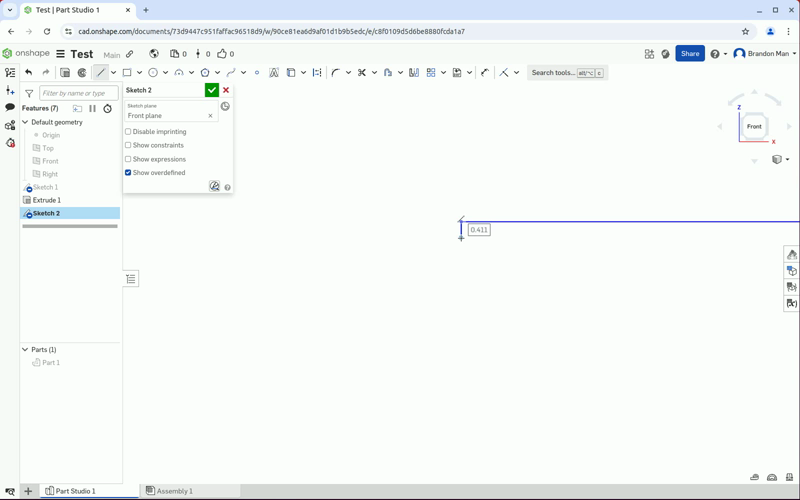
scroll(-6)
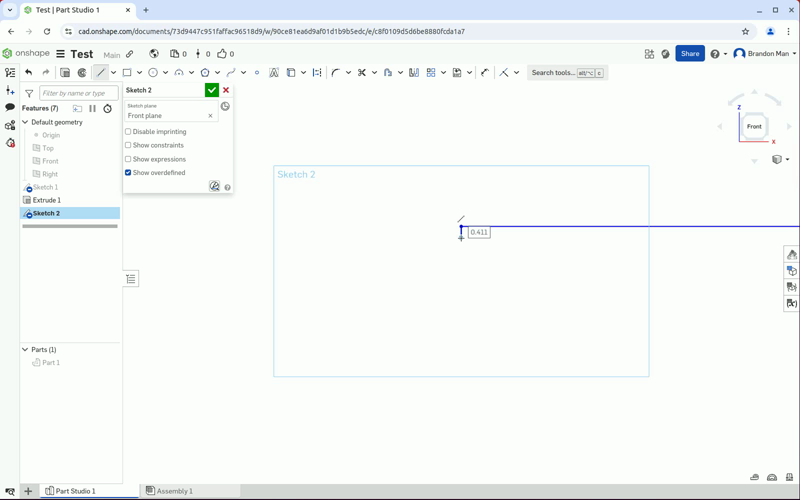
scroll(-6)
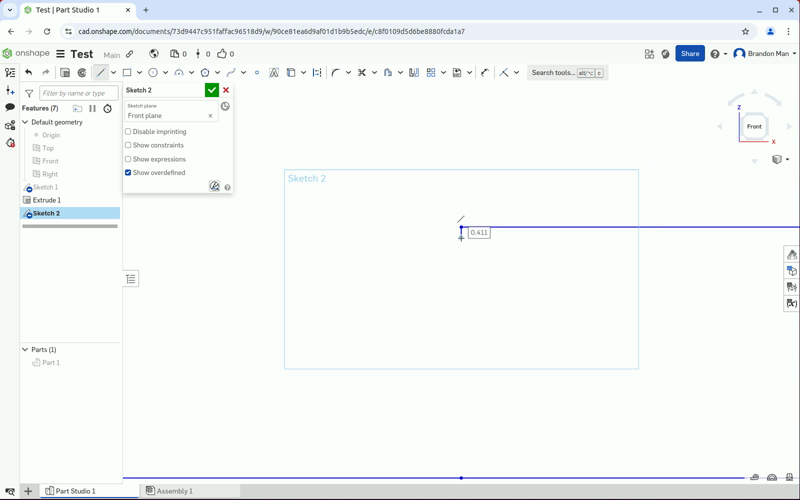
scroll(-6)
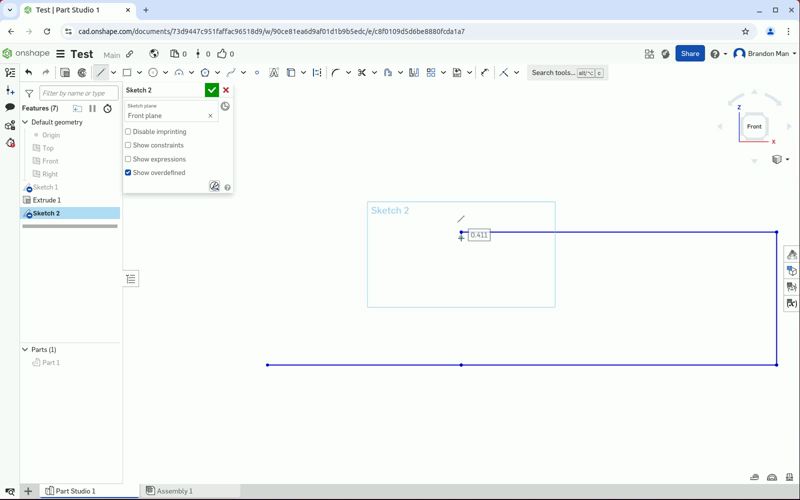
scroll(-6)
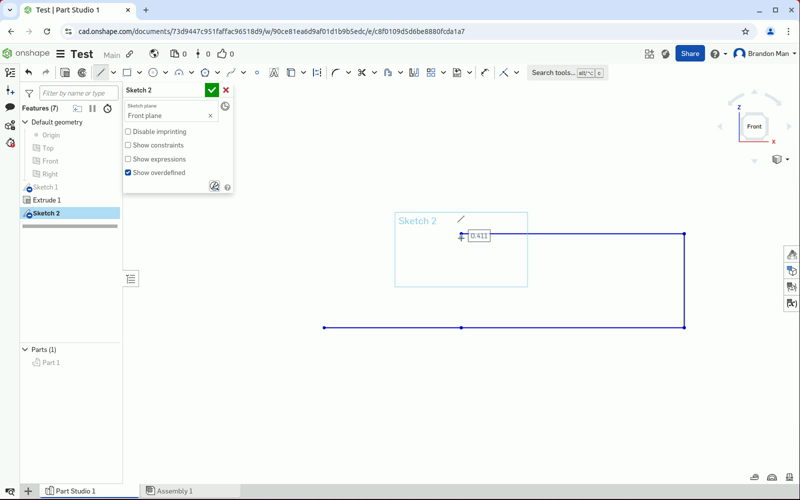
scroll(-6)
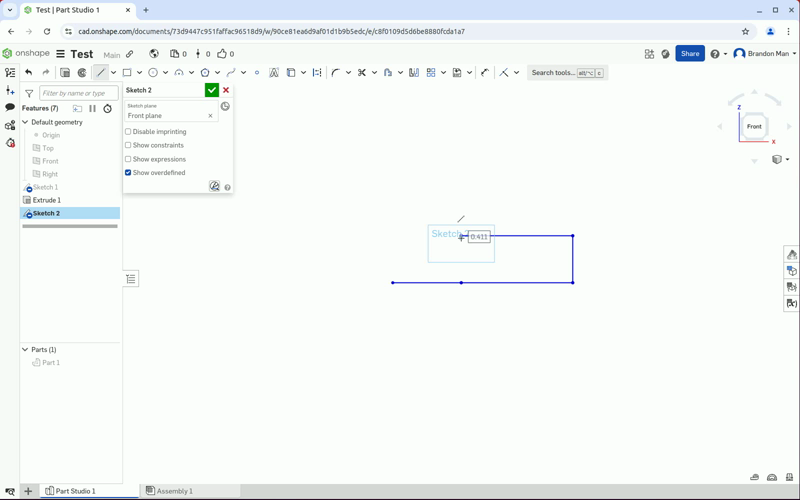
key_up(shift)
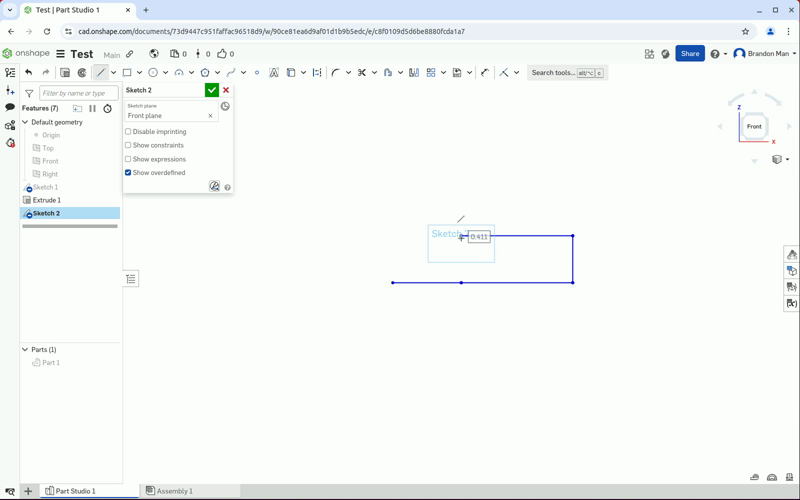
key(esc)
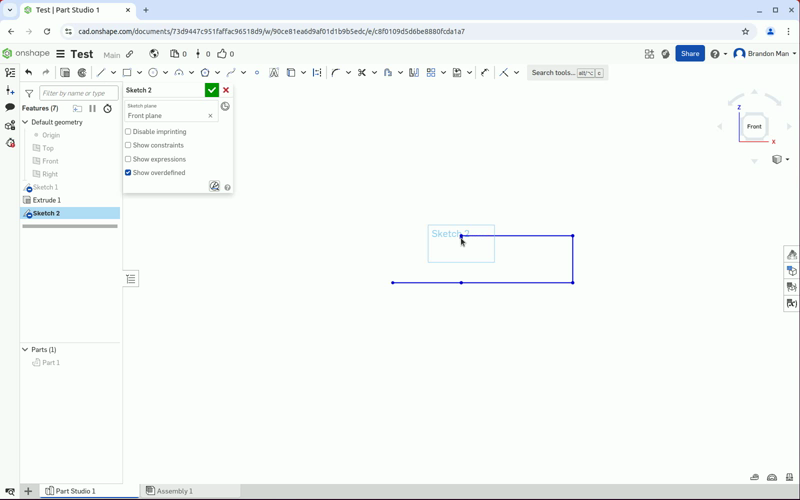
key(a)
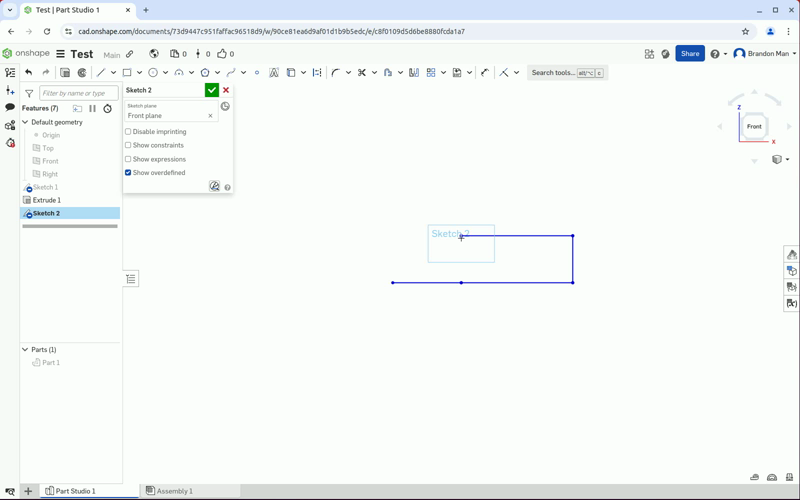
mouse_move(461, 237)
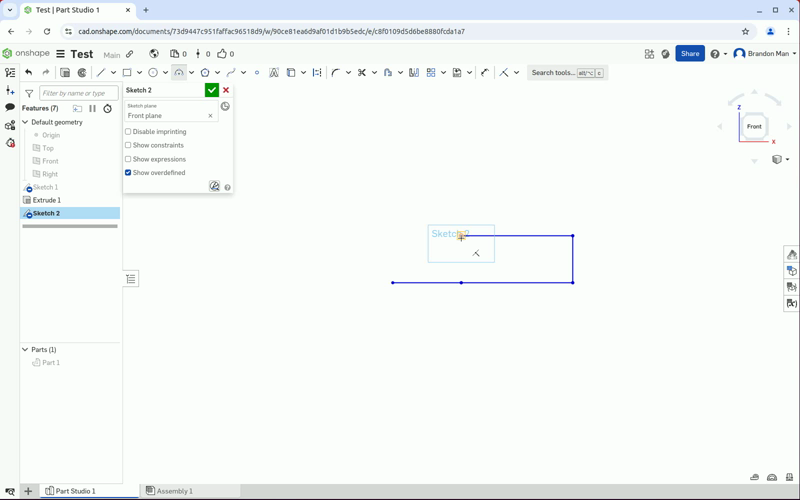
scroll(6)
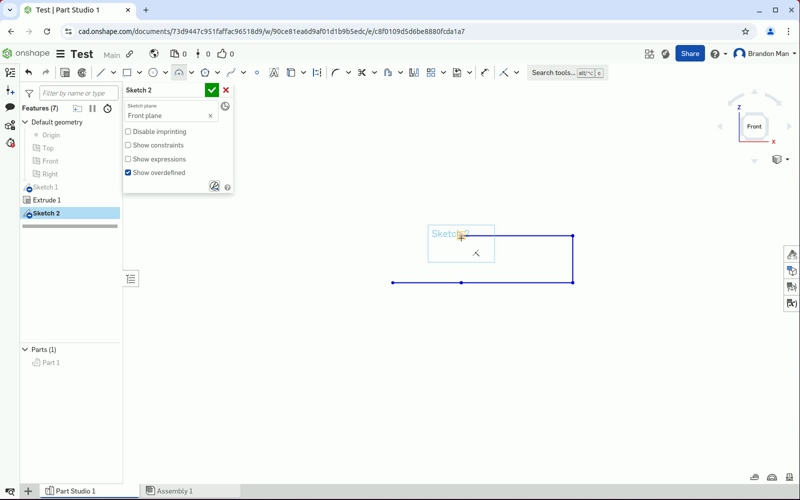
scroll(6)
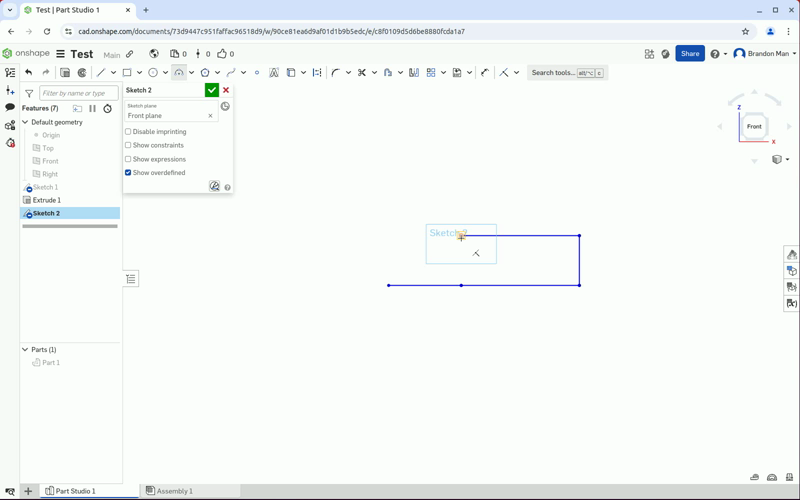
scroll(6)
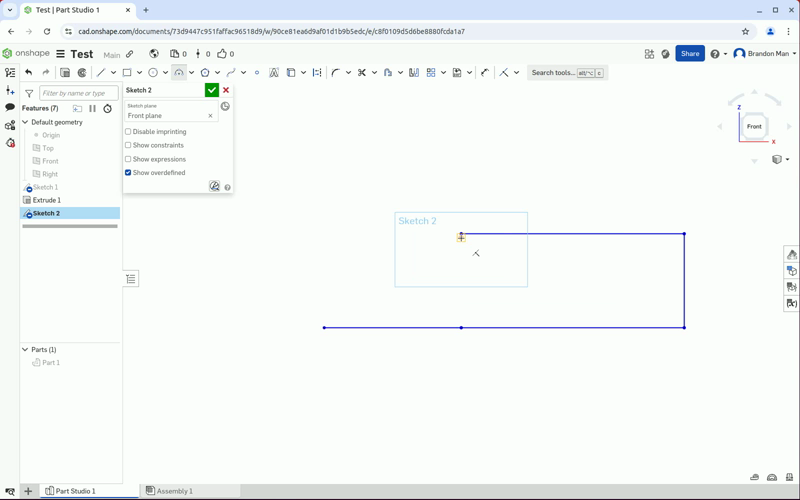
scroll(6)
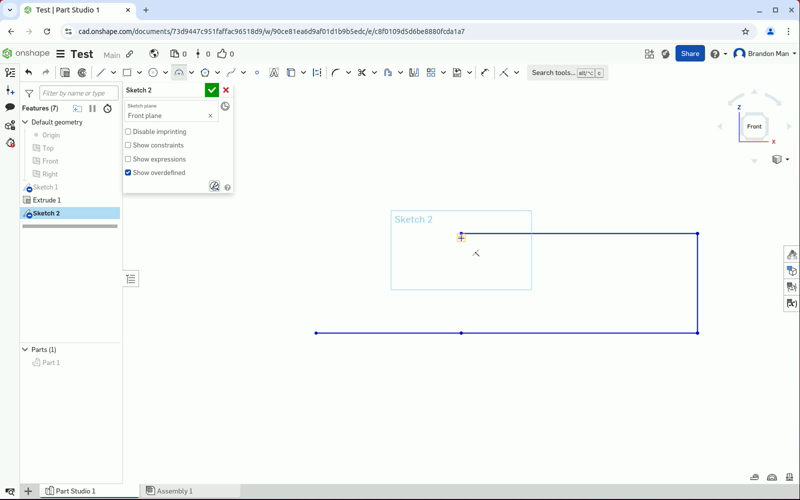
scroll(6)
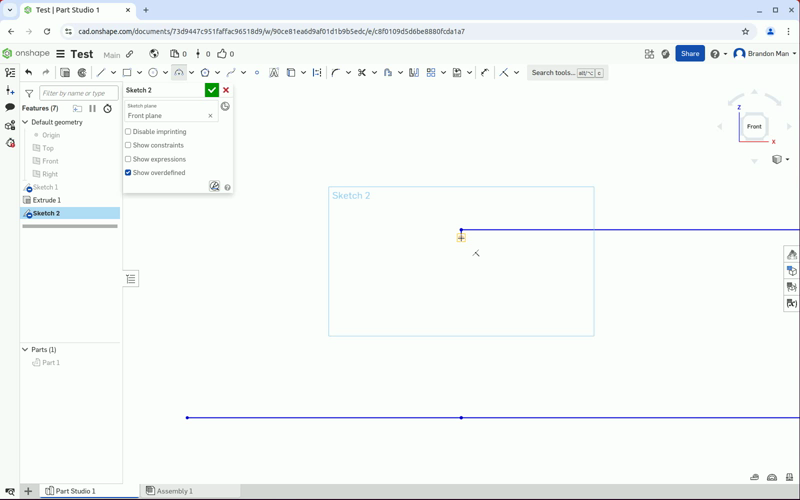
scroll(6)
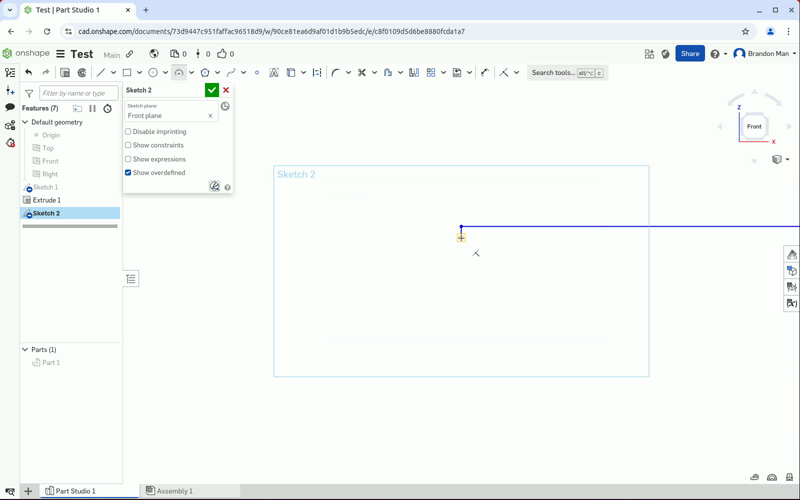
scroll(6)
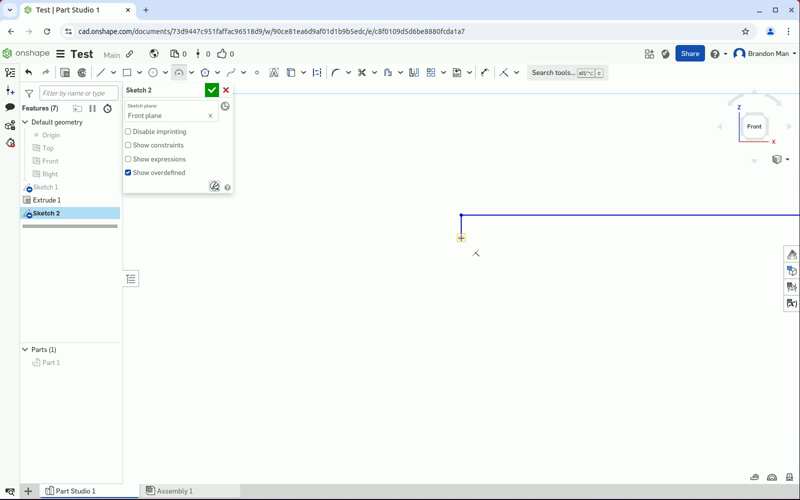
click(461, 237)
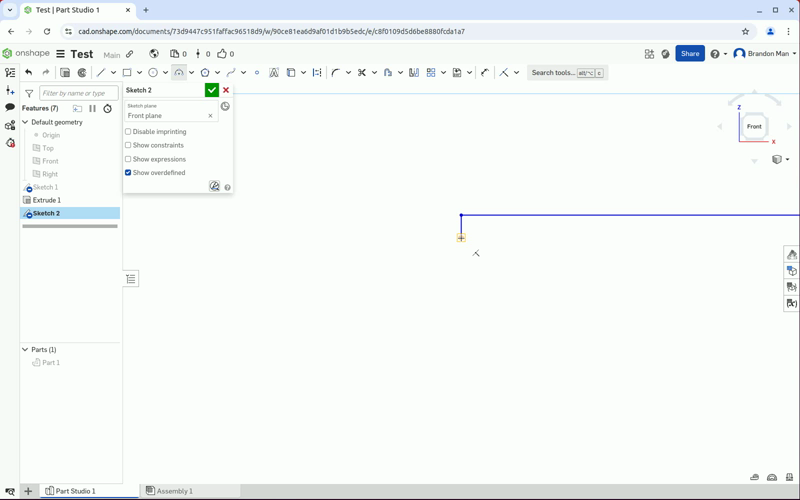
scroll(-6)
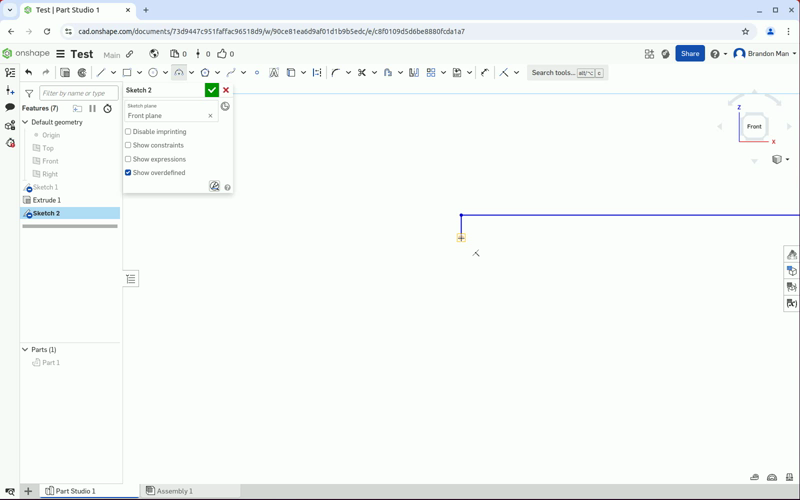
scroll(-6)
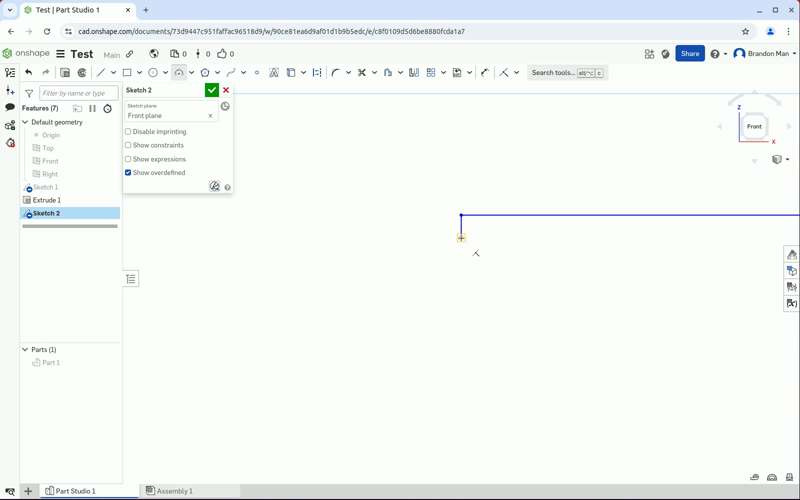
scroll(-6)
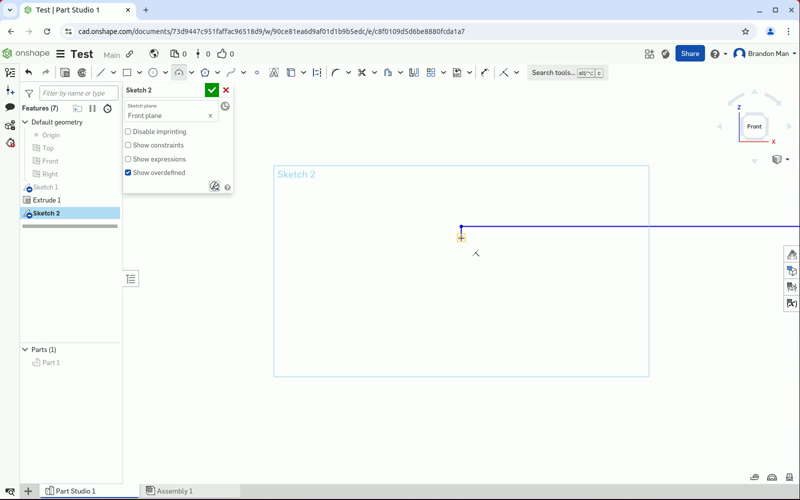
scroll(-6)
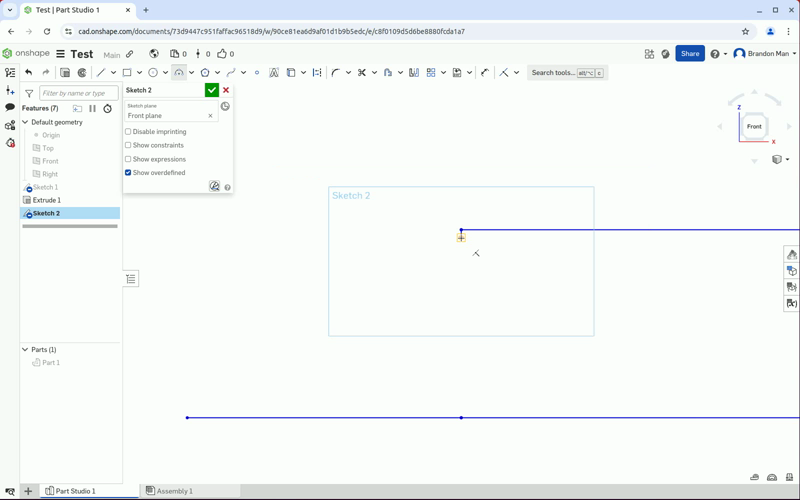
scroll(-6)
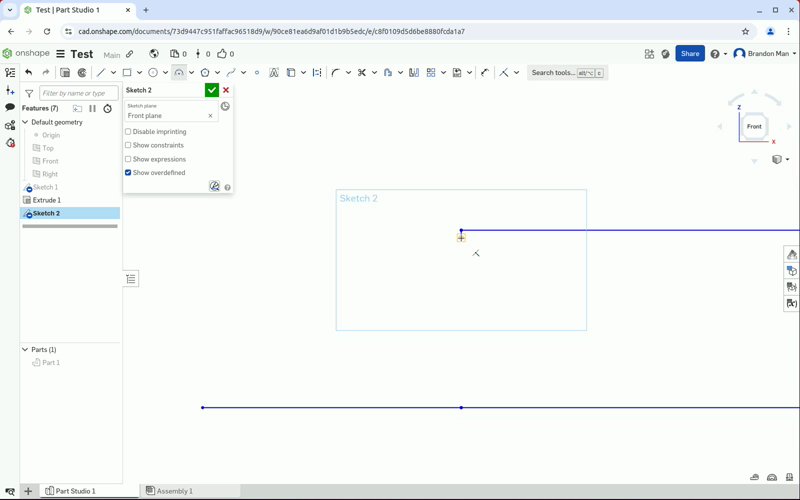
scroll(-6)
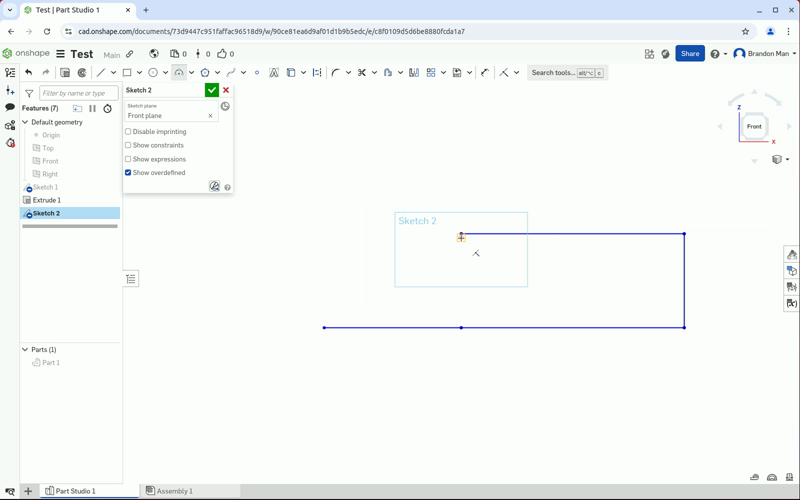
scroll(-6)
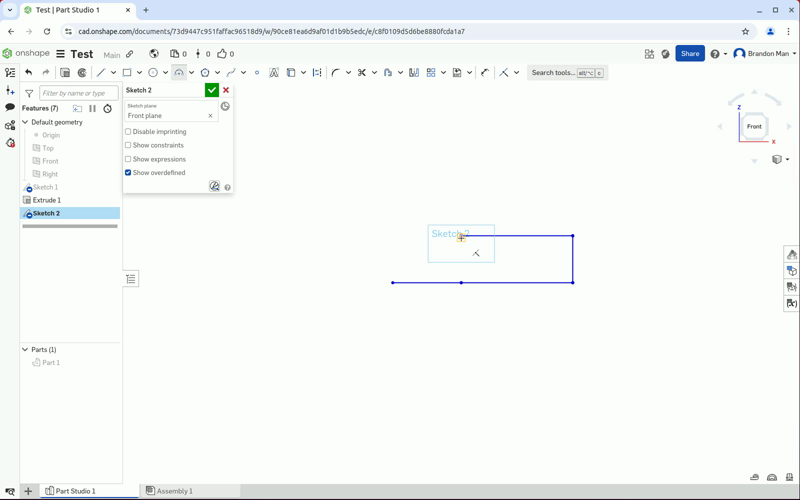
key_down(shift)
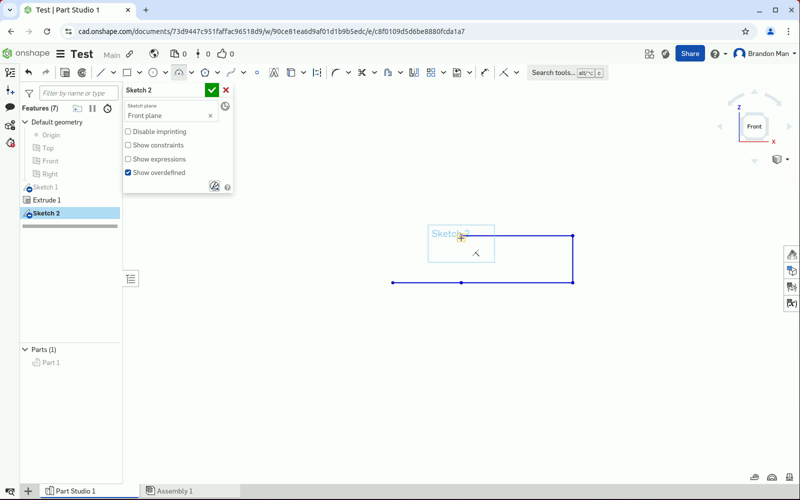
mouse_move(441, 256)
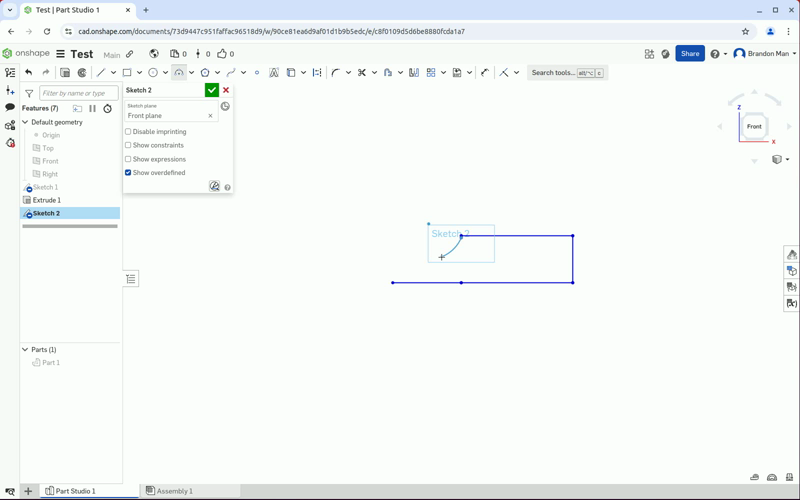
click(441, 256)
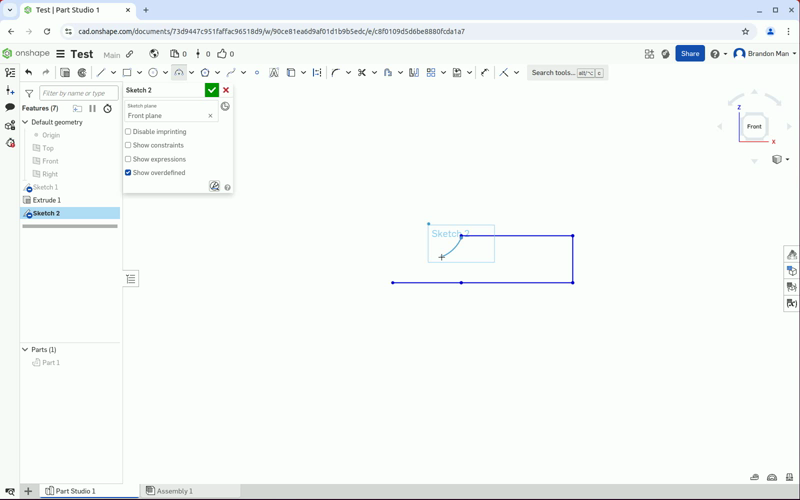
mouse_move(455, 250)
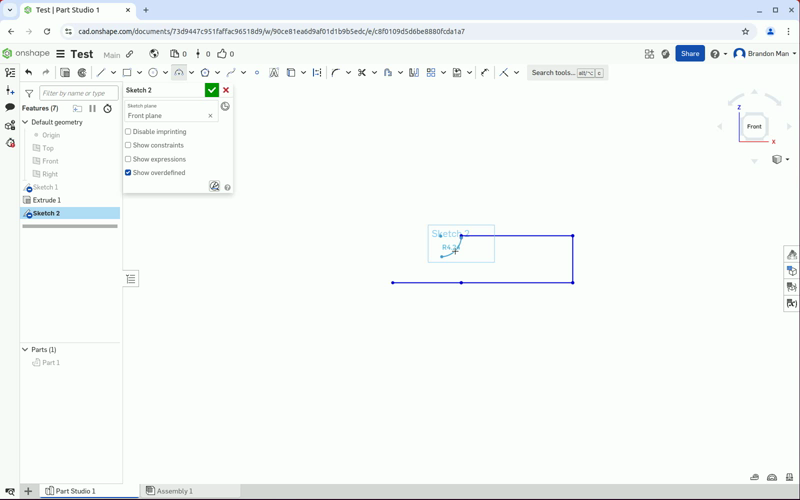
click(455, 250)
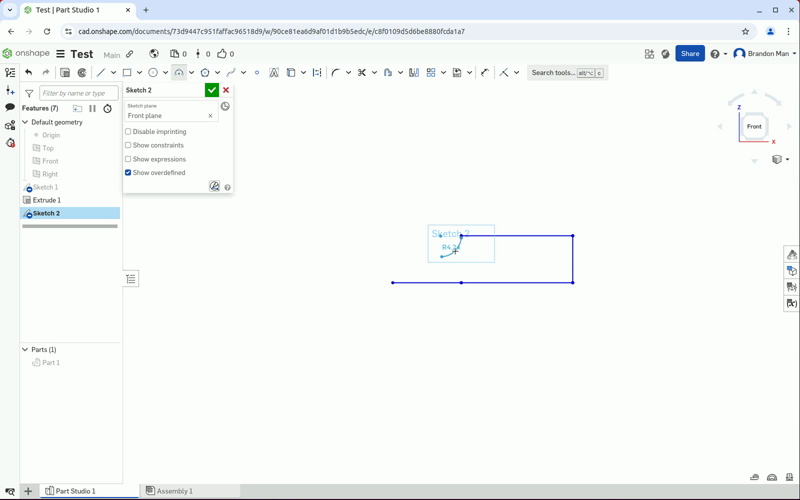
key_up(shift)
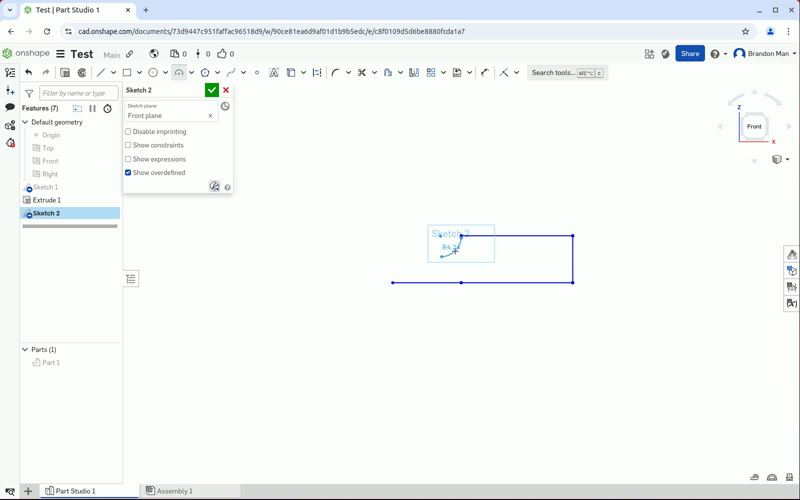
key(esc)
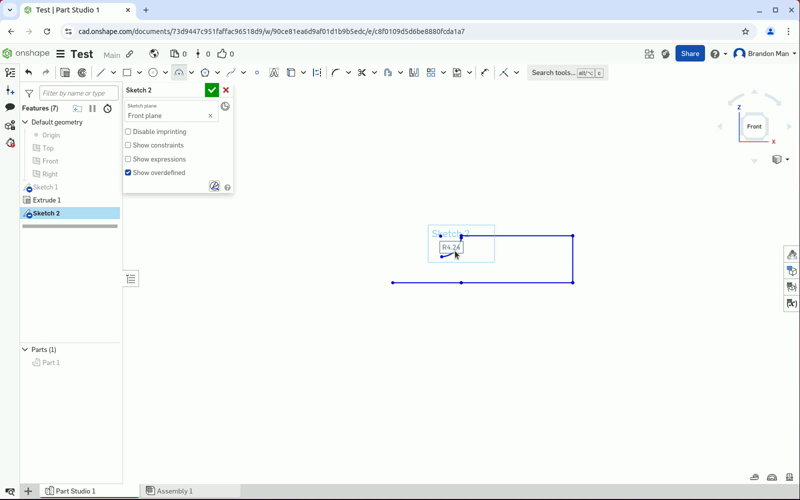
key(l)
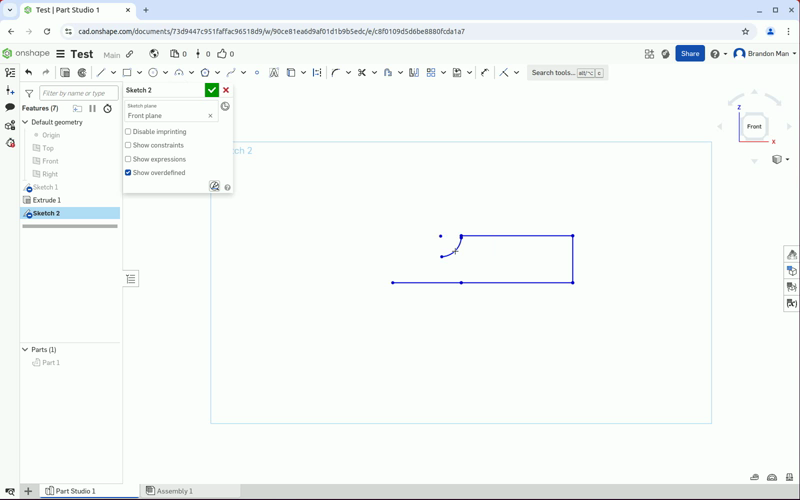
mouse_move(441, 256)
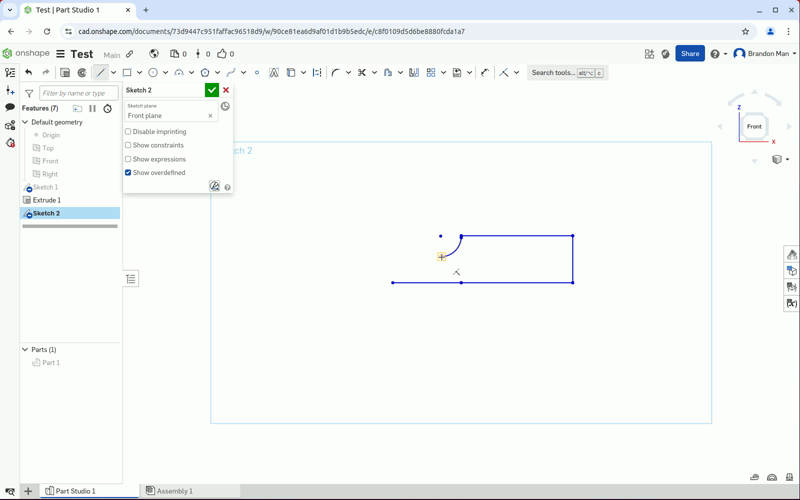
click(441, 256)
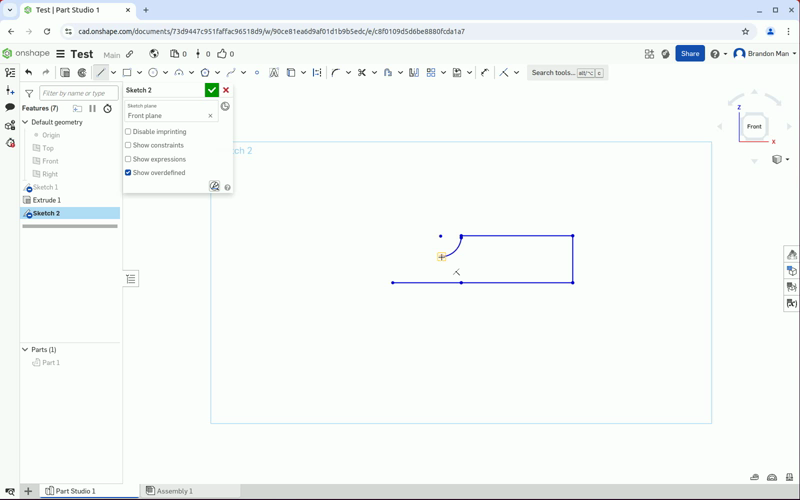
key_down(shift)
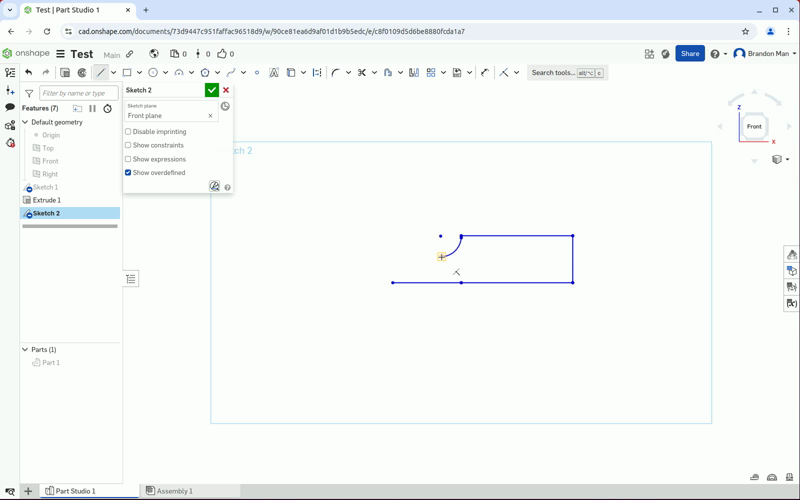
mouse_move(471, 256)
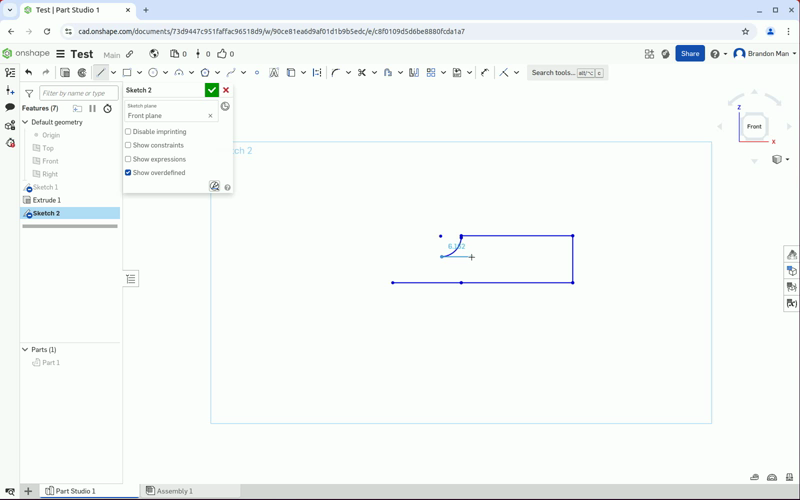
mouse_move(426, 256)
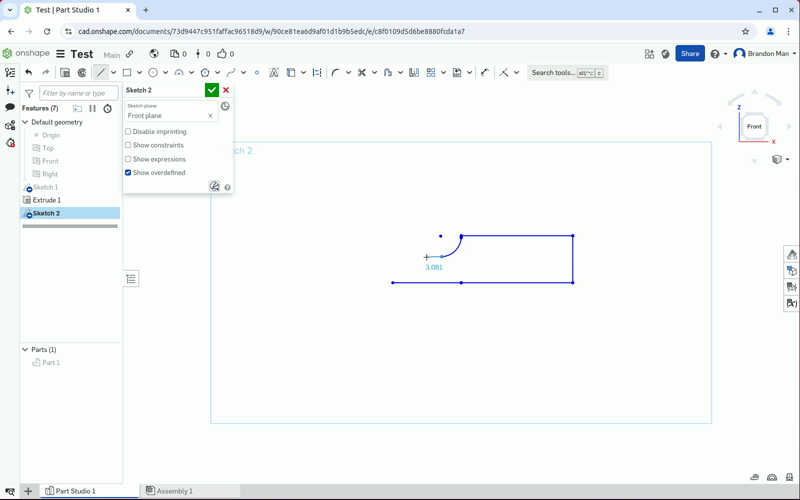
click(426, 256)
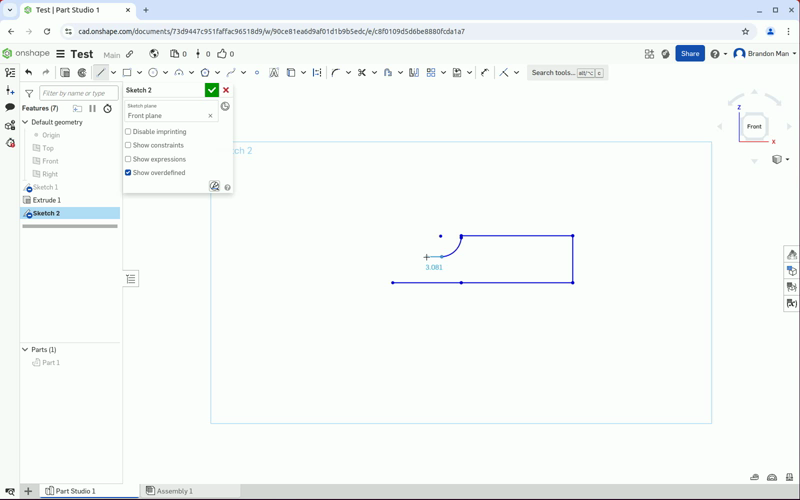
key_up(shift)
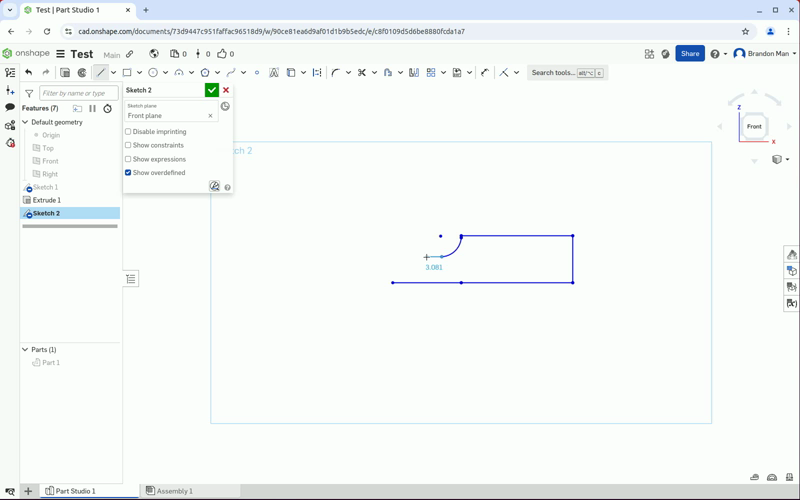
key(esc)
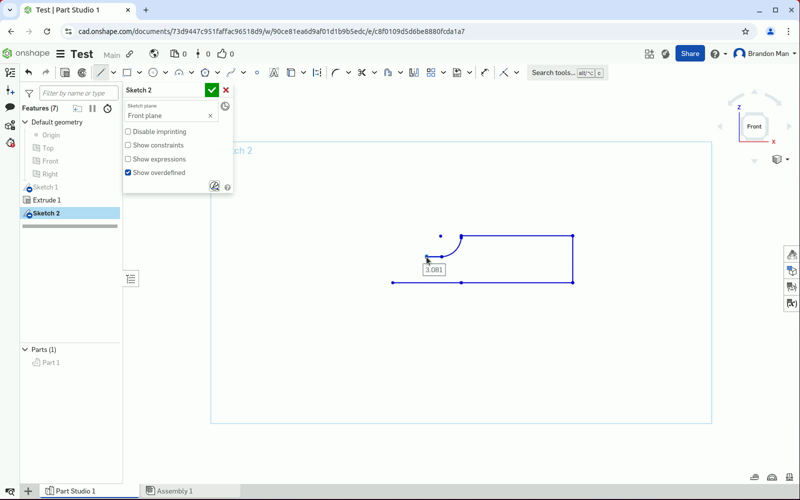
key(a)
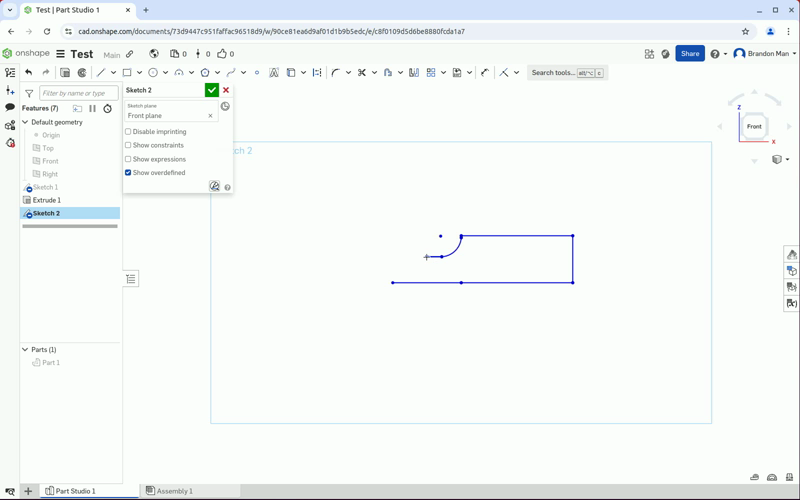
mouse_move(426, 256)
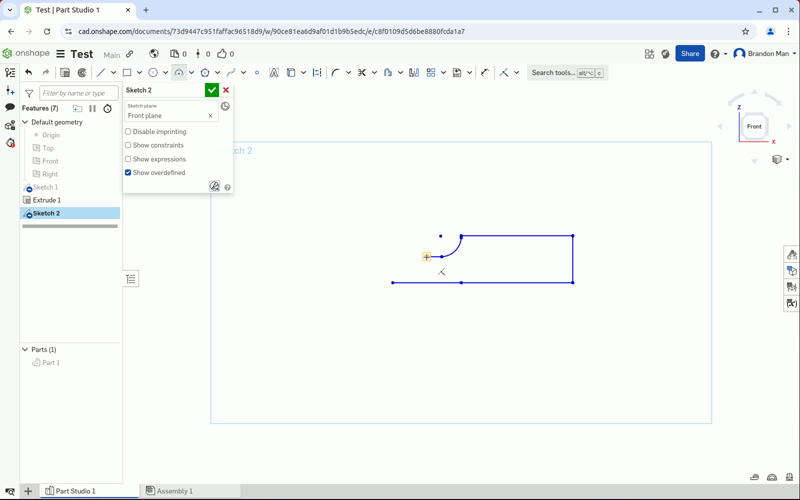
click(426, 256)
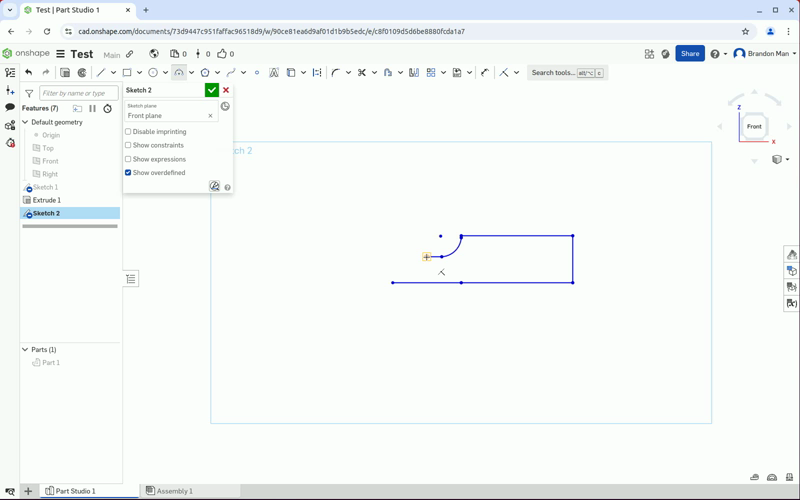
key_down(shift)
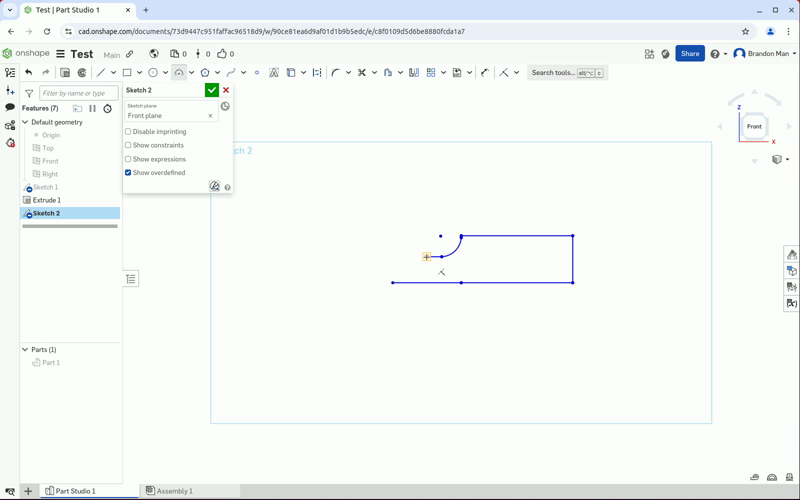
mouse_move(407, 237)
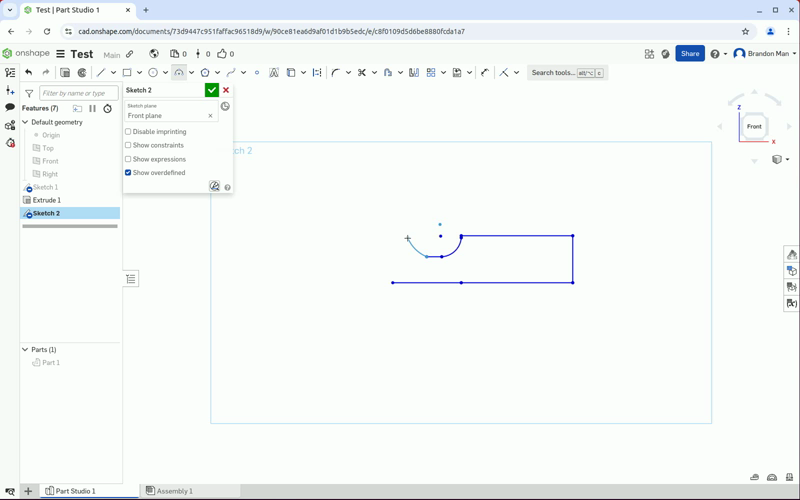
click(407, 237)
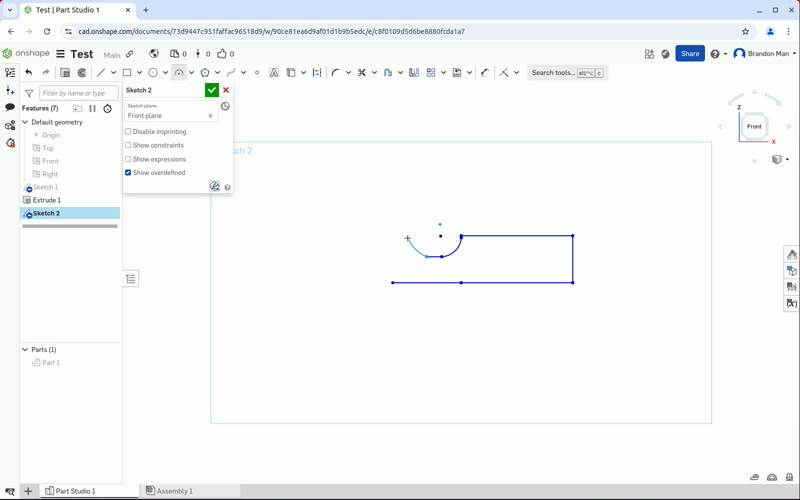
mouse_move(413, 250)
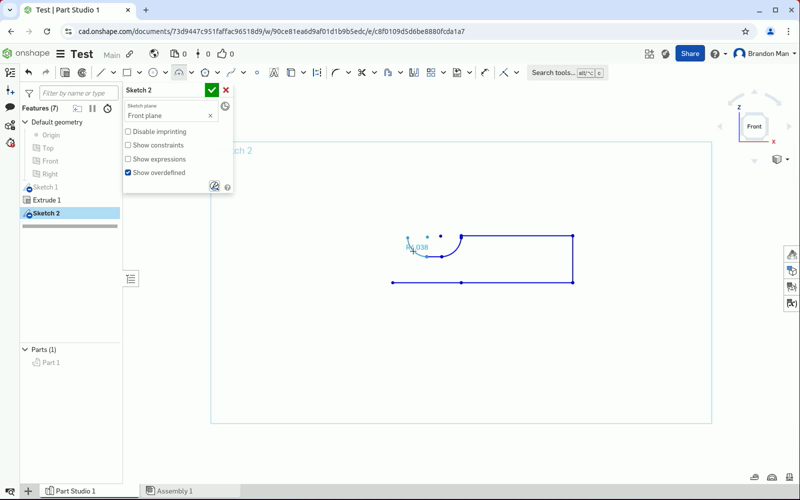
click(413, 250)
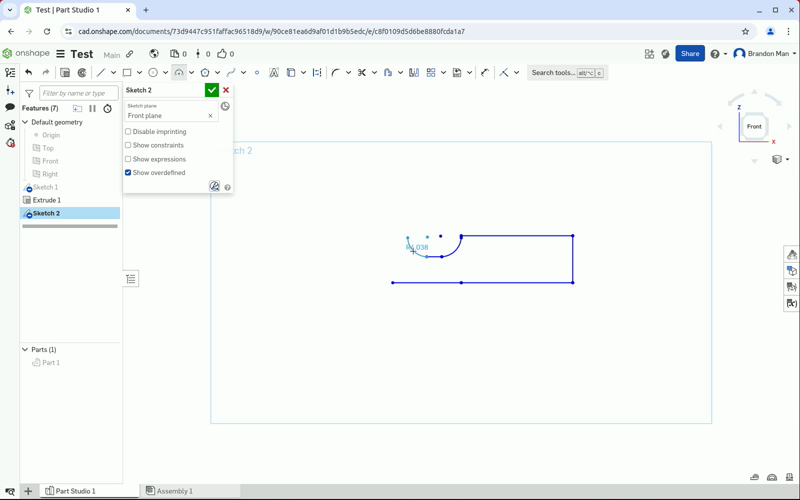
key_up(shift)
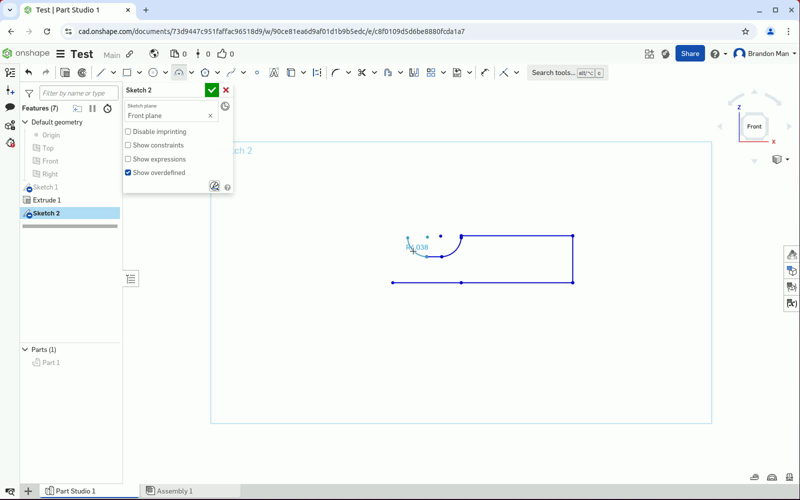
key(esc)
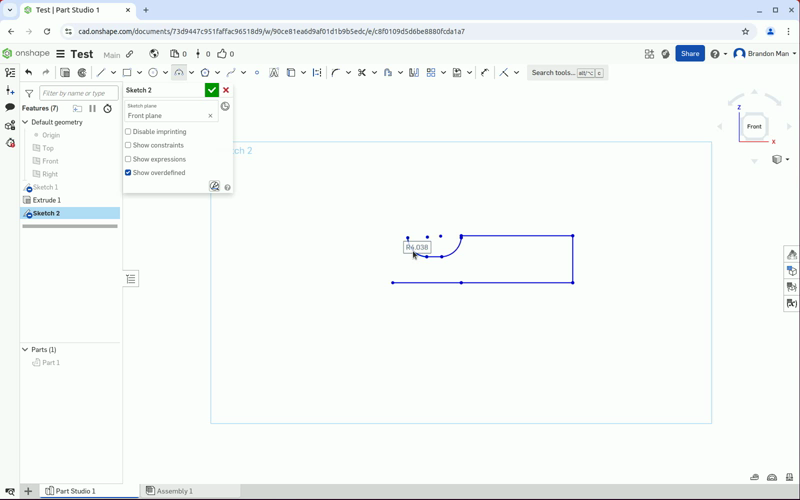
key(l)
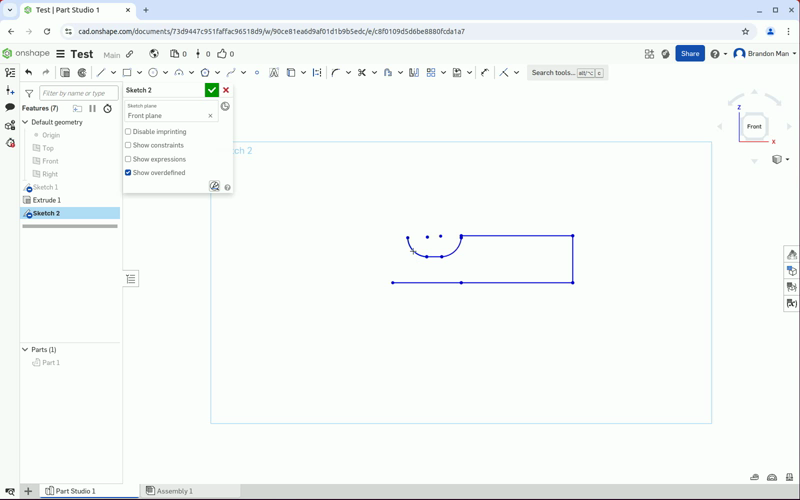
mouse_move(407, 237)
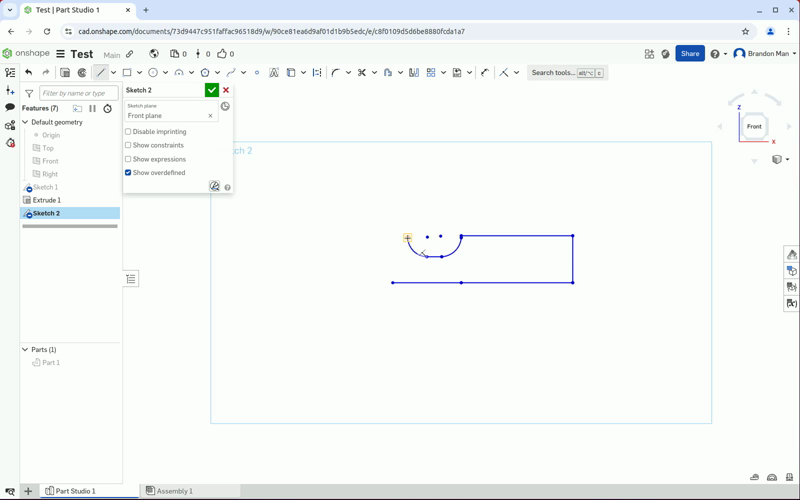
click(407, 237)
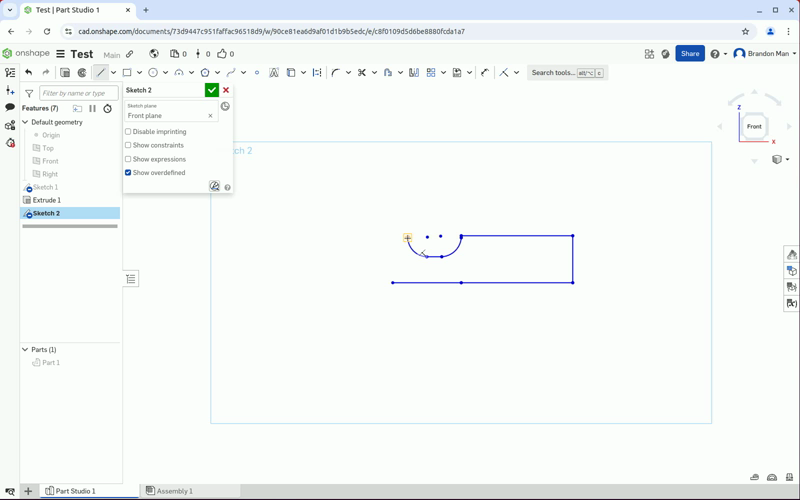
key_down(shift)
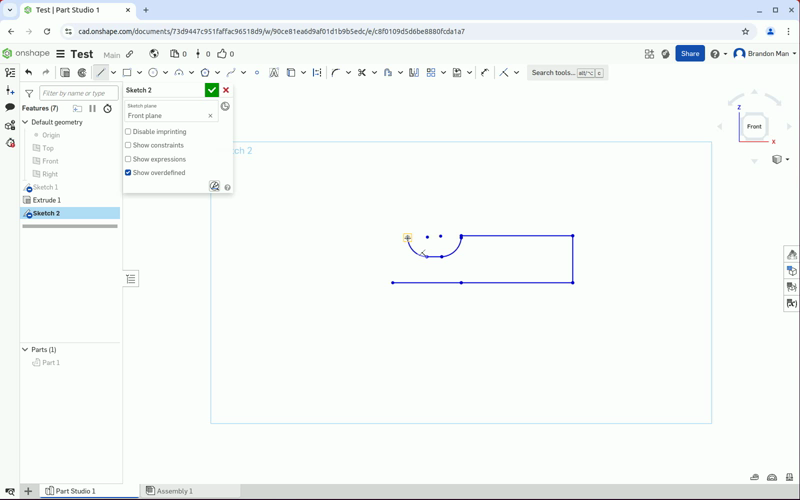
mouse_move(437, 237)
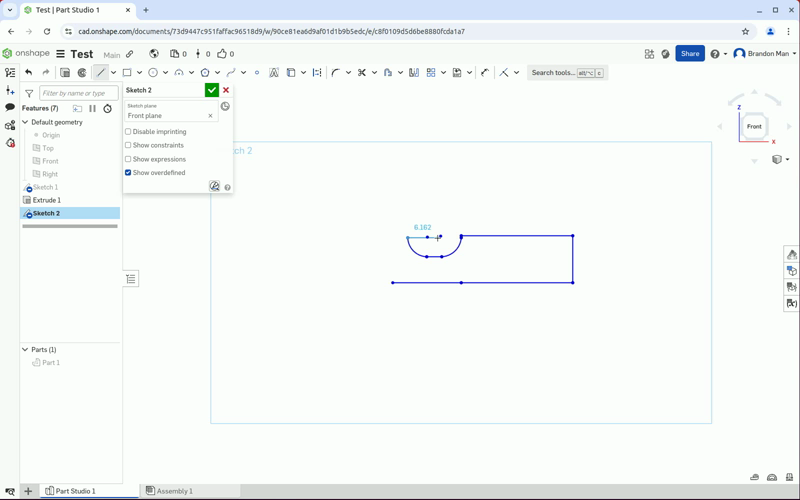
mouse_move(407, 214)
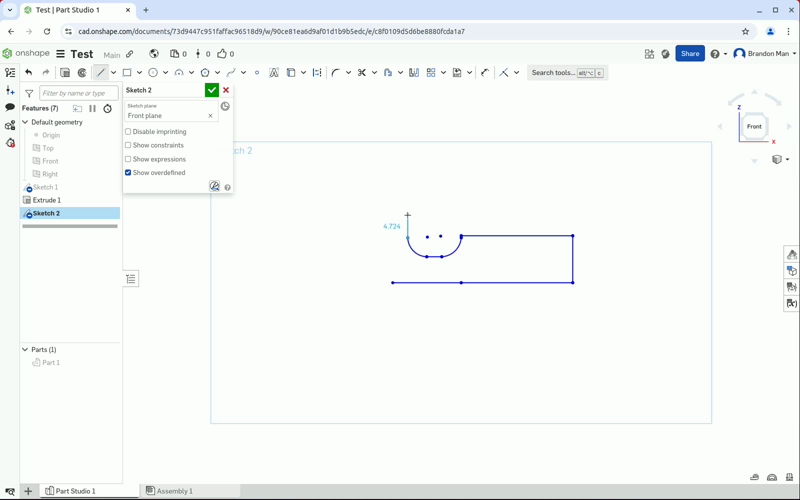
click(407, 214)
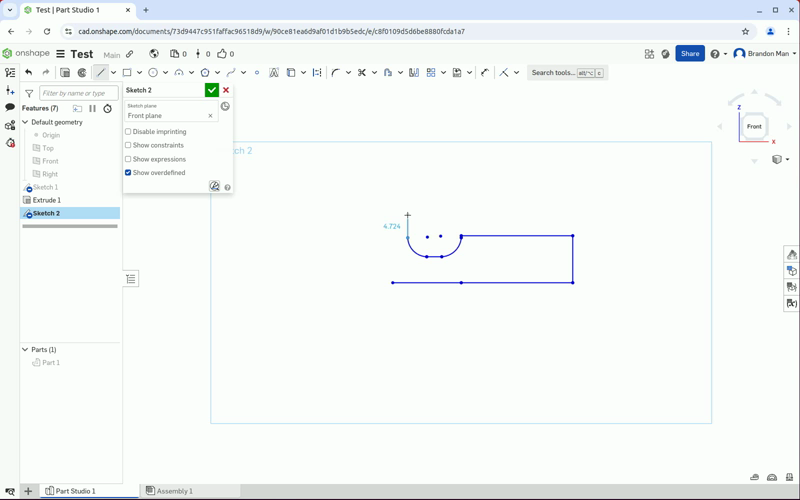
key_up(shift)
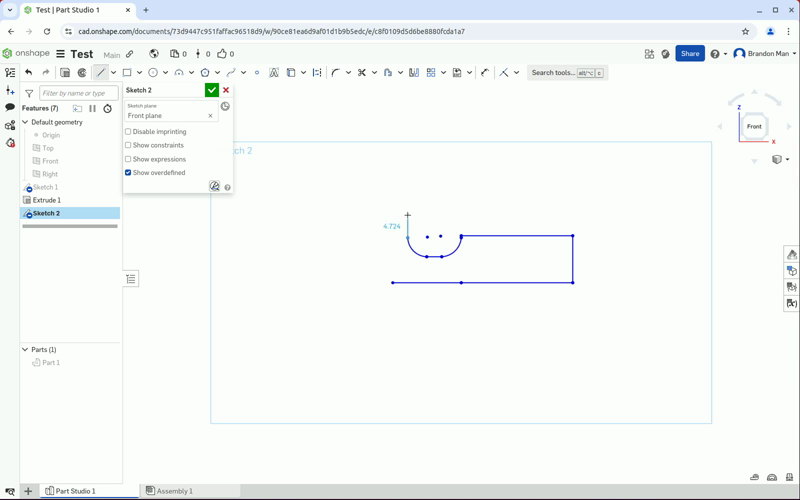
key_down(shift)
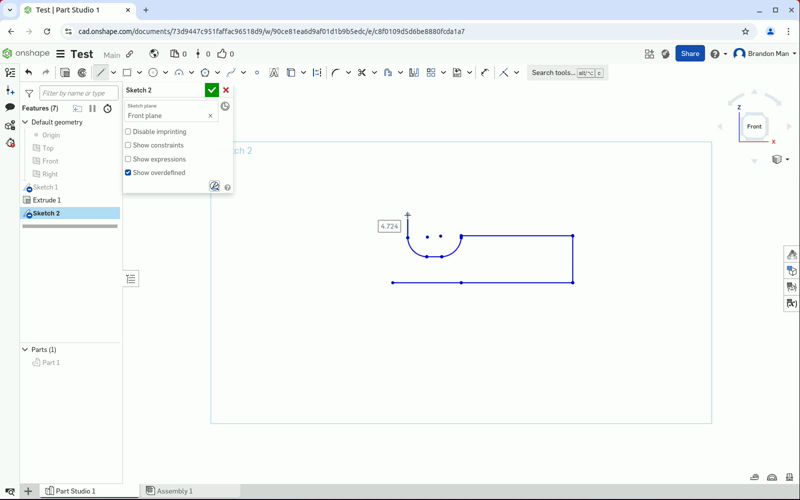
mouse_move(437, 214)
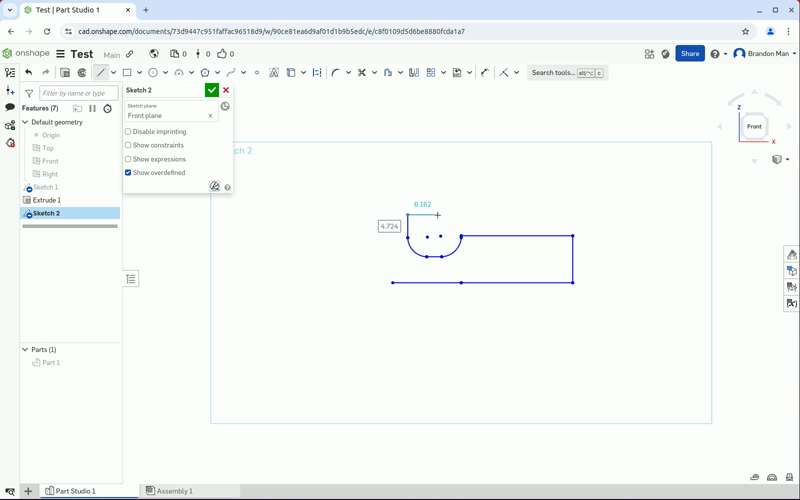
mouse_move(392, 214)
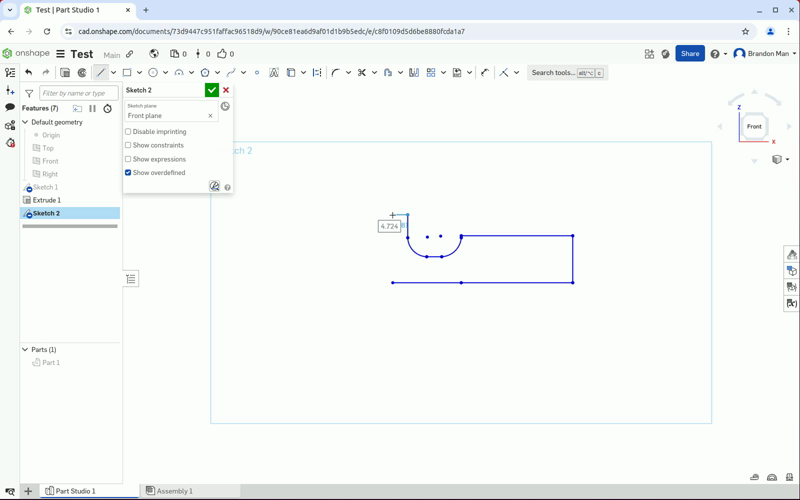
click(392, 214)
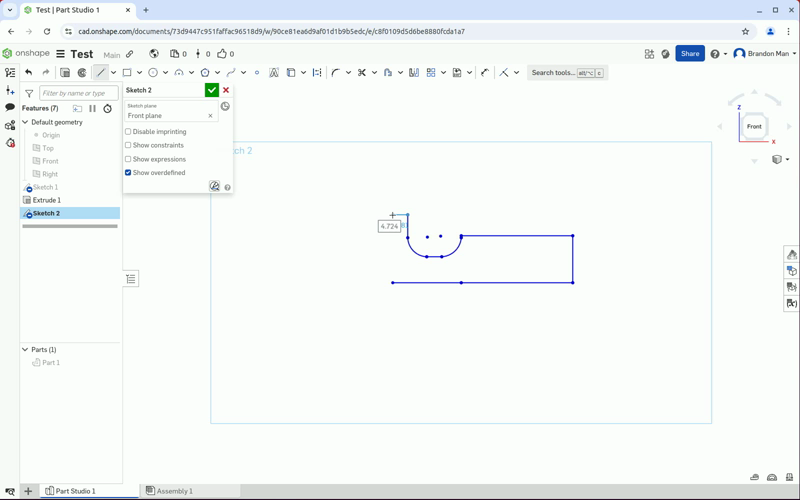
key_up(shift)
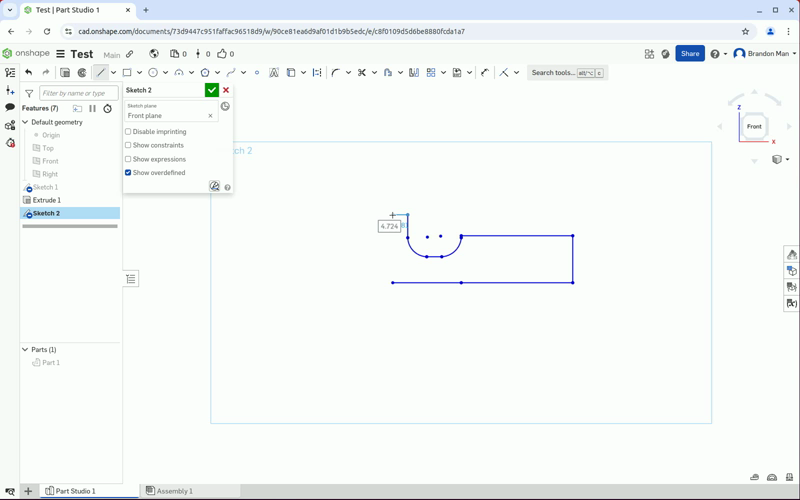
key_down(shift)
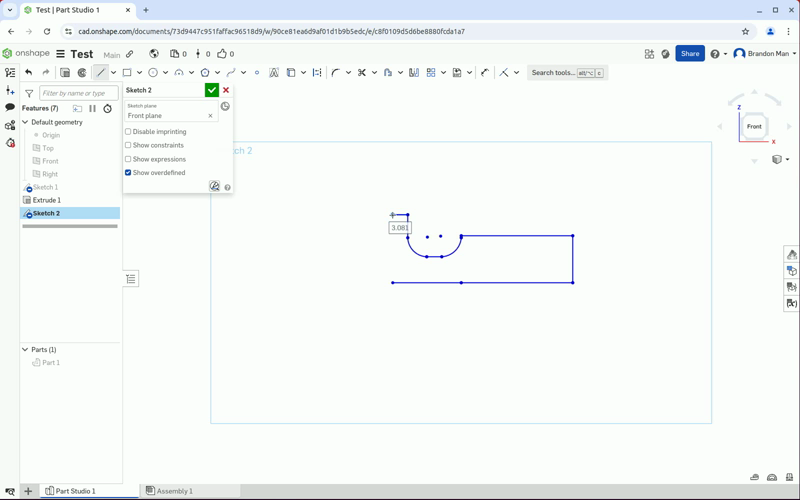
mouse_move(392, 282)
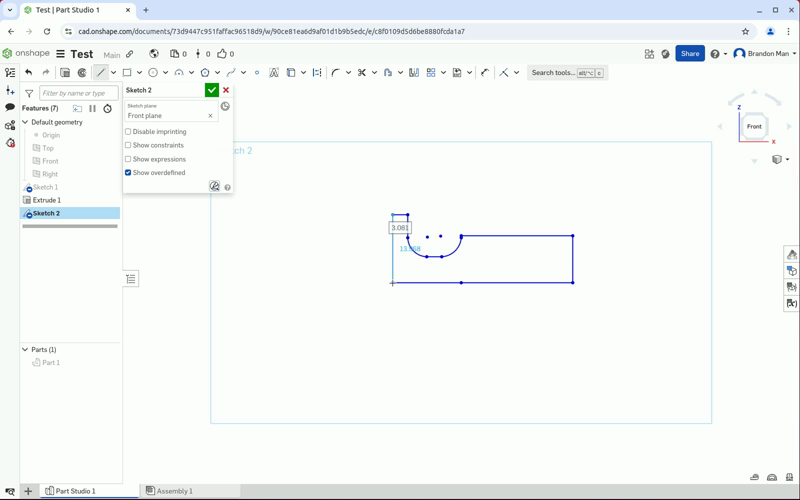
key_up(shift)
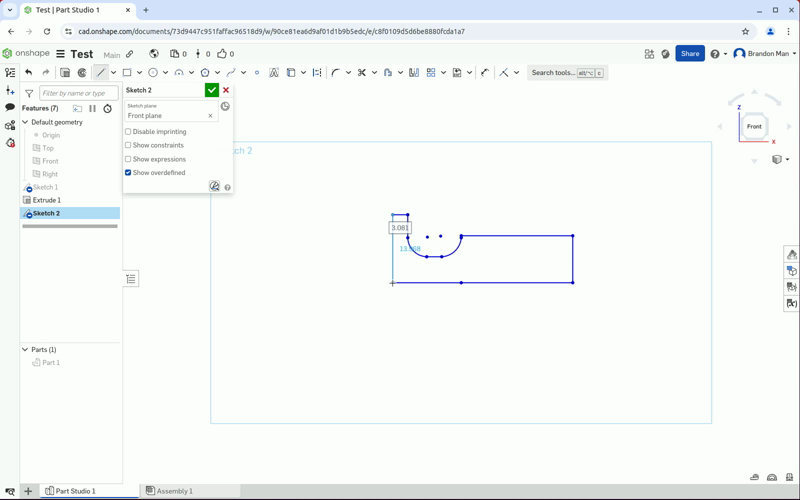
click(392, 282)
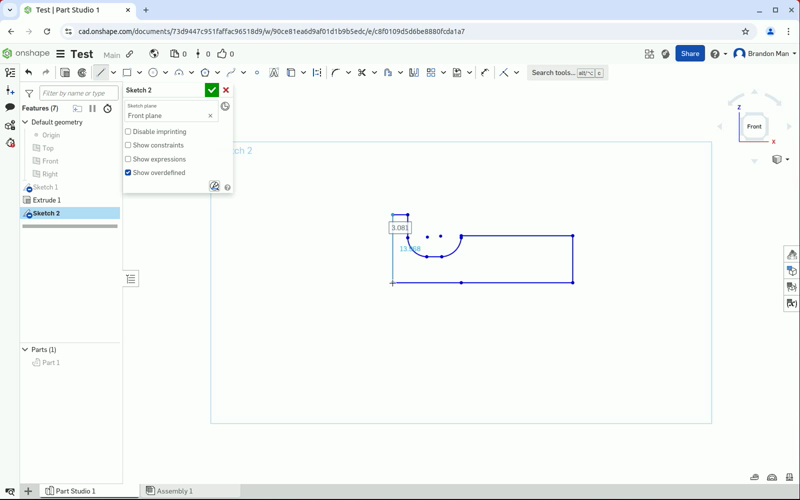
key(esc)
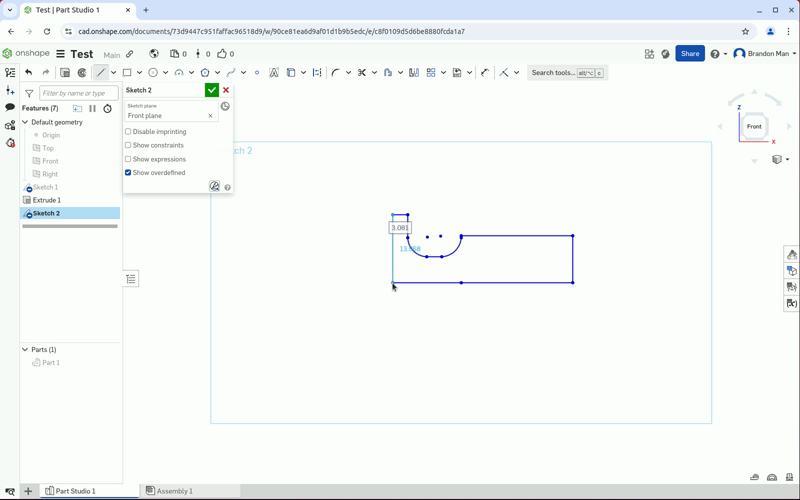
mouse_move(487, 272)
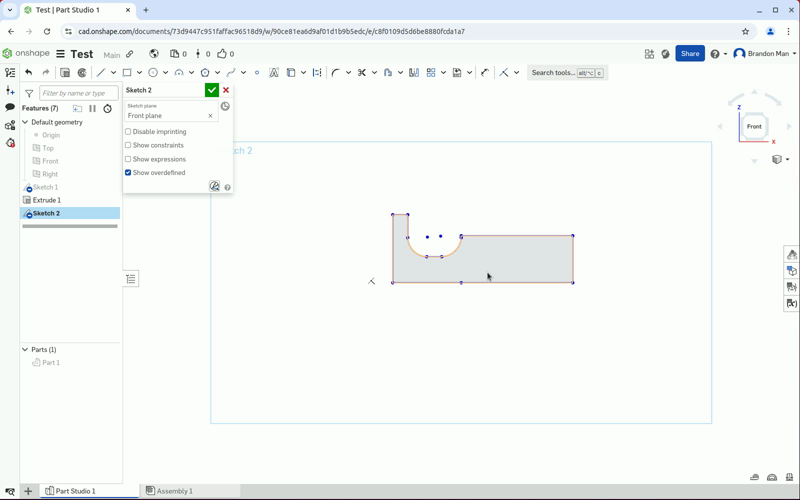
click(487, 272)
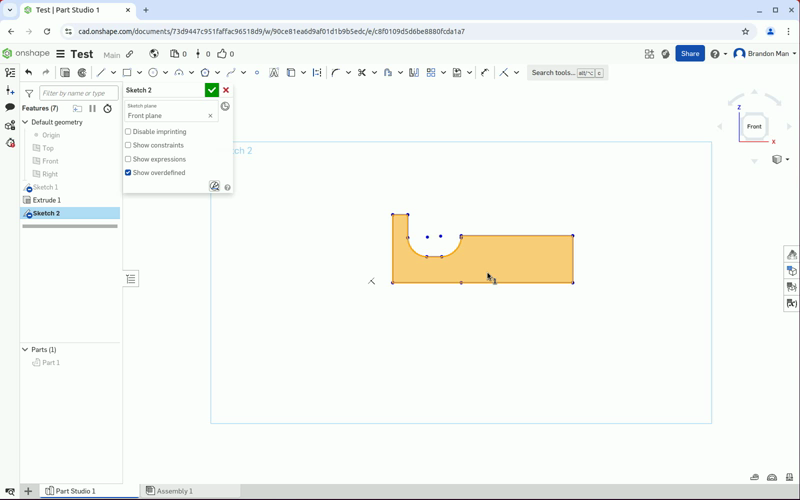
mouse_move(73, 352)
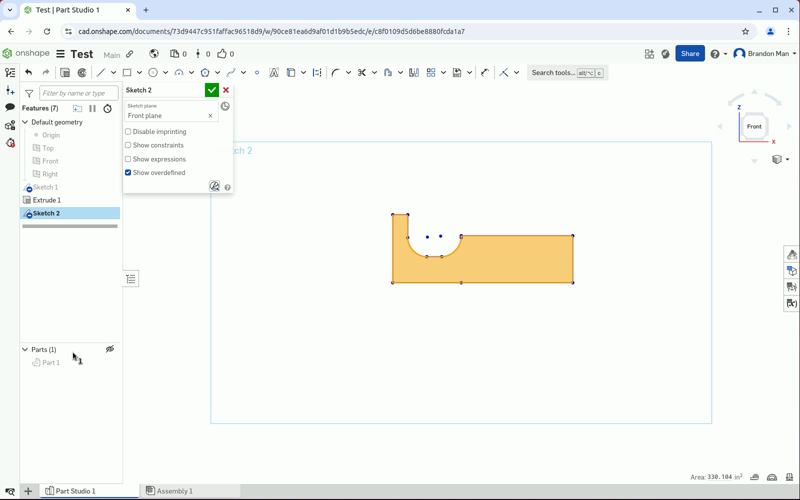
key(shift+y)
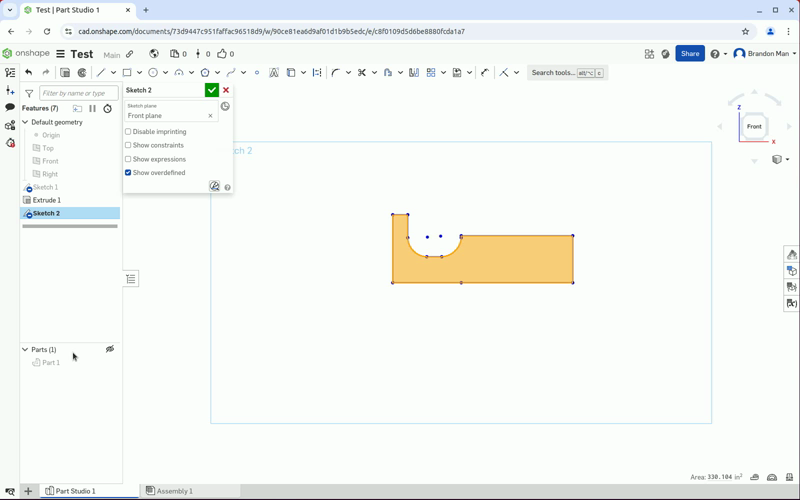
key(shift+e)
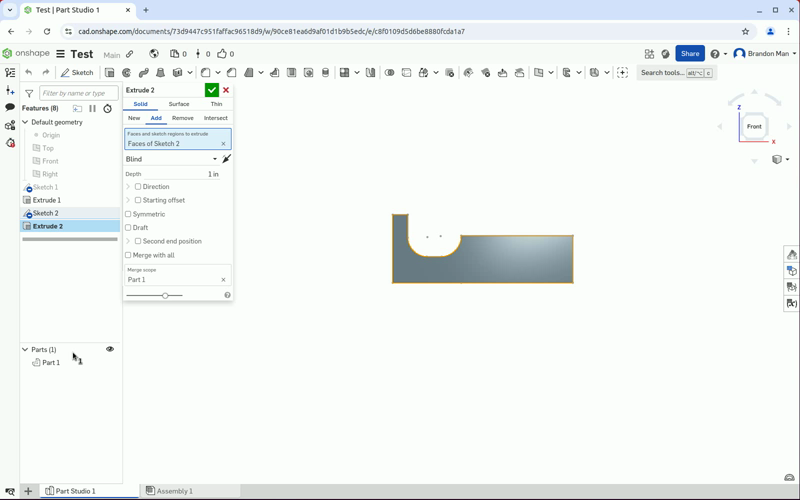
mouse_move(143, 106)
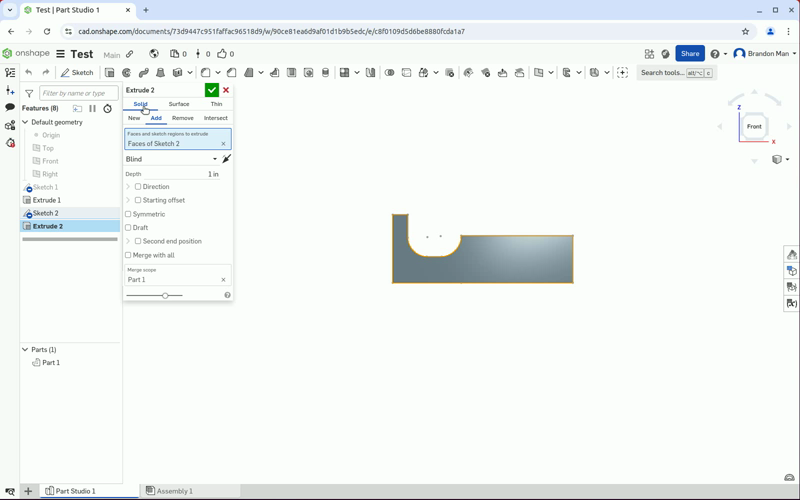
click(143, 106)
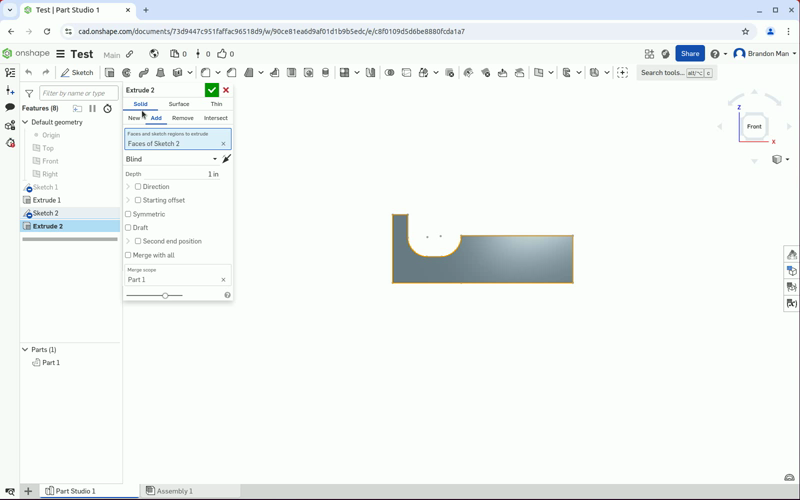
mouse_move(137, 120)
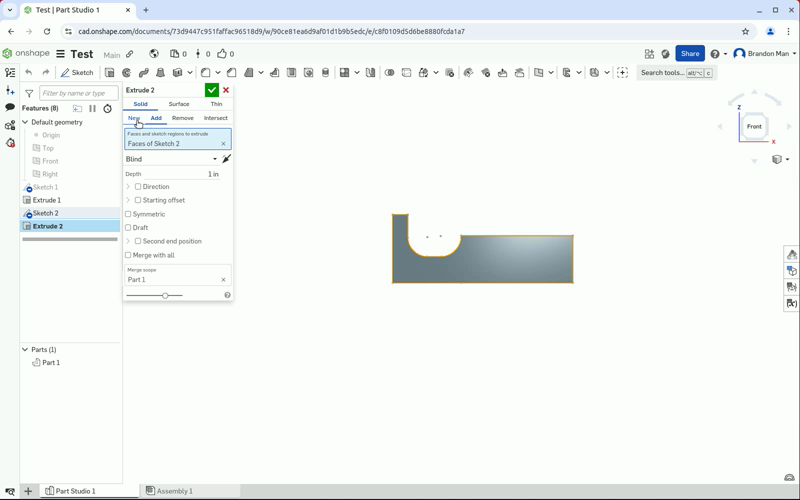
click(137, 120)
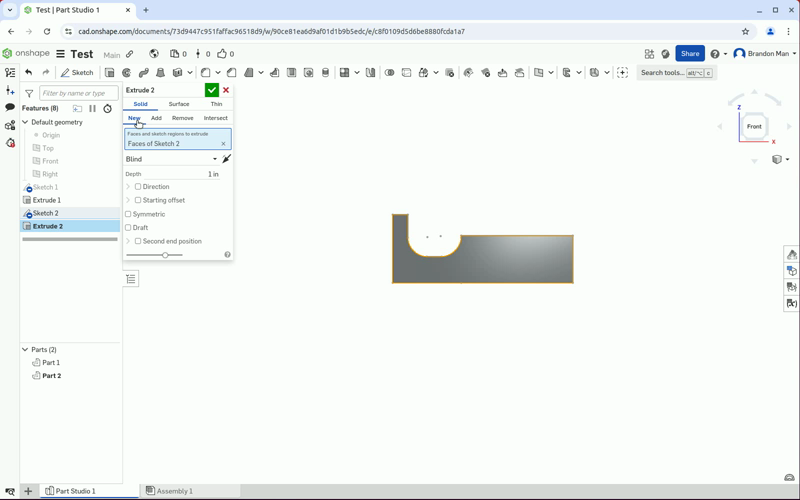
key(tab, 4)
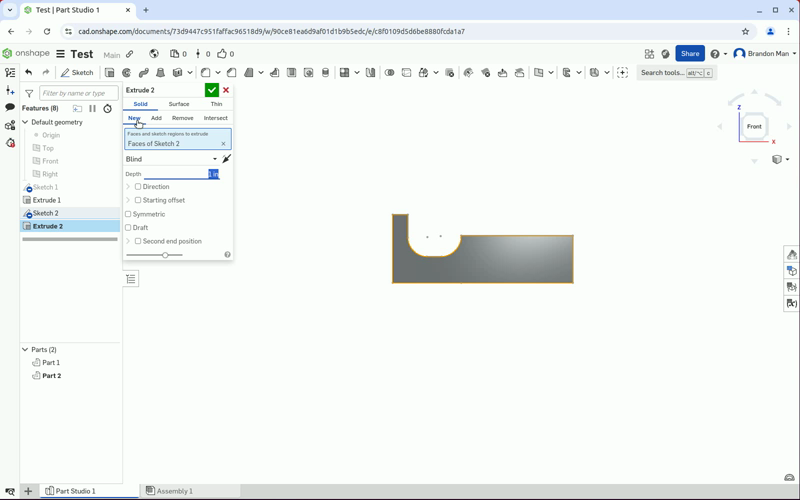
text(0.481)
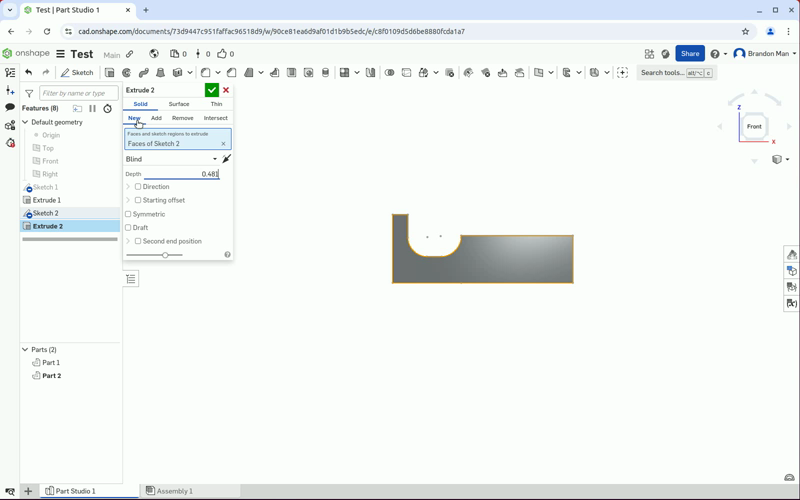
key(enter)
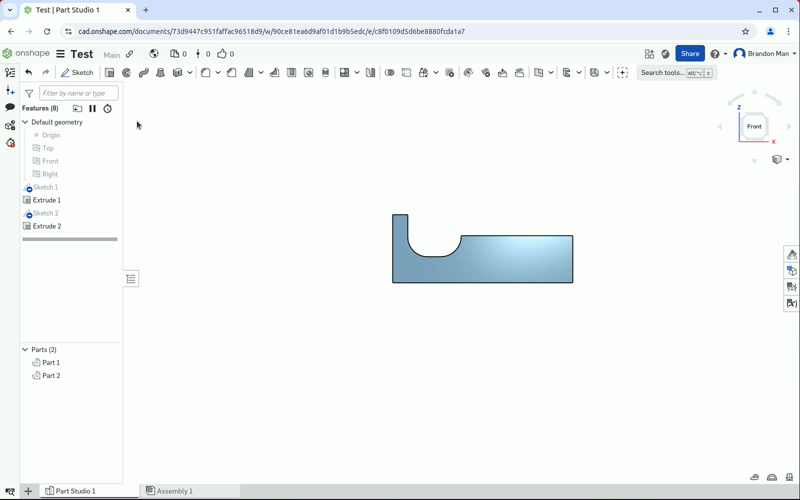
key(shift+h)
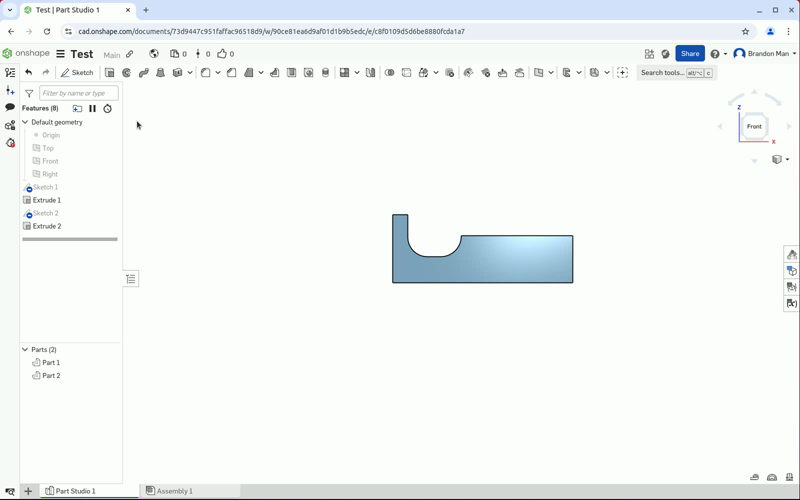
key(shift+h)
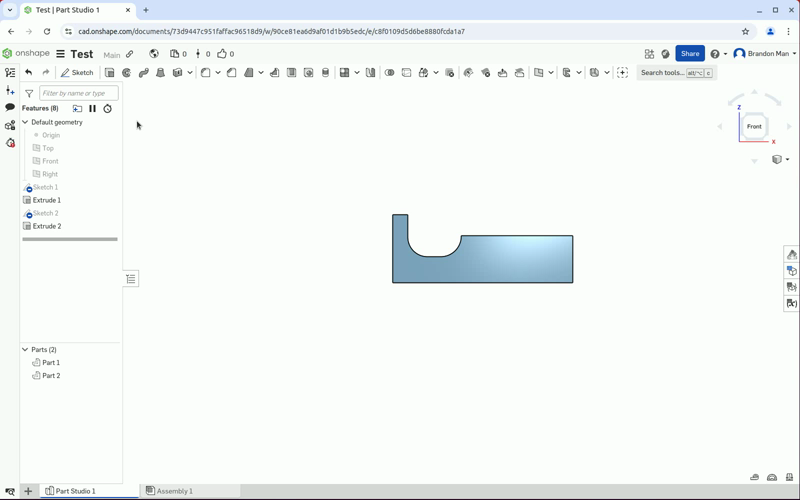
key(shift+7)
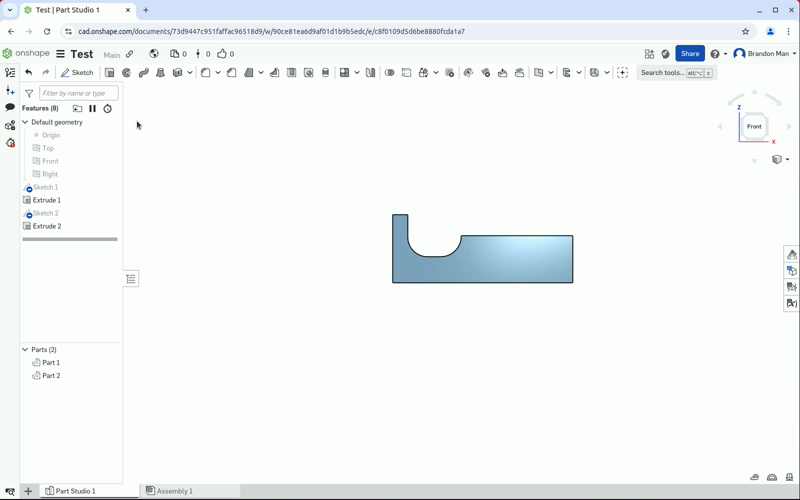
key(left, 2)
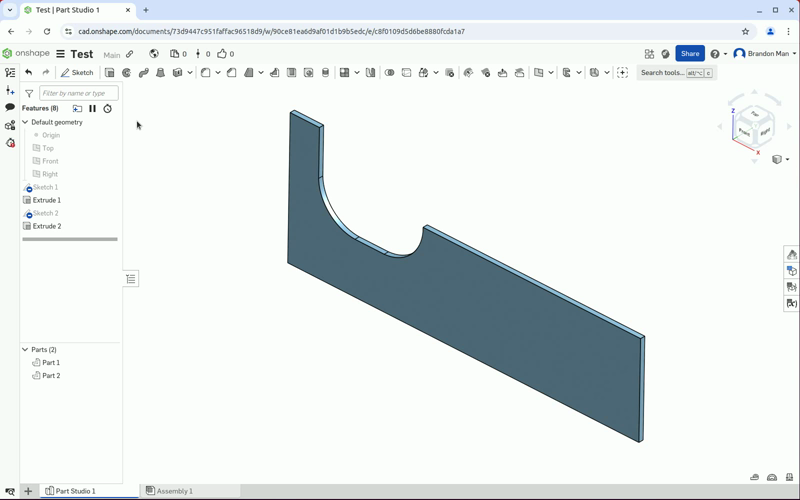
key(down, 2)
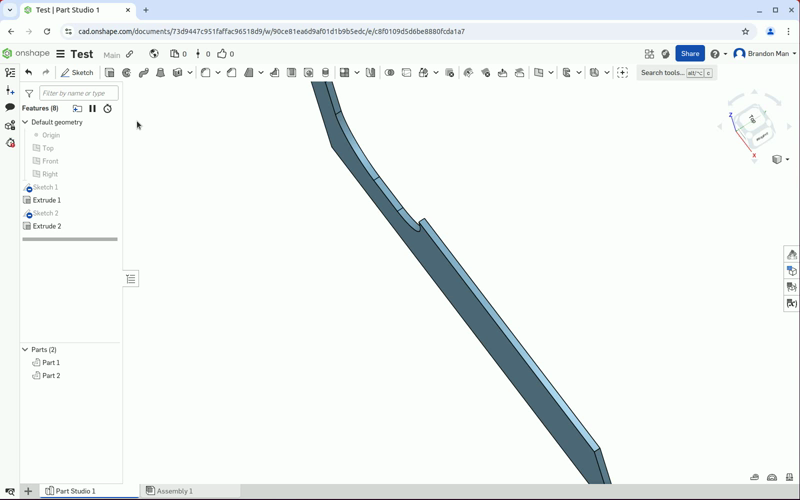
key(up, 2)
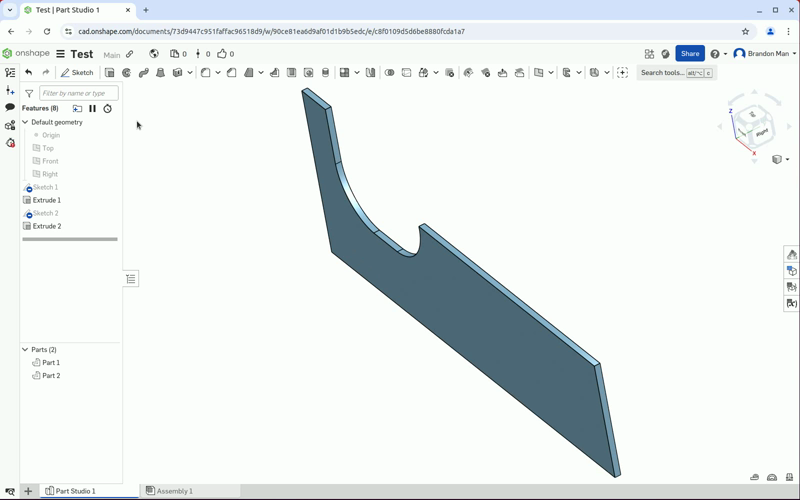
key(right, 2)
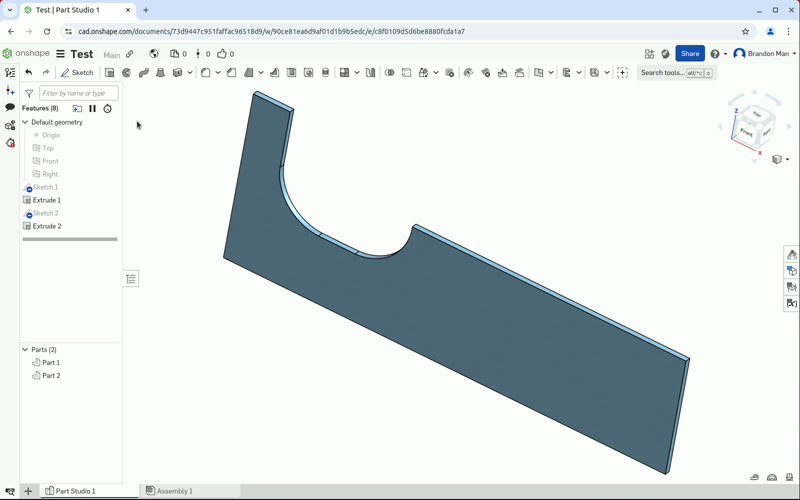
mouse_move(73, 189)
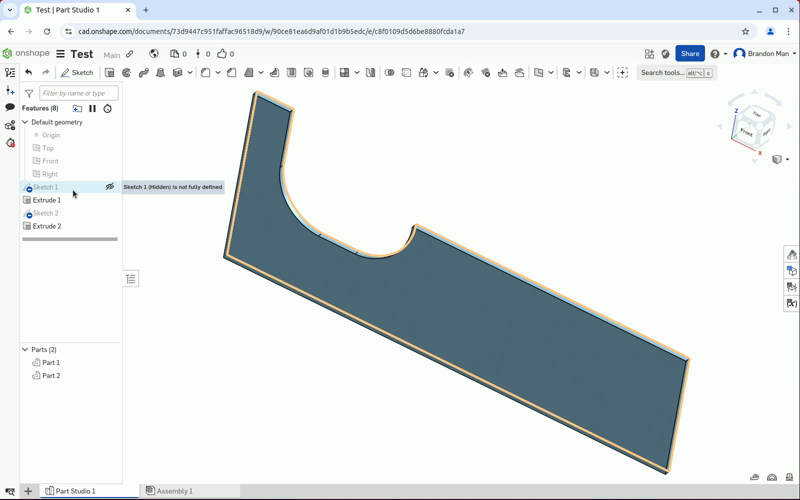
click(73, 189)